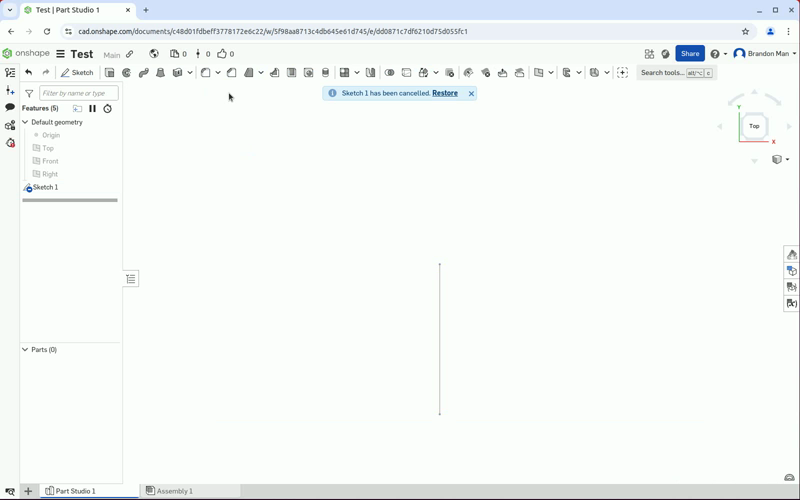
key(shift+h)
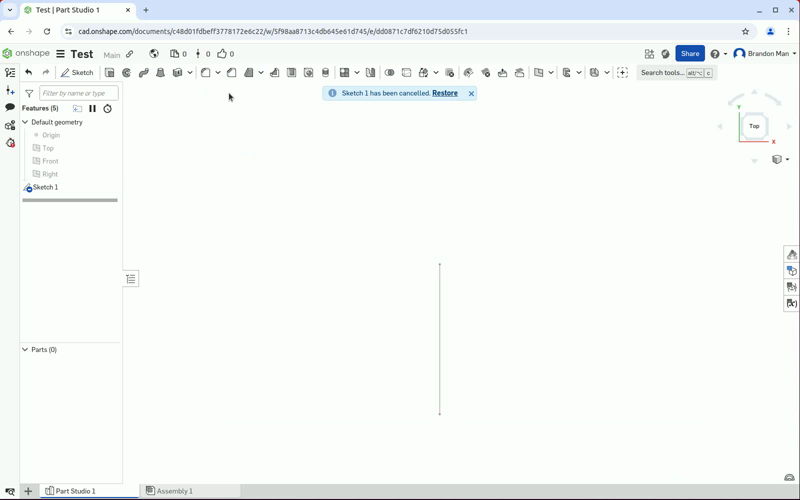
key(shift+s)
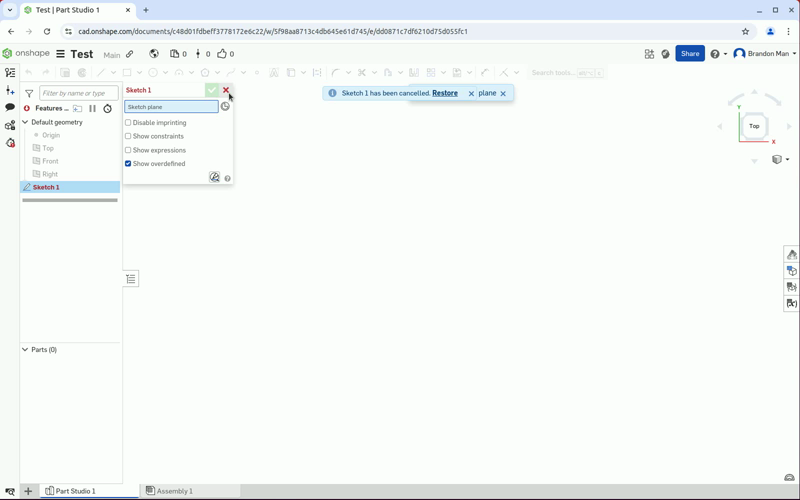
mouse_move(73, 150)
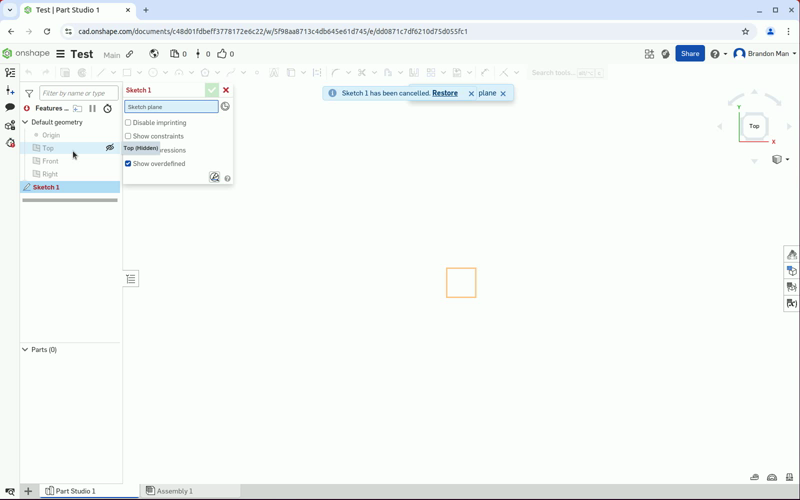
click(73, 150)
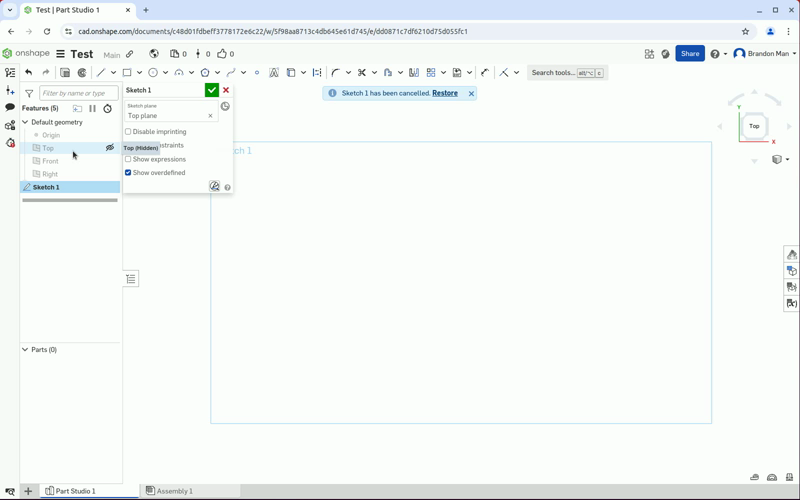
mouse_move(73, 352)
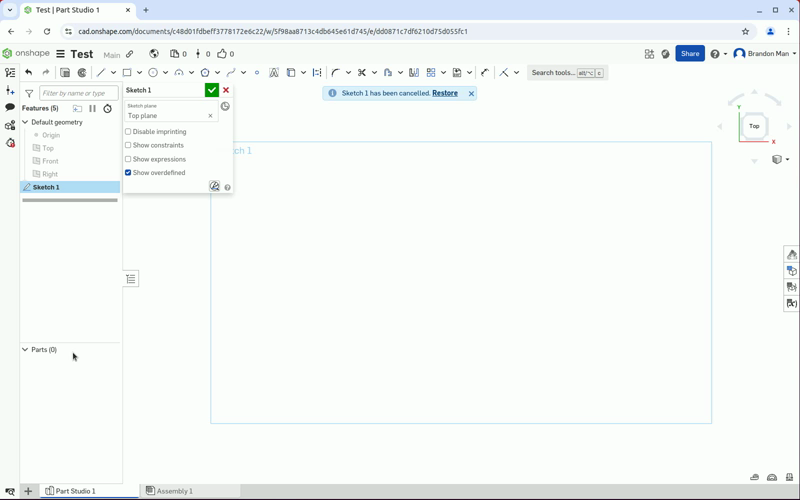
key(y)
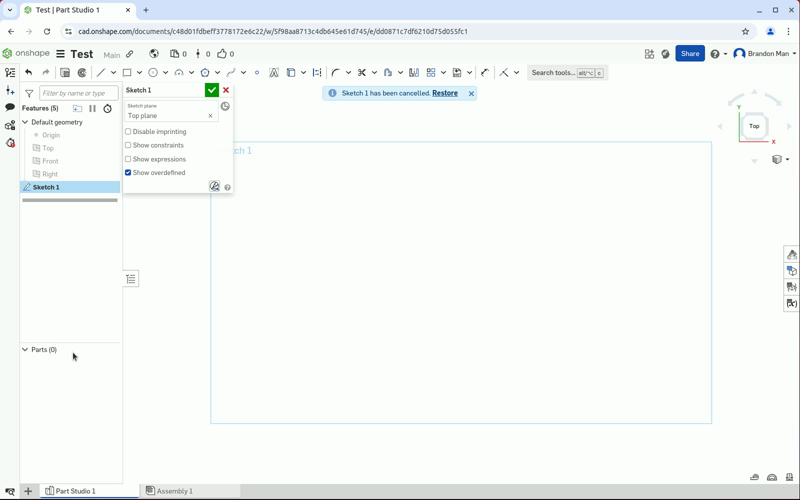
key(c)
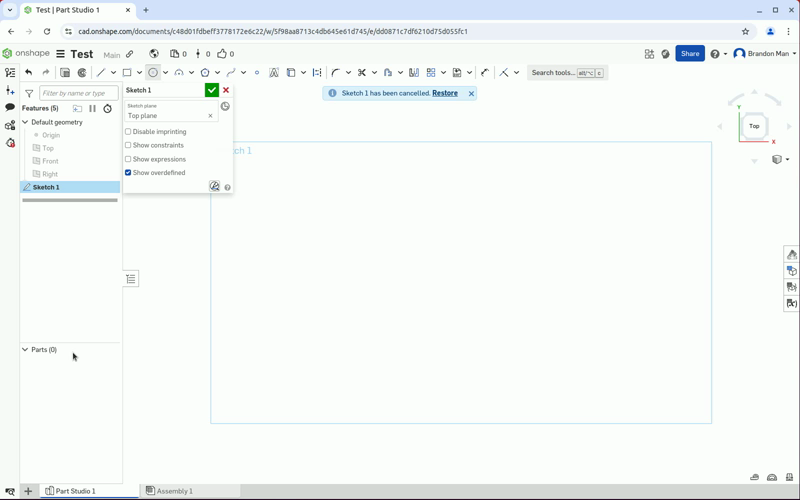
key_down(shift)
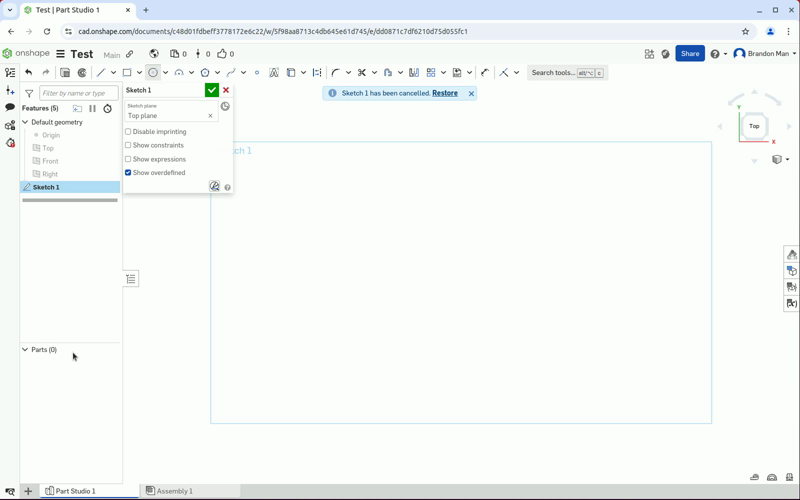
mouse_move(461, 281)
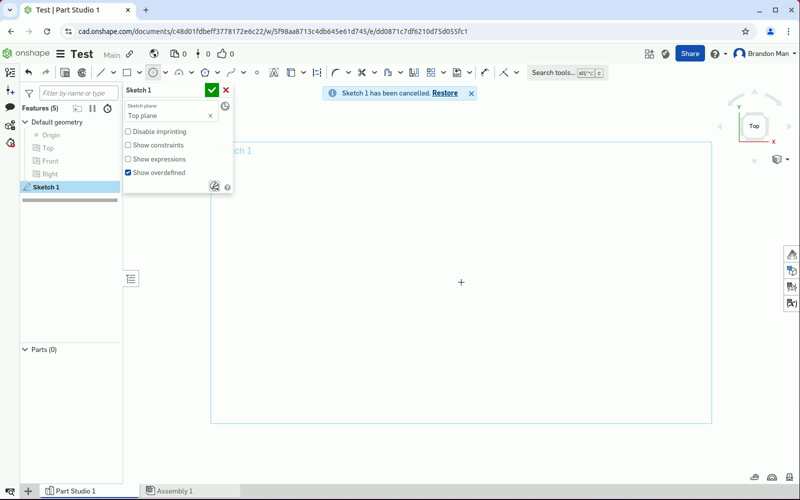
click(461, 281)
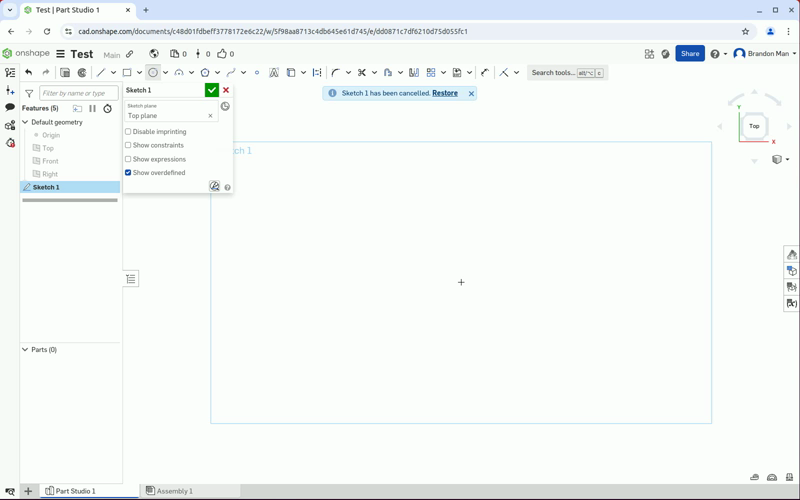
key_up(shift)
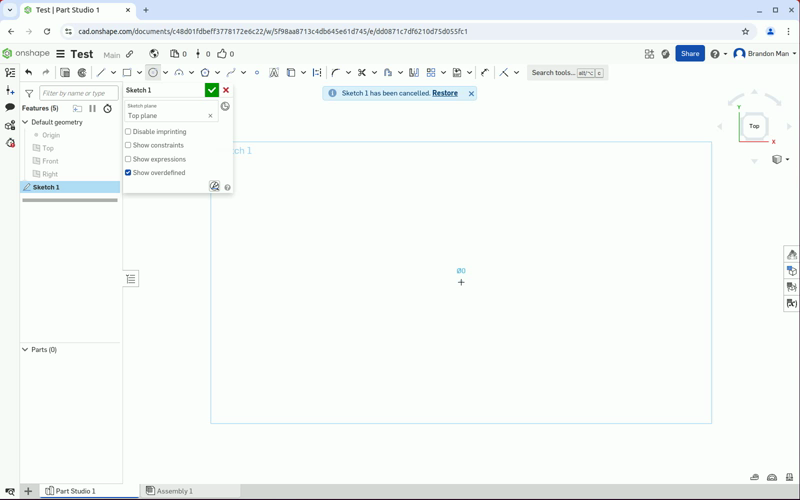
mouse_move(490, 281)
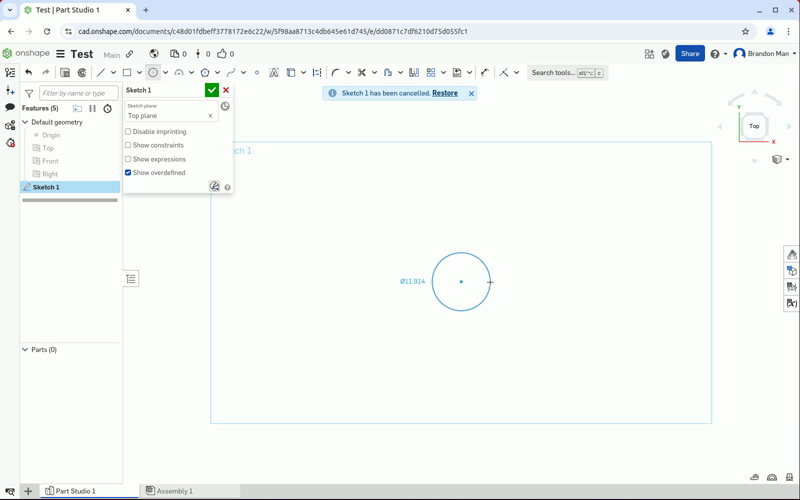
click(490, 281)
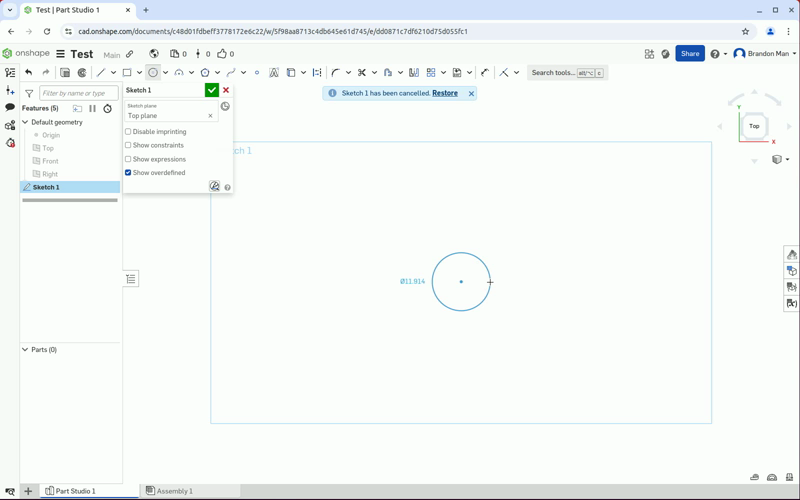
key(esc)
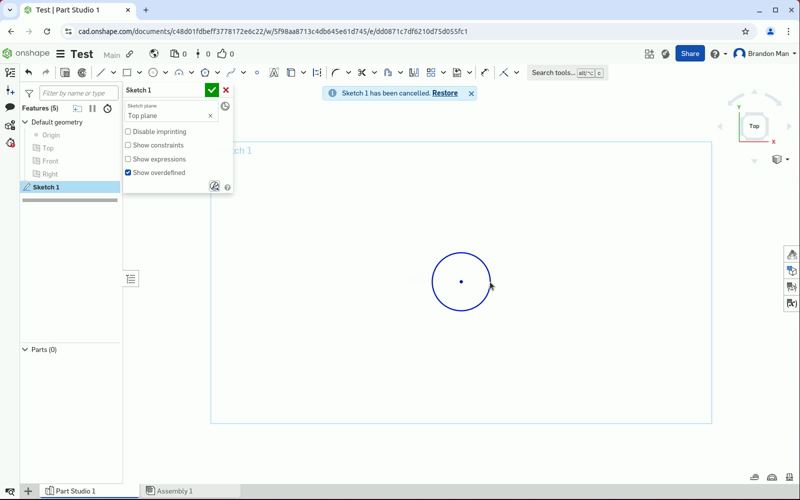
key(c)
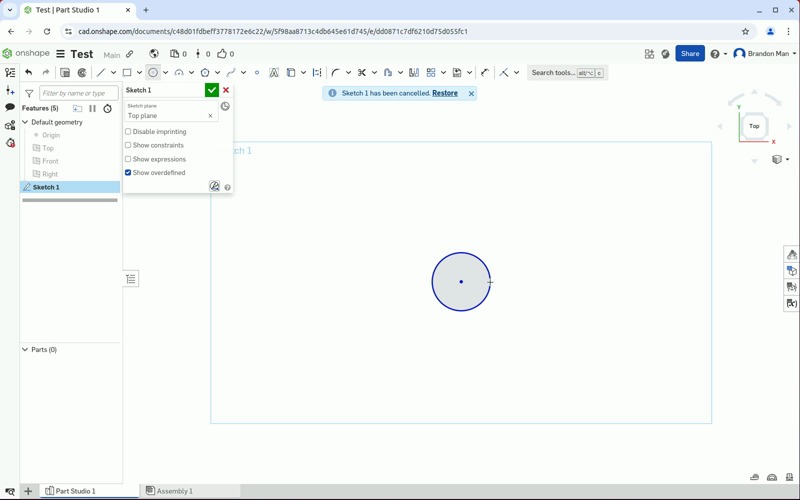
key_down(shift)
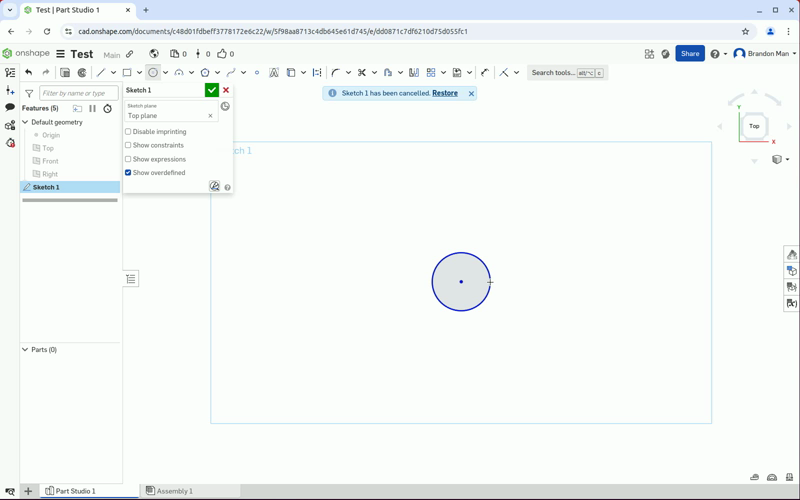
mouse_move(461, 281)
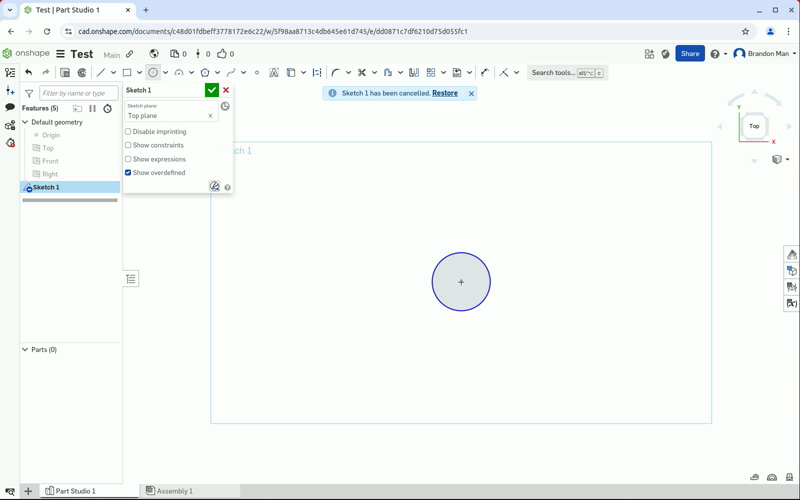
click(461, 281)
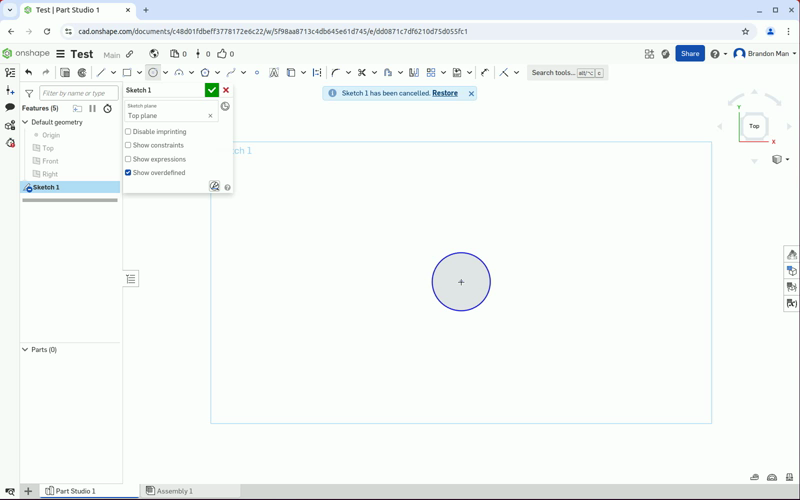
key_up(shift)
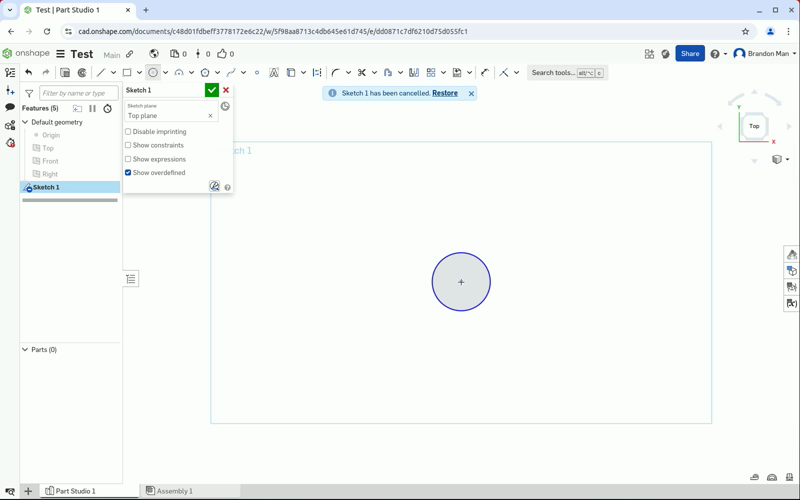
mouse_move(468, 281)
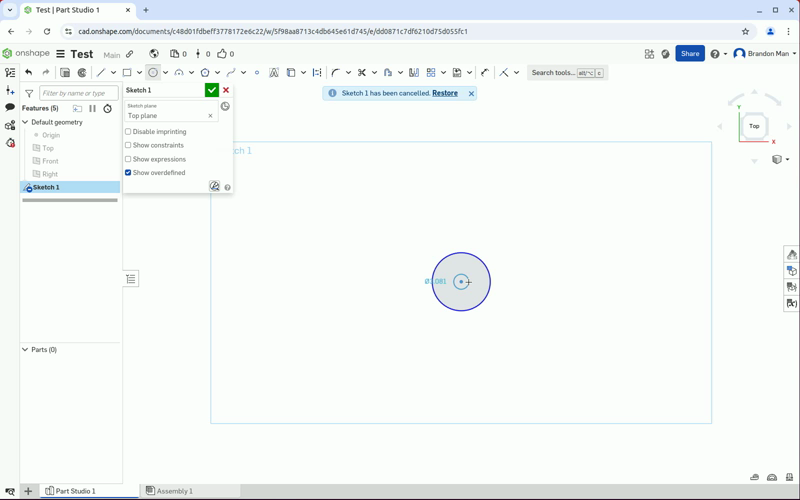
click(468, 281)
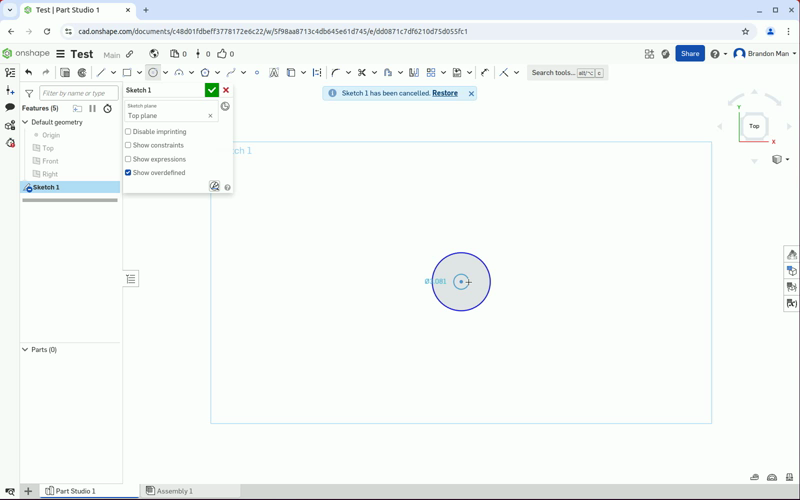
key(esc)
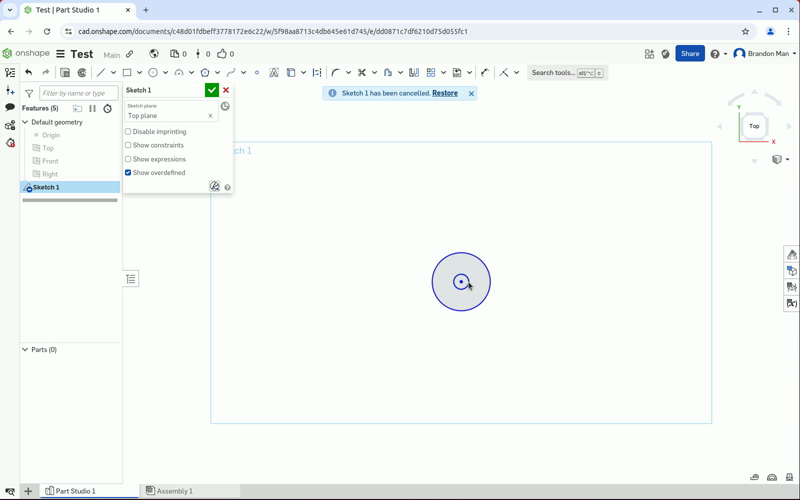
mouse_move(472, 265)
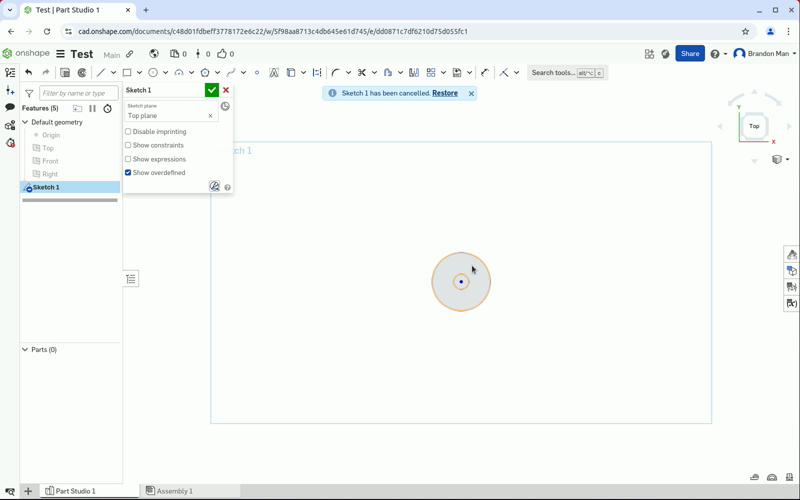
click(472, 265)
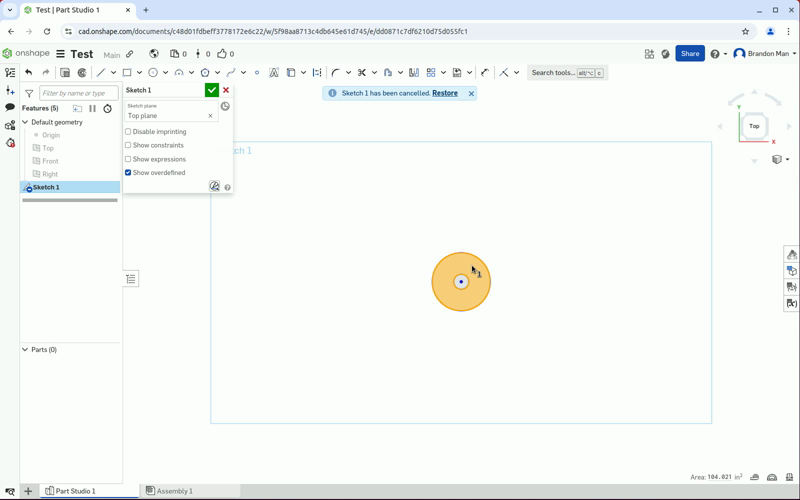
mouse_move(73, 352)
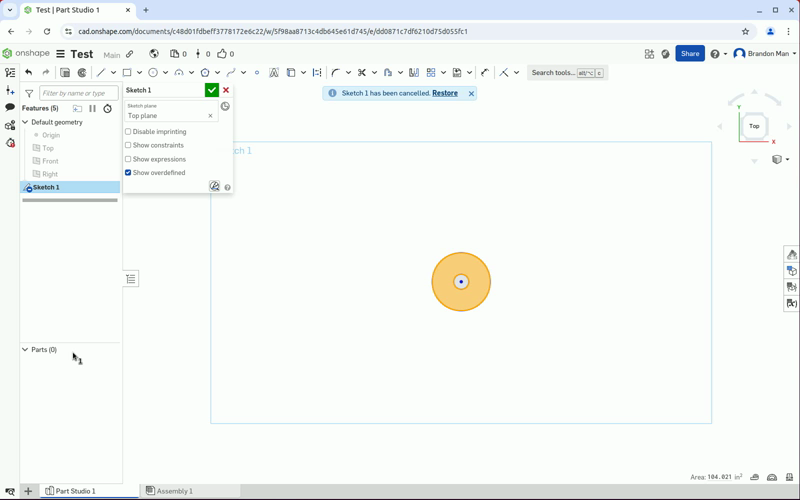
key(shift+y)
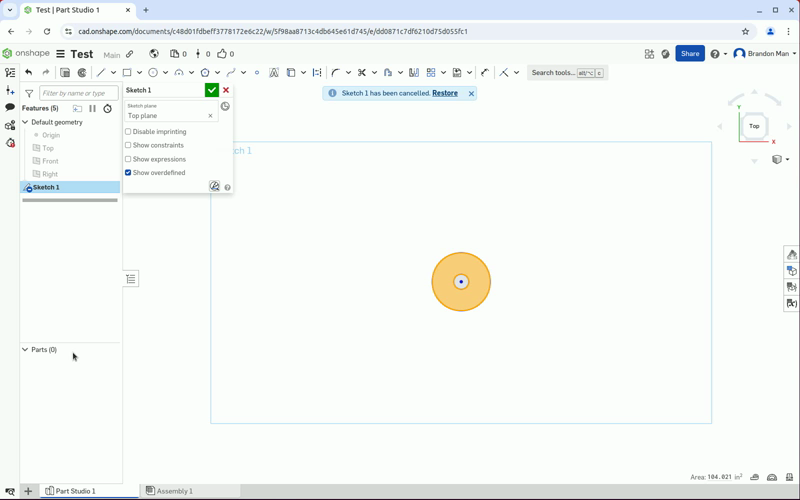
key(shift+e)
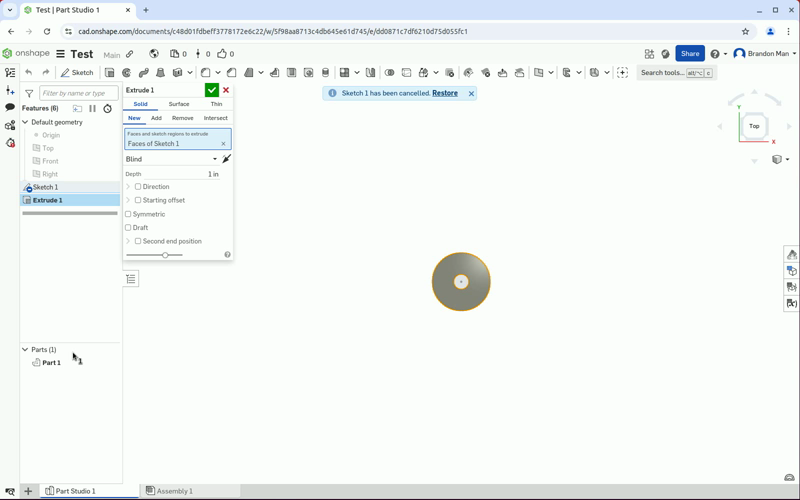
mouse_move(143, 106)
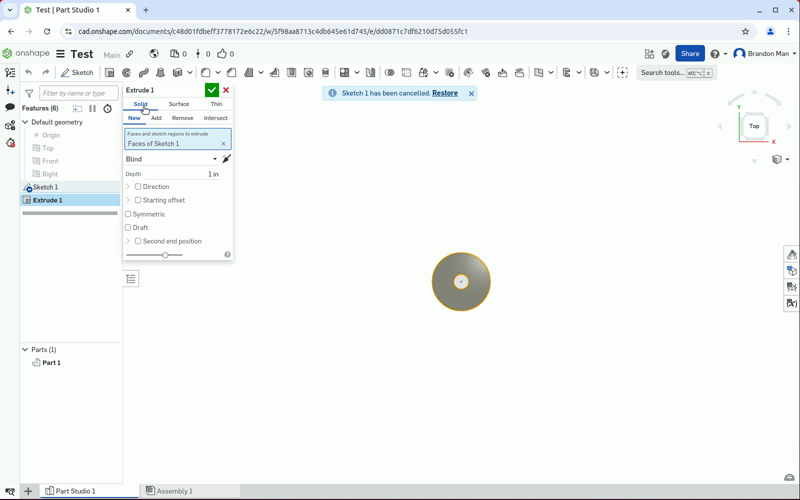
click(143, 106)
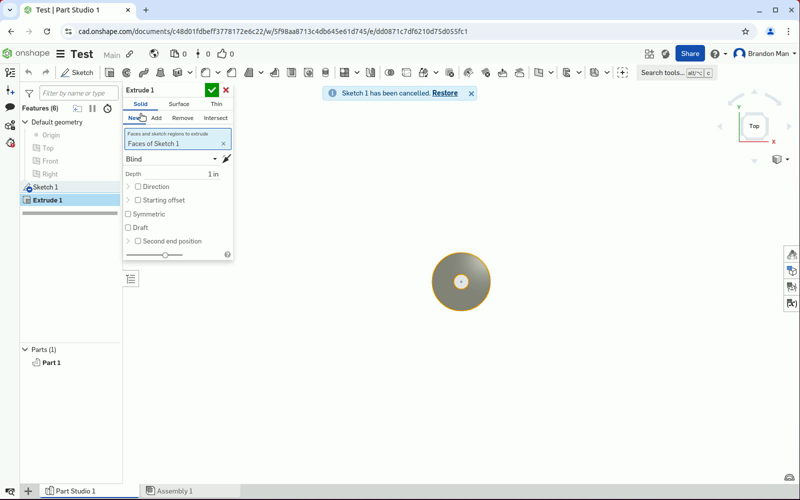
mouse_move(137, 120)
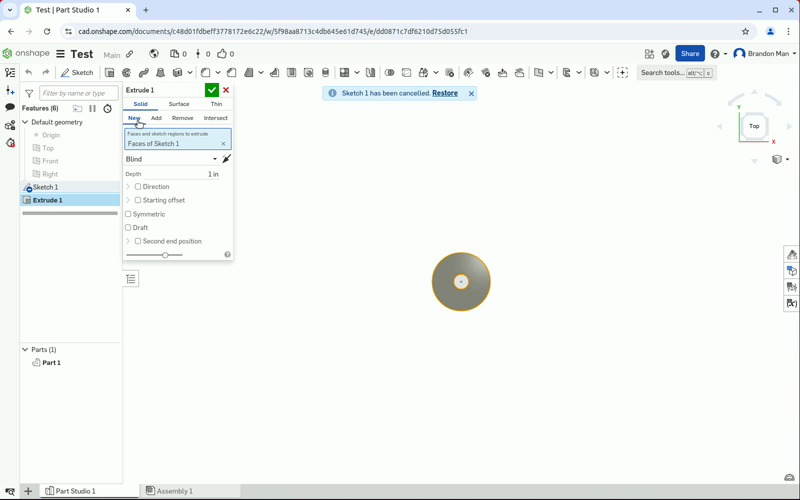
click(137, 120)
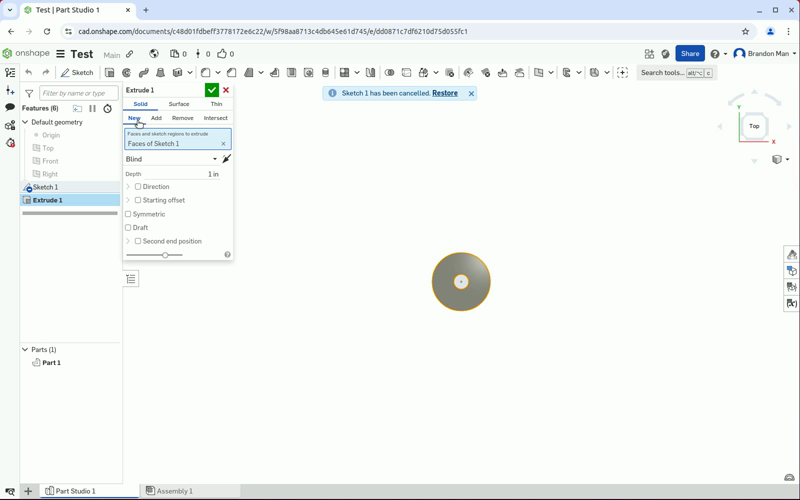
key(tab, 4)
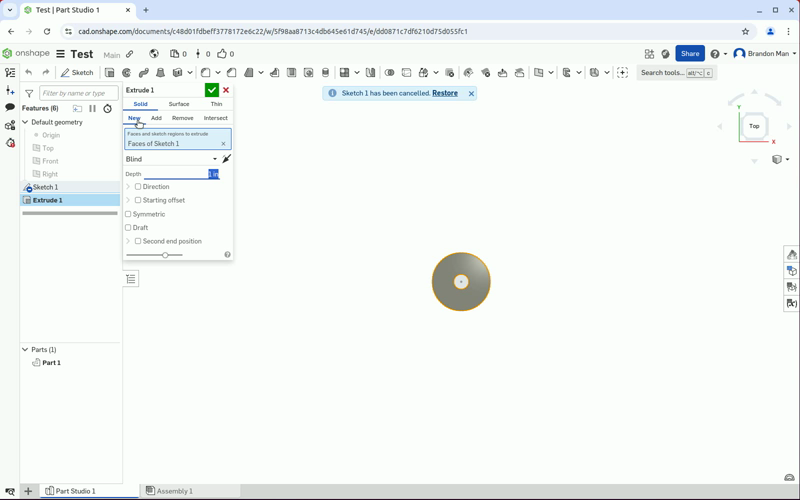
text(11.554)
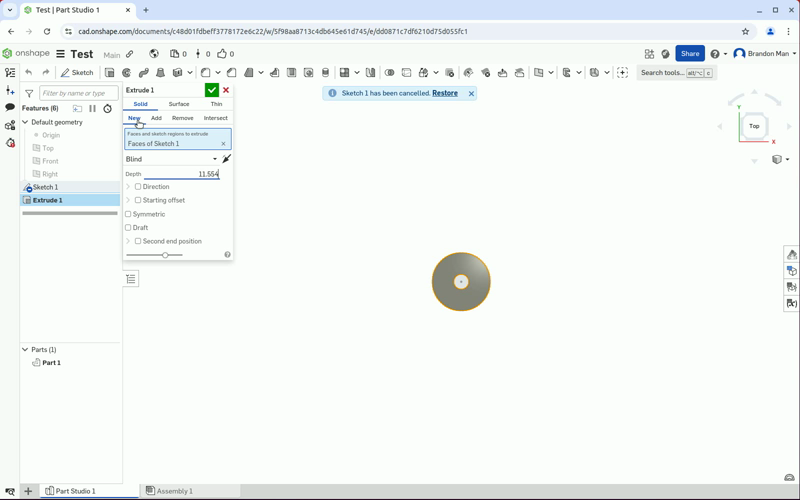
key(enter)
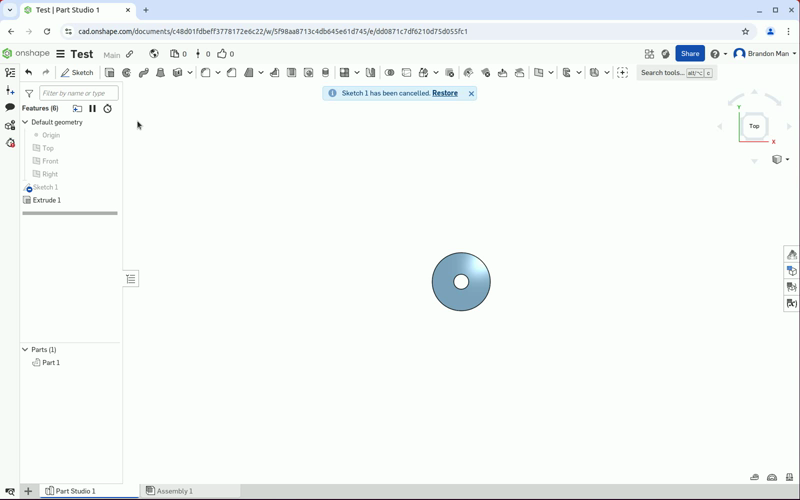
key(shift+h)
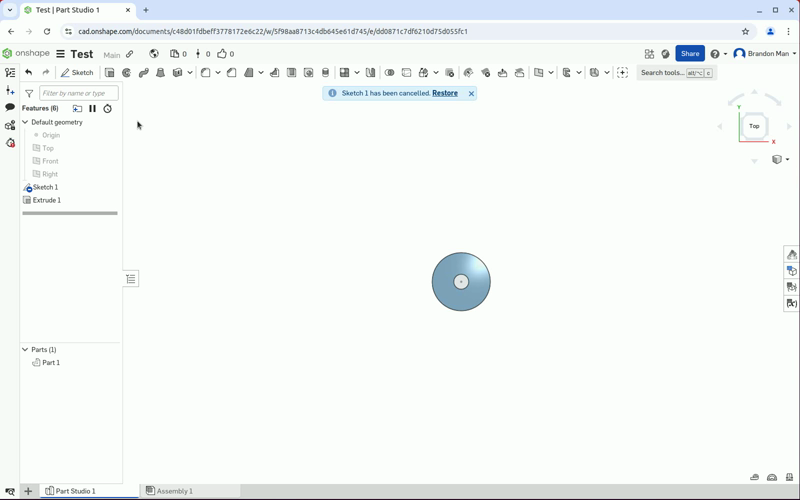
key(shift+h)
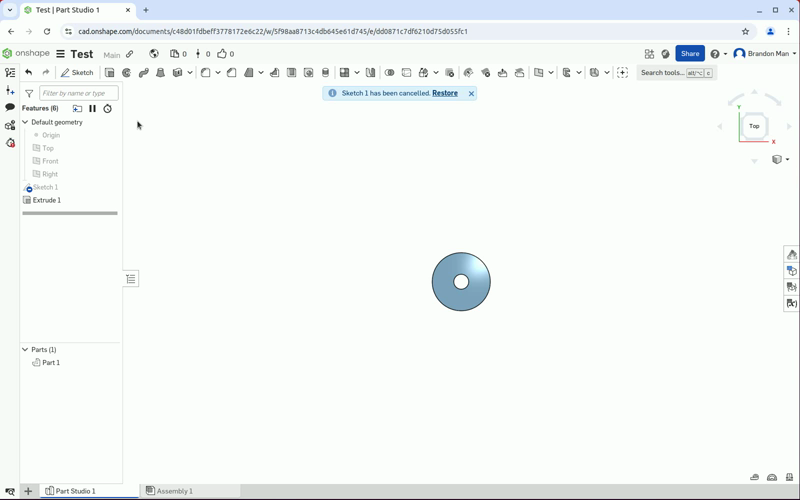
mouse_move(73, 189)
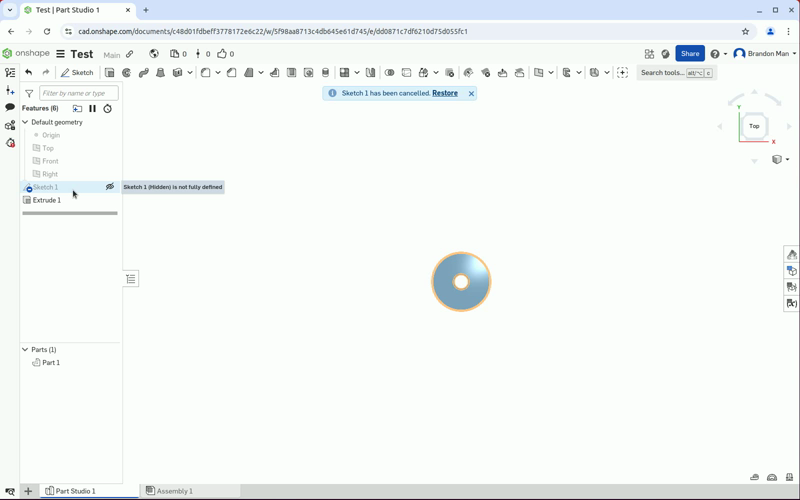
click(73, 189)
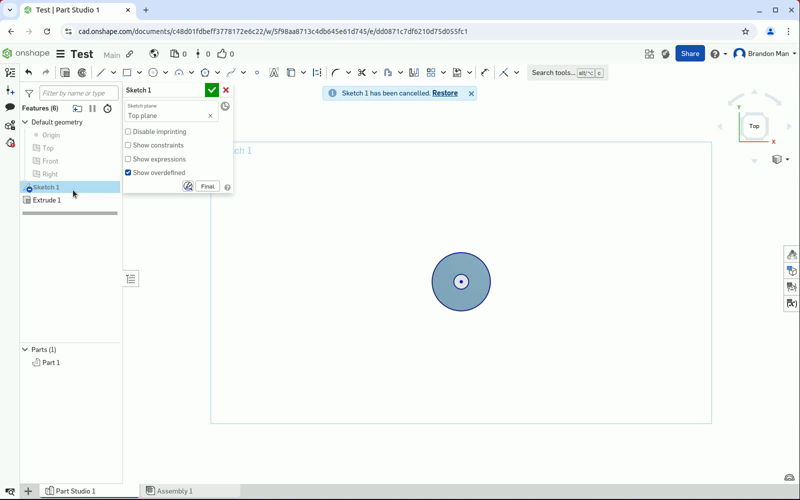
mouse_move(229, 92)
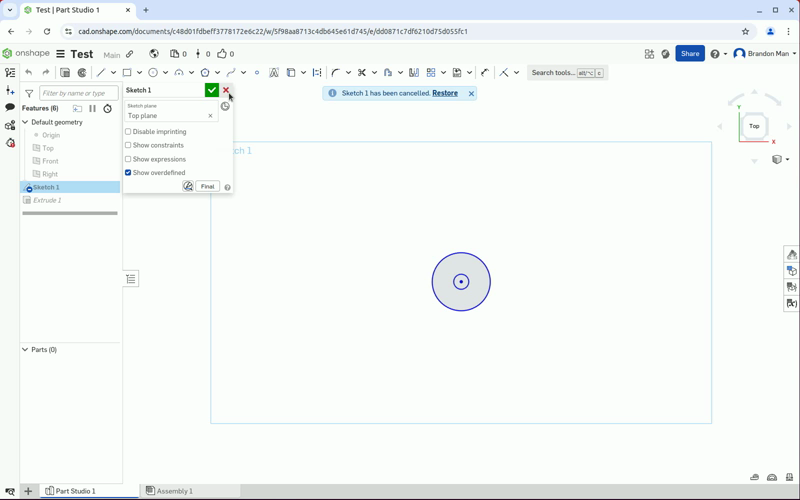
click(229, 92)
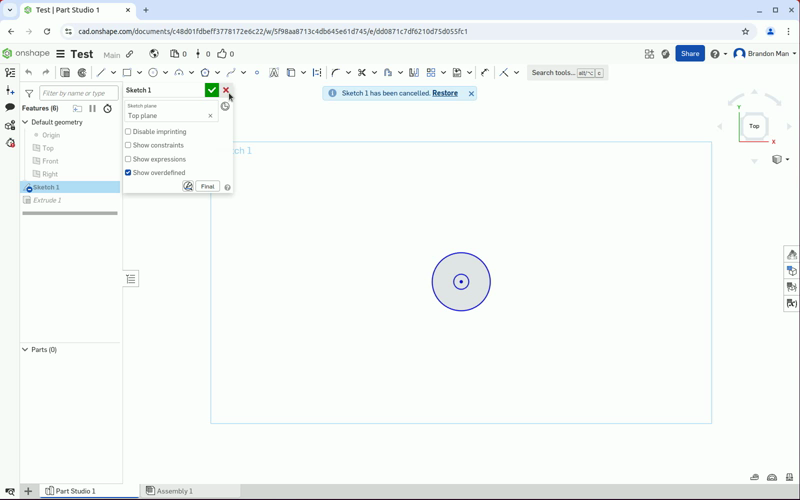
key(shift+s)
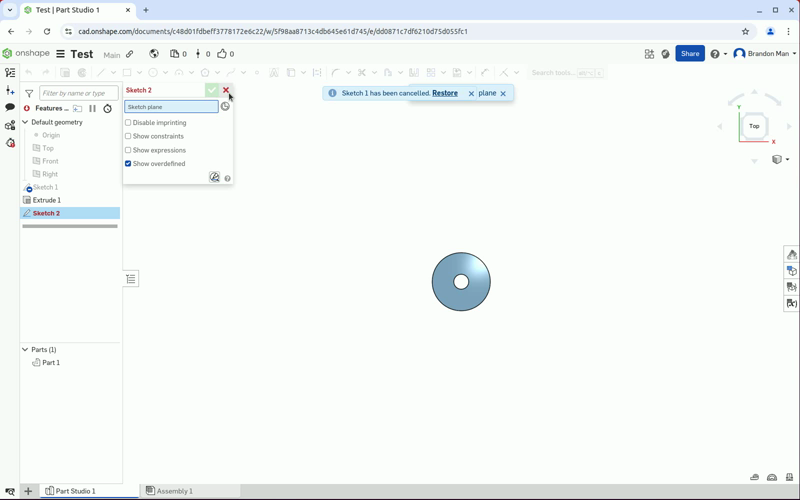
mouse_move(73, 150)
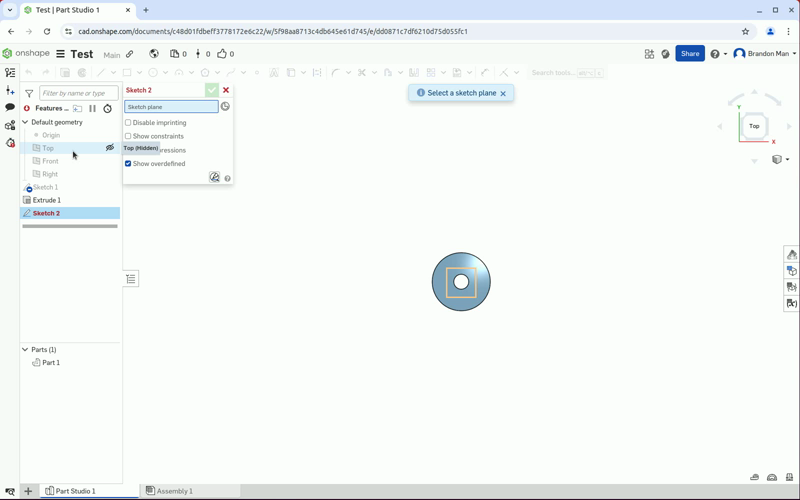
click(73, 150)
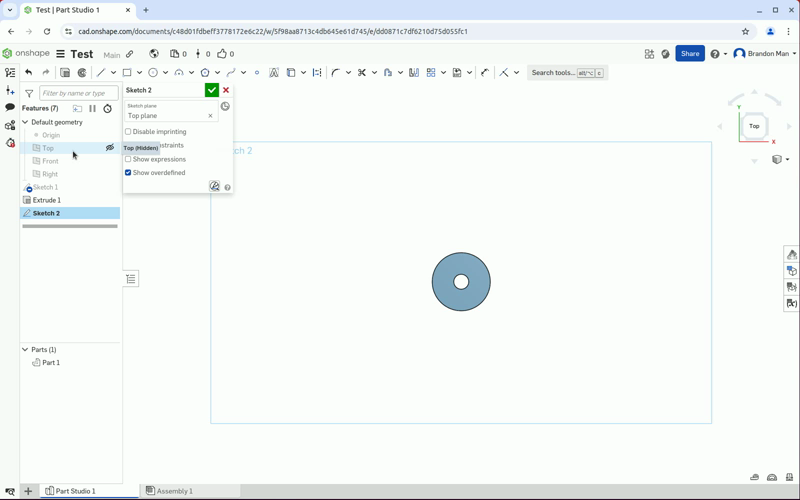
mouse_move(73, 352)
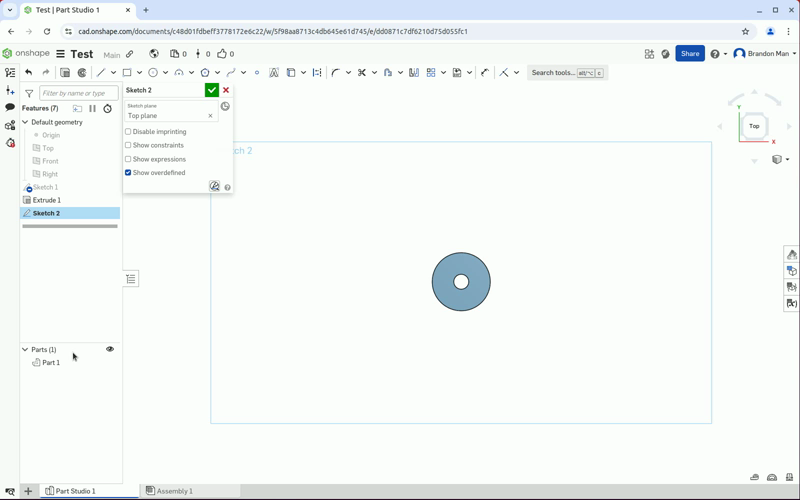
key(y)
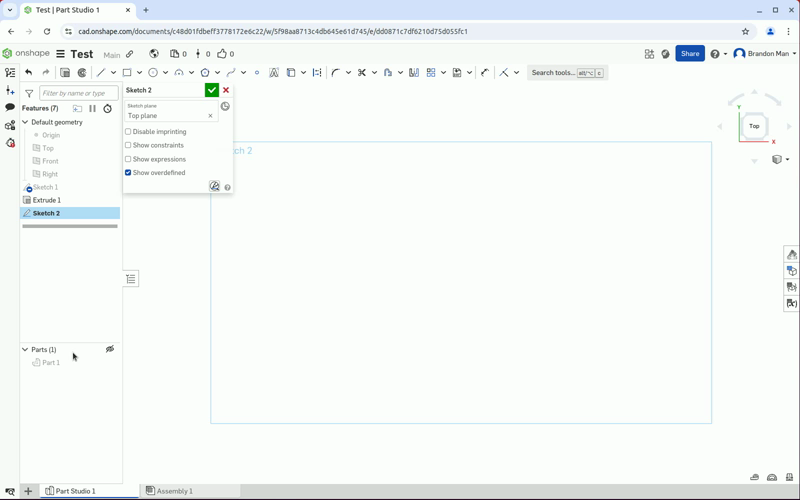
key(c)
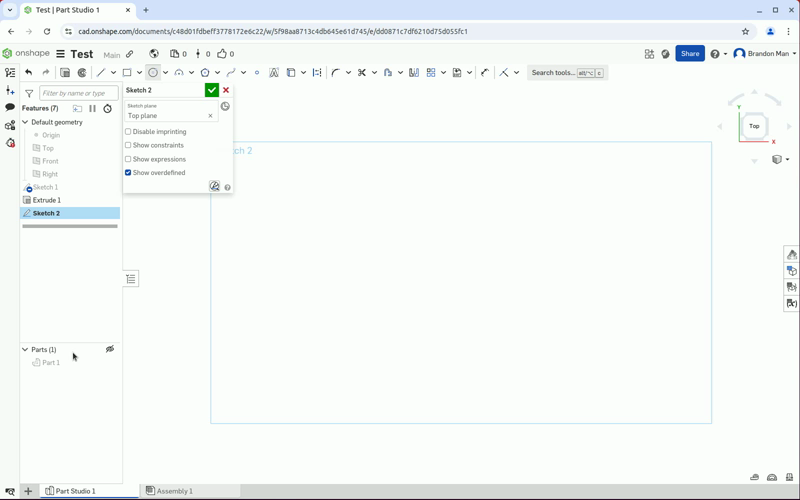
key_down(shift)
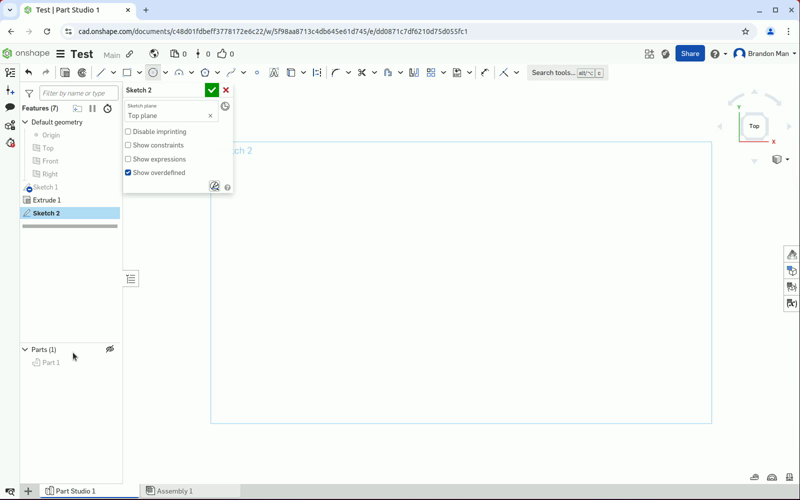
mouse_move(461, 281)
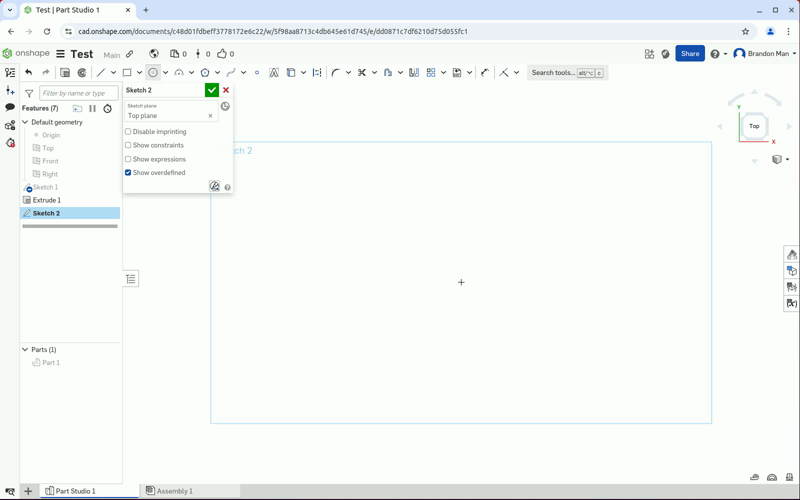
click(461, 281)
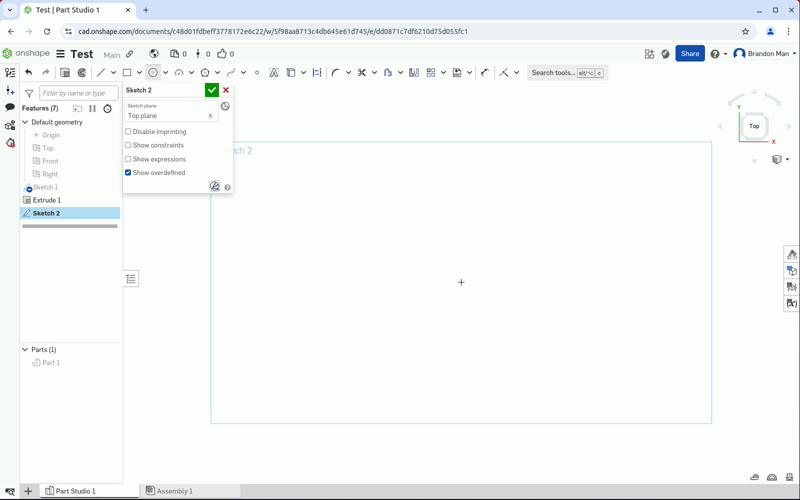
key_up(shift)
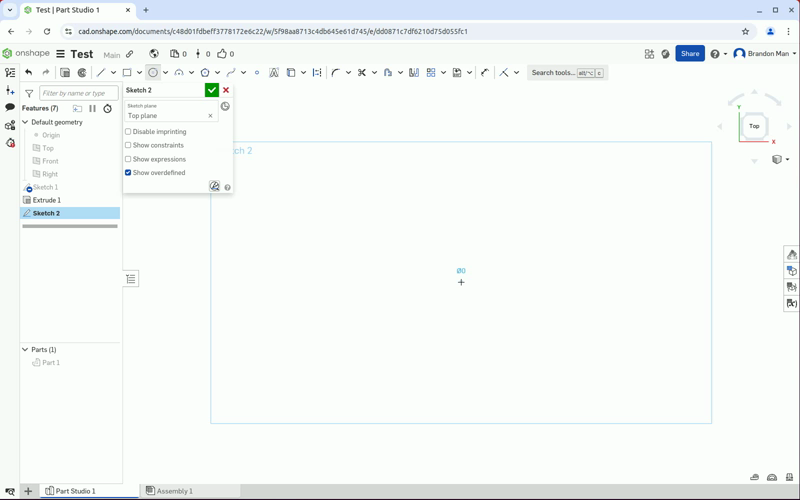
mouse_move(468, 281)
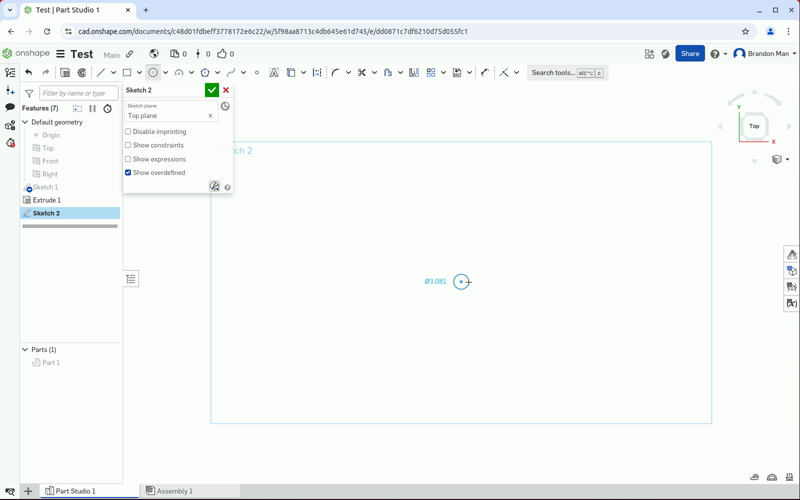
click(468, 281)
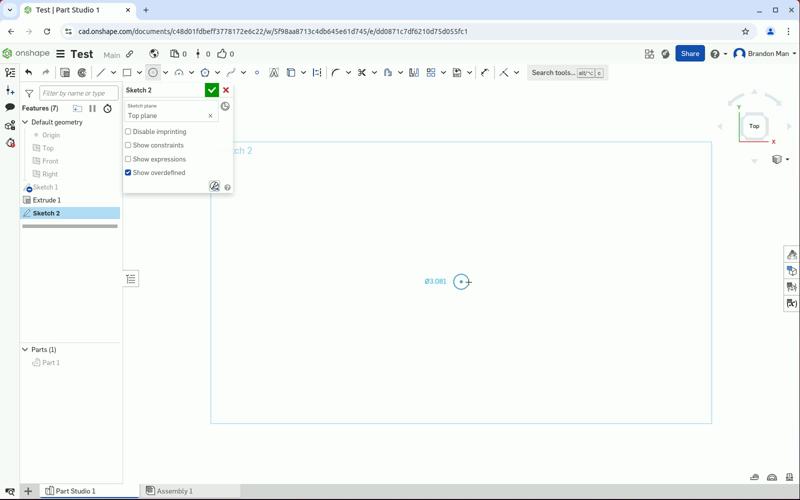
key(esc)
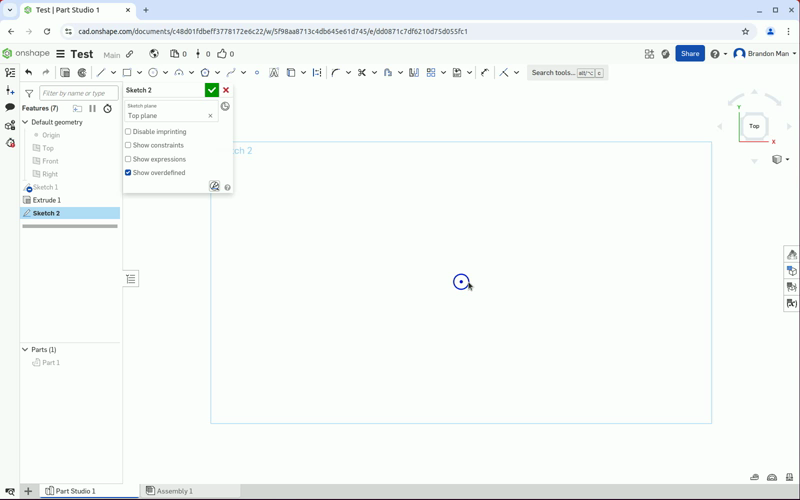
mouse_move(458, 284)
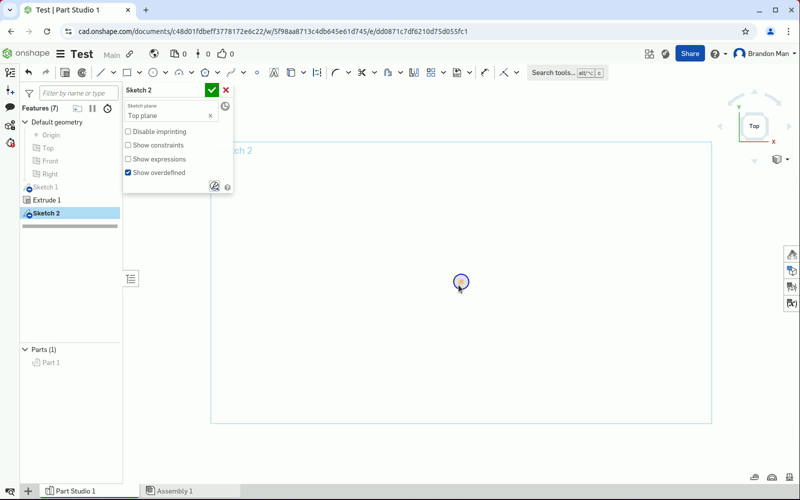
scroll(6)
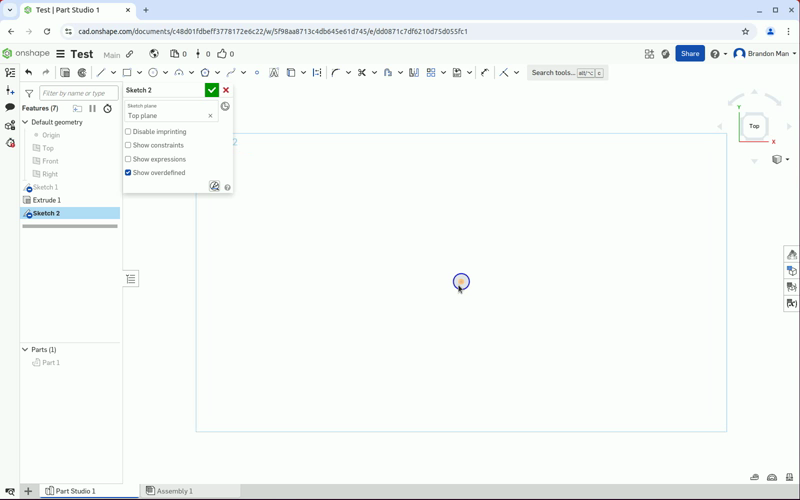
scroll(6)
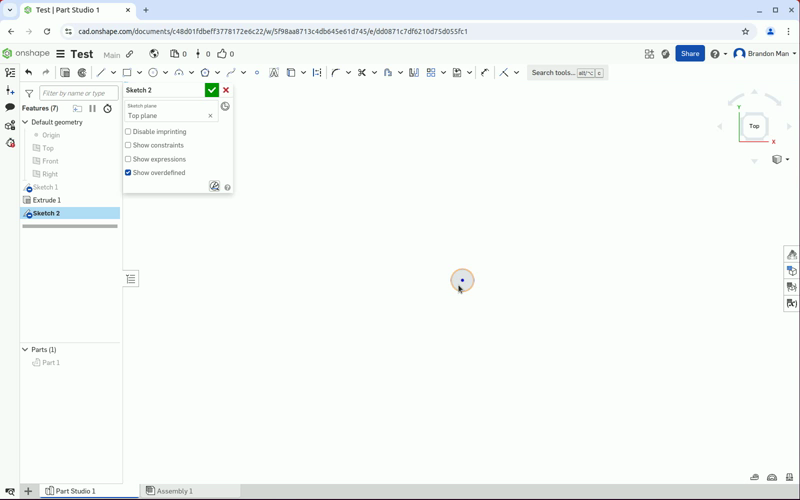
scroll(6)
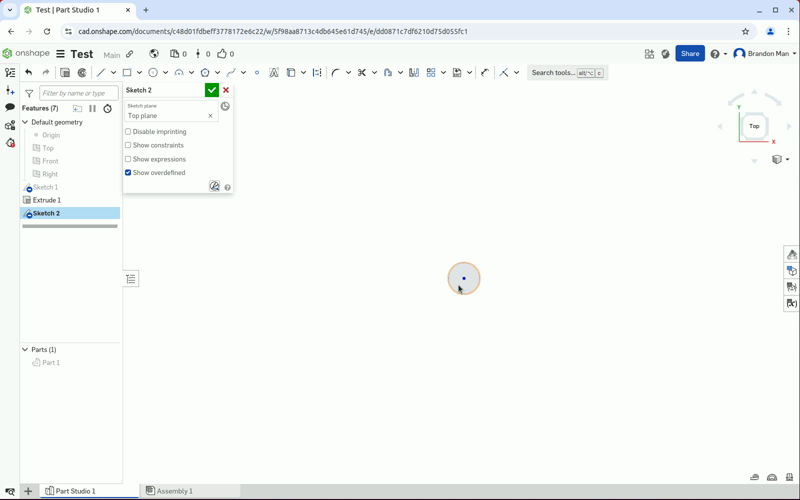
scroll(6)
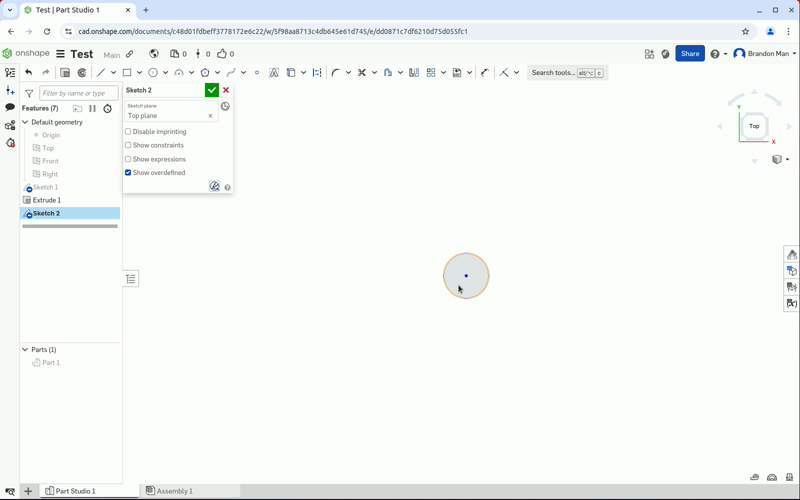
scroll(6)
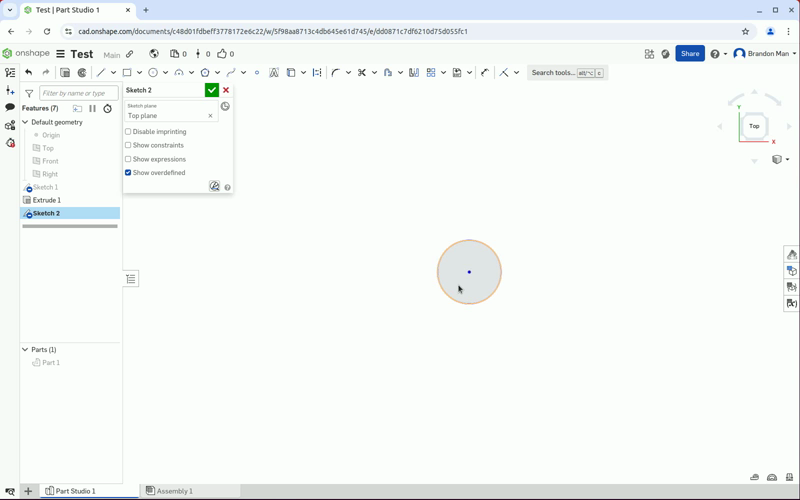
scroll(6)
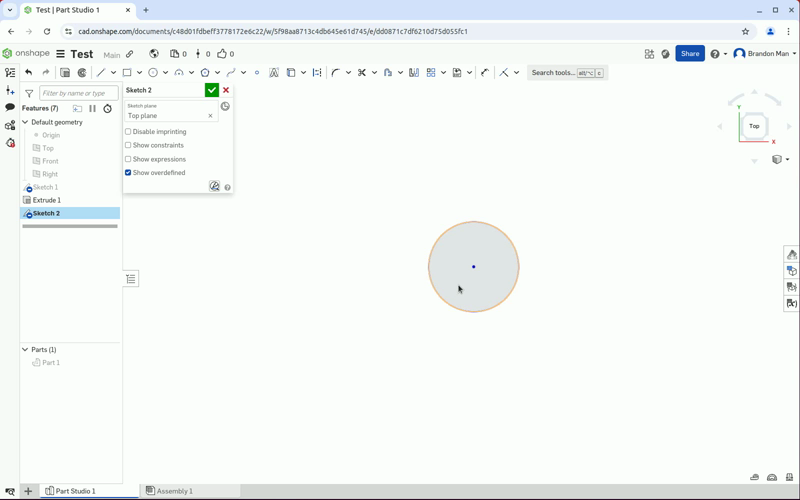
scroll(6)
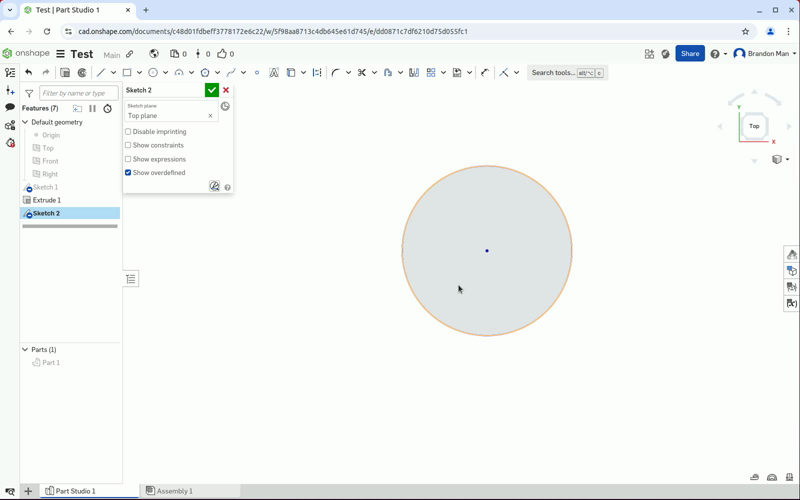
click(458, 284)
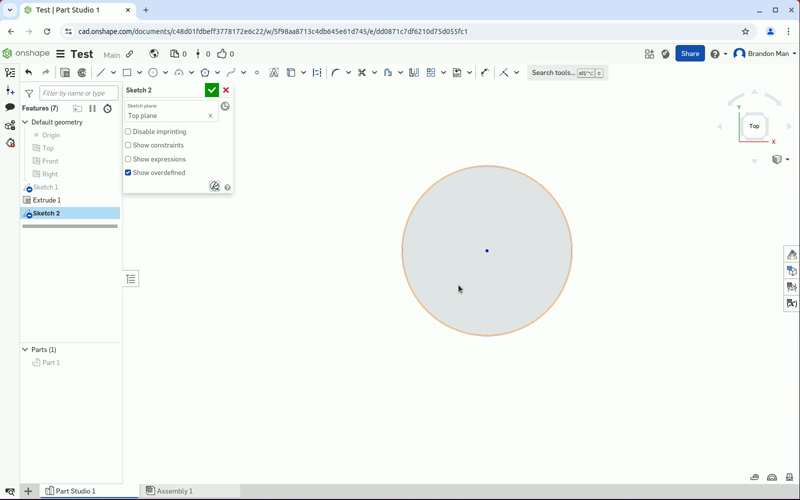
scroll(-6)
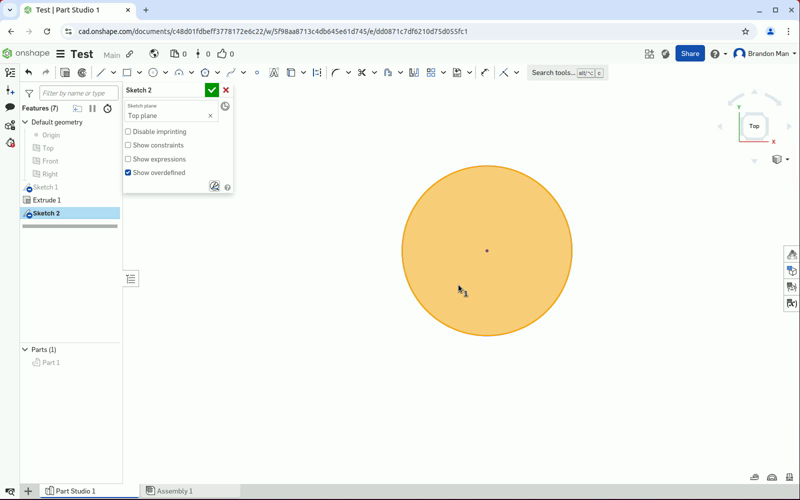
scroll(-6)
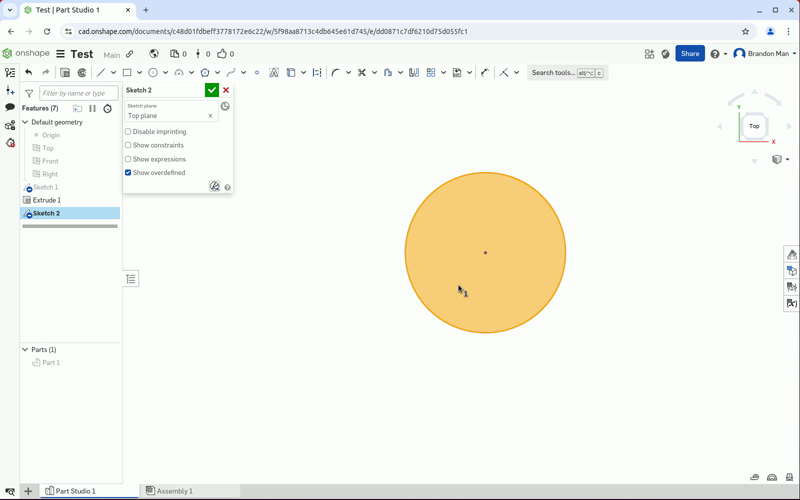
scroll(-6)
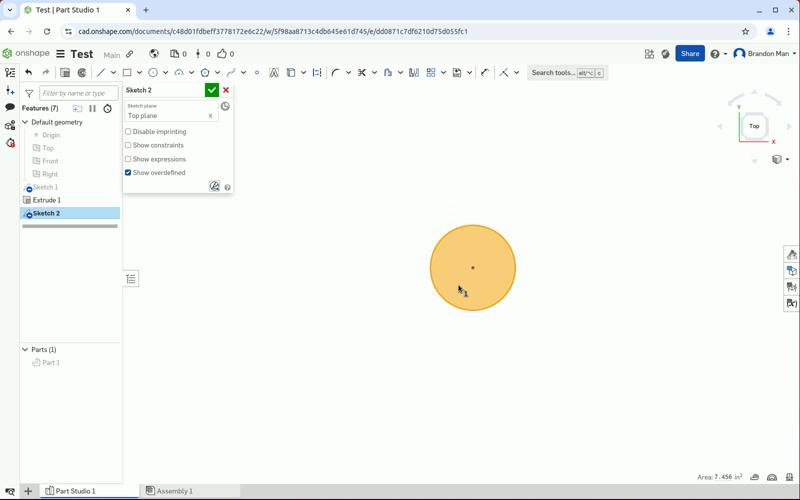
scroll(-6)
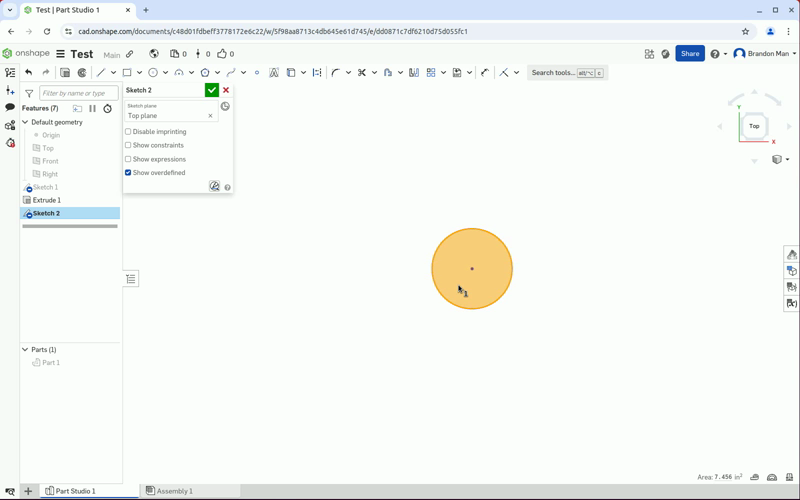
scroll(-6)
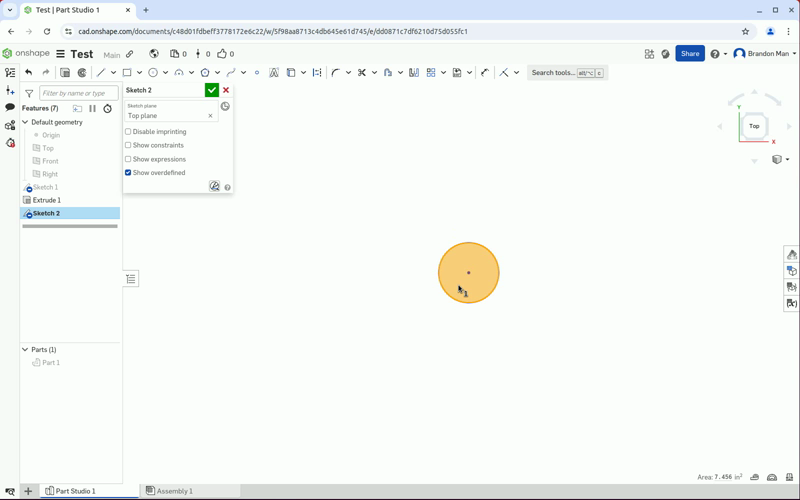
scroll(-6)
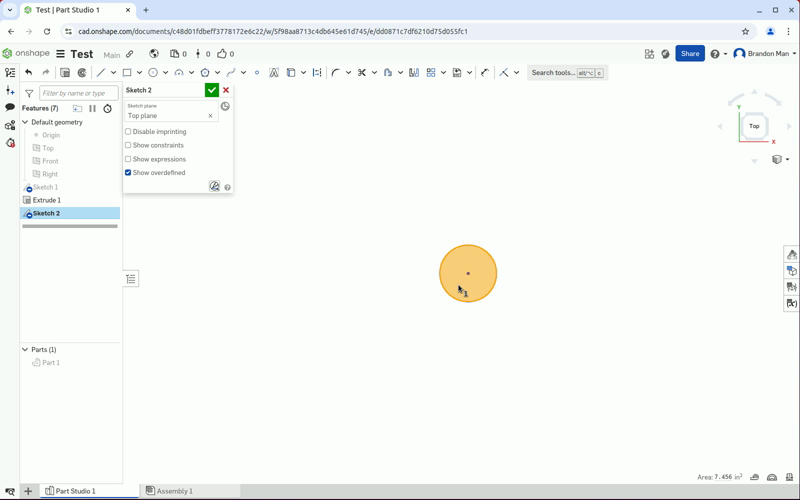
scroll(-6)
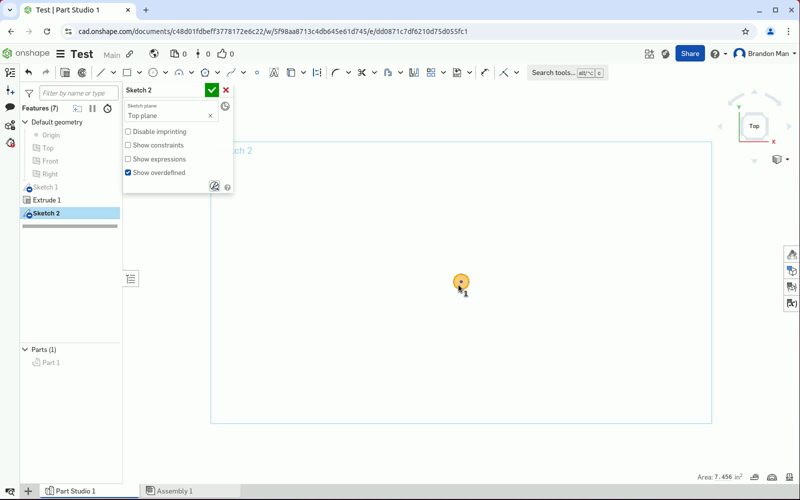
mouse_move(73, 352)
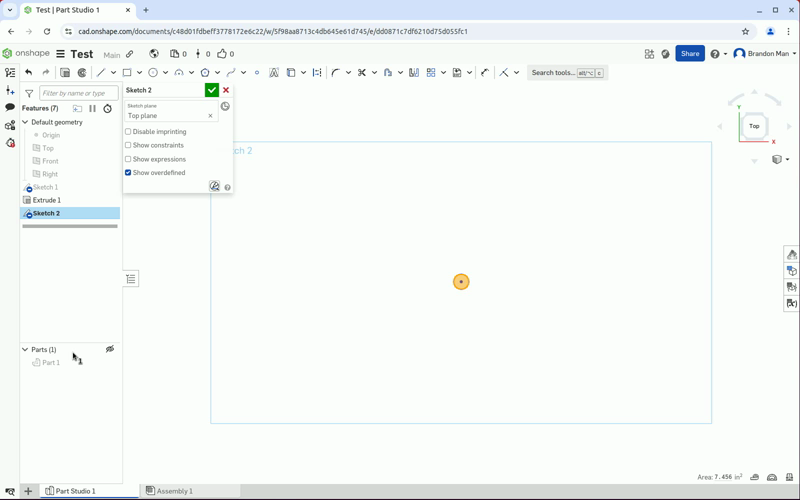
key(shift+y)
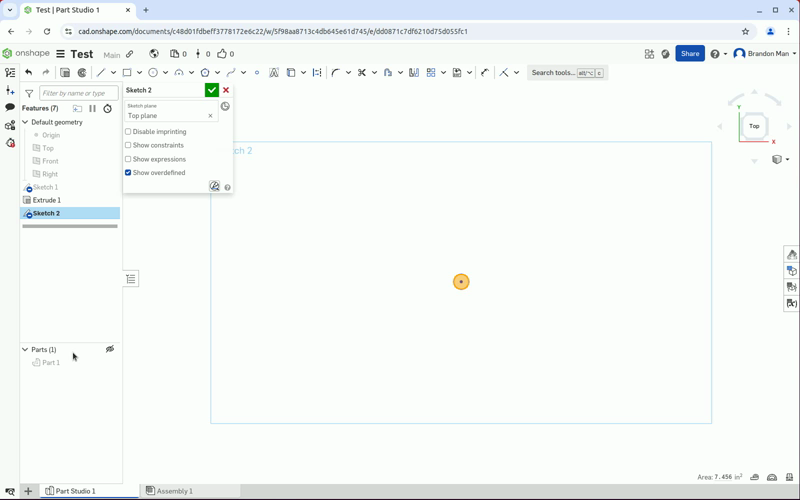
key(shift+e)
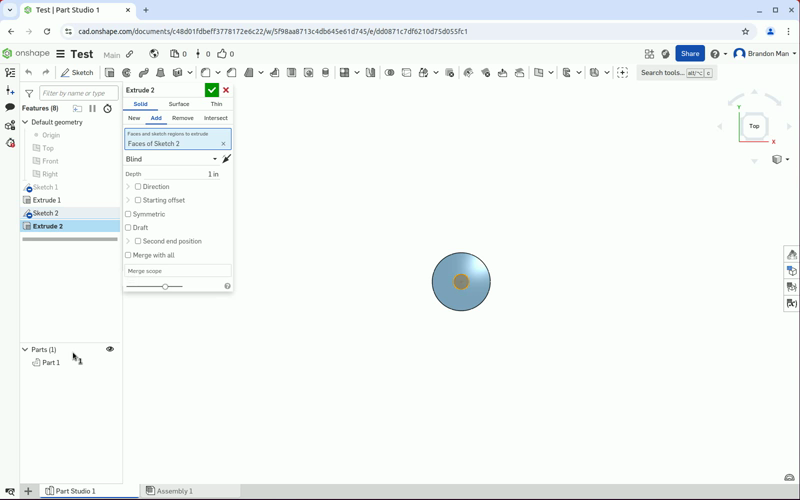
mouse_move(143, 106)
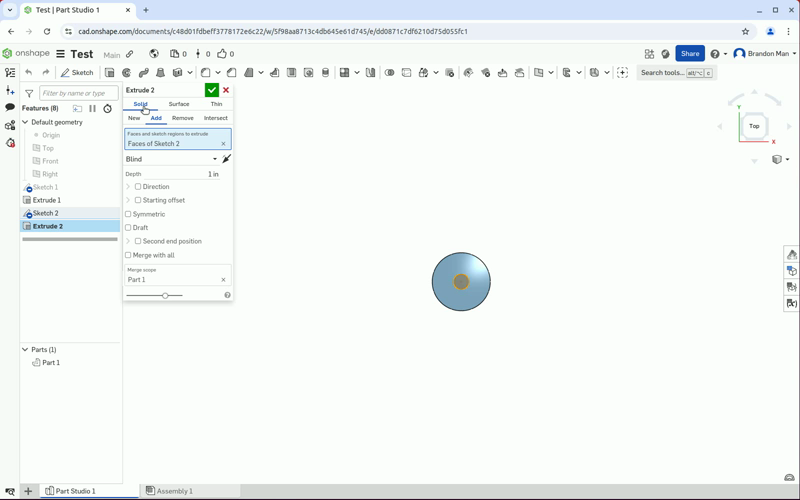
click(143, 106)
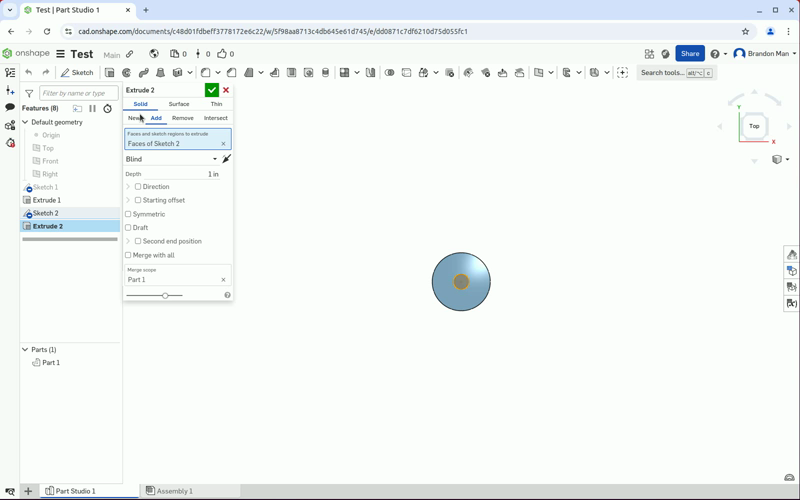
mouse_move(137, 120)
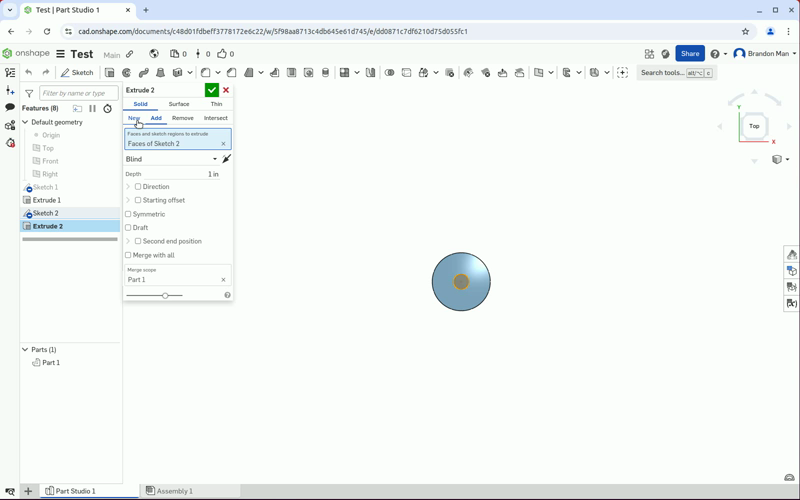
click(137, 120)
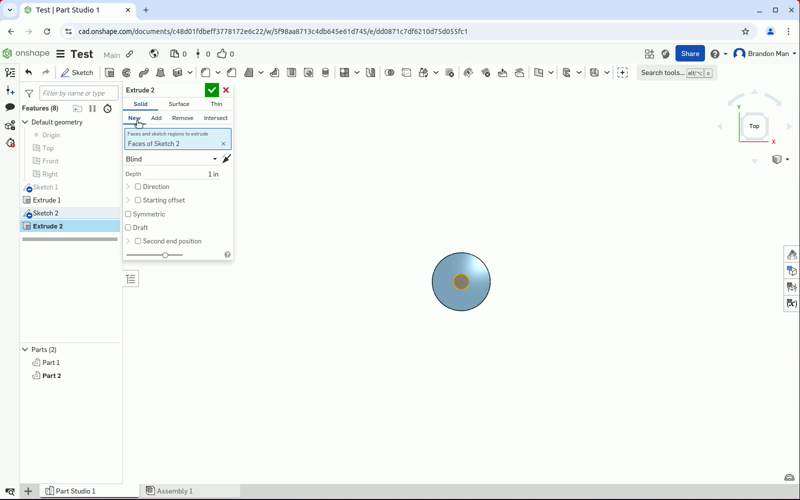
key(tab, 4)
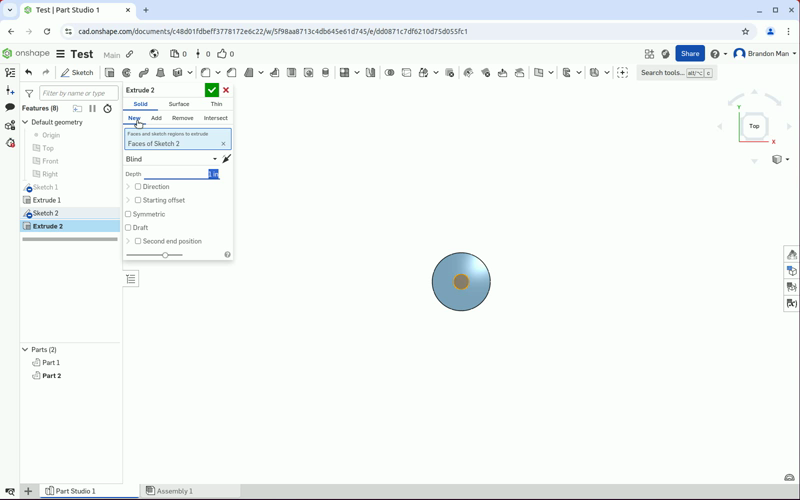
text(11.554)
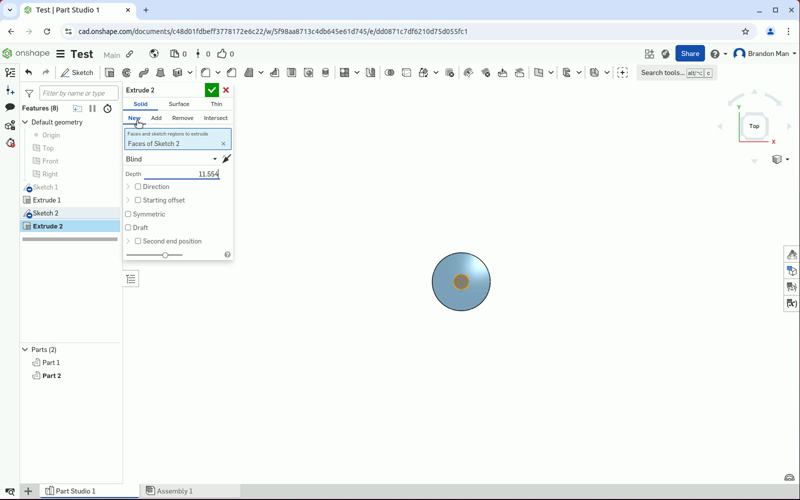
key(enter)
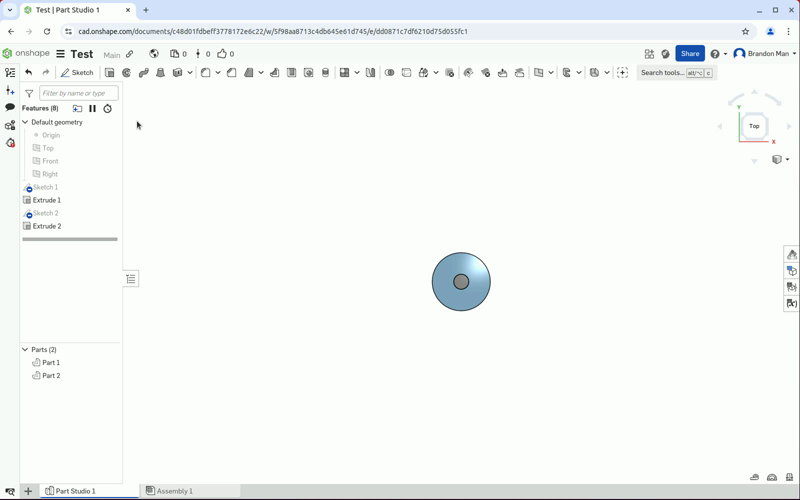
key(shift+h)
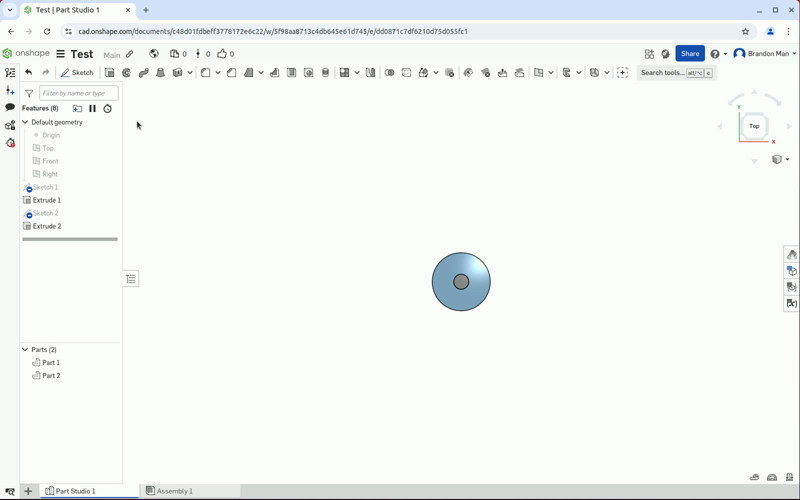
key(shift+h)
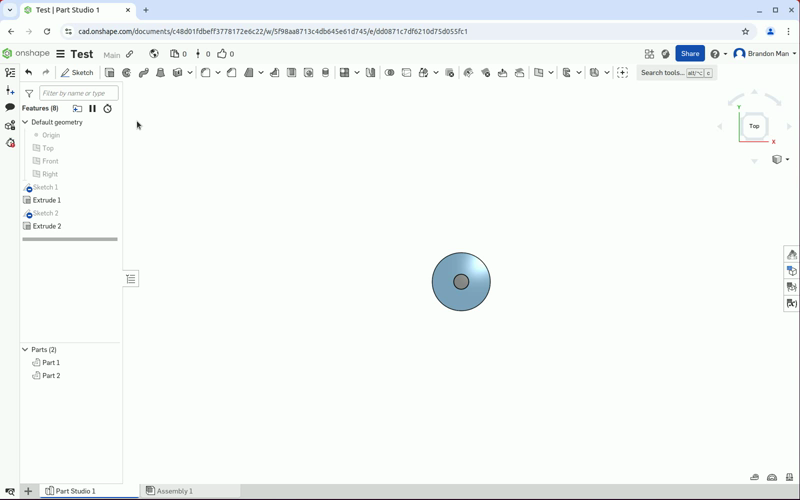
mouse_move(73, 189)
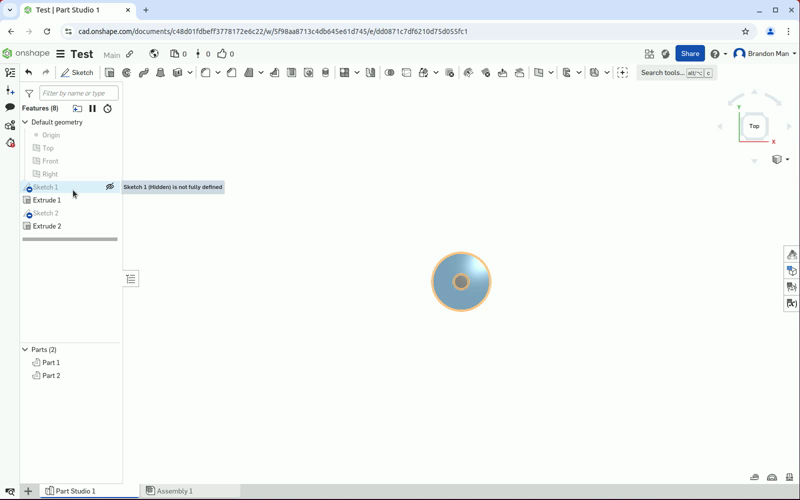
click(73, 189)
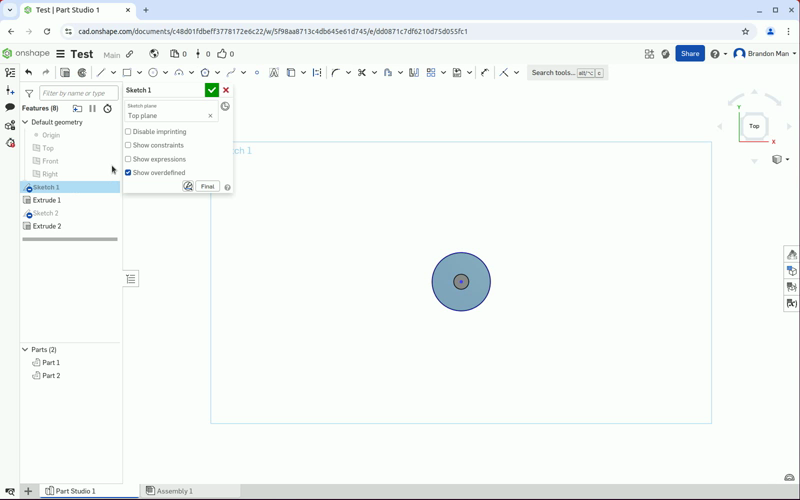
mouse_move(229, 92)
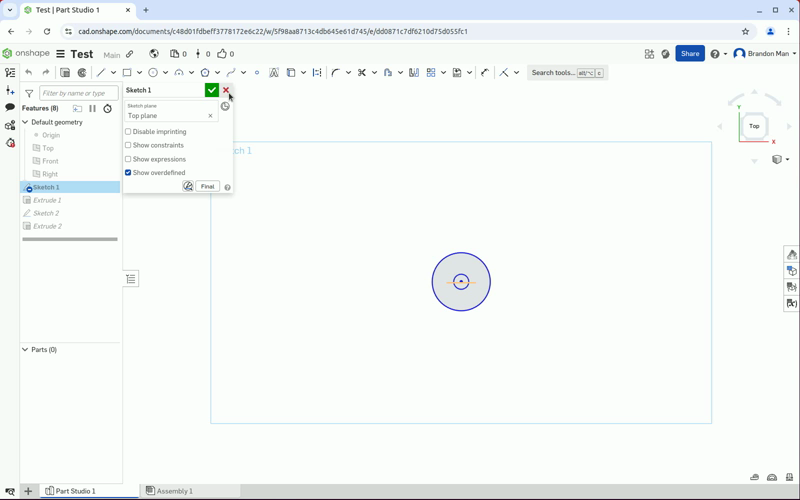
click(229, 92)
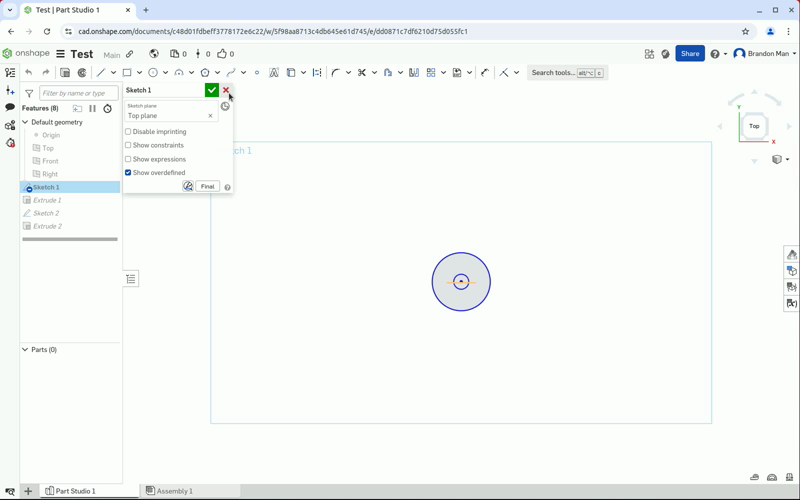
key(shift+s)
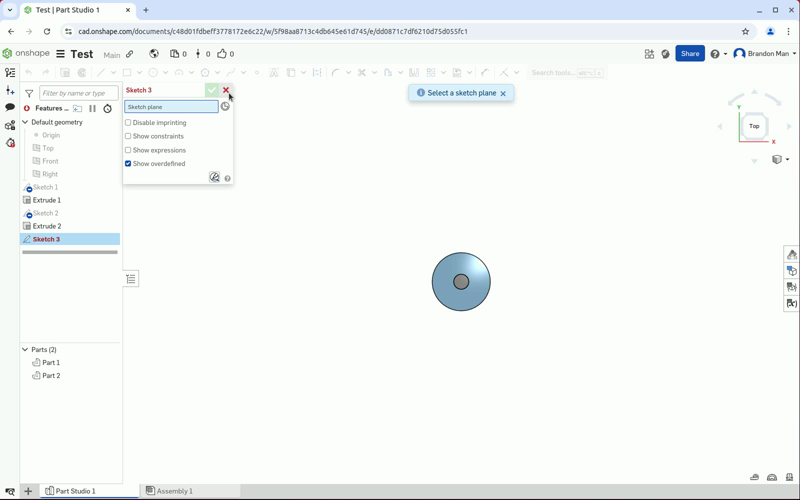
mouse_move(73, 150)
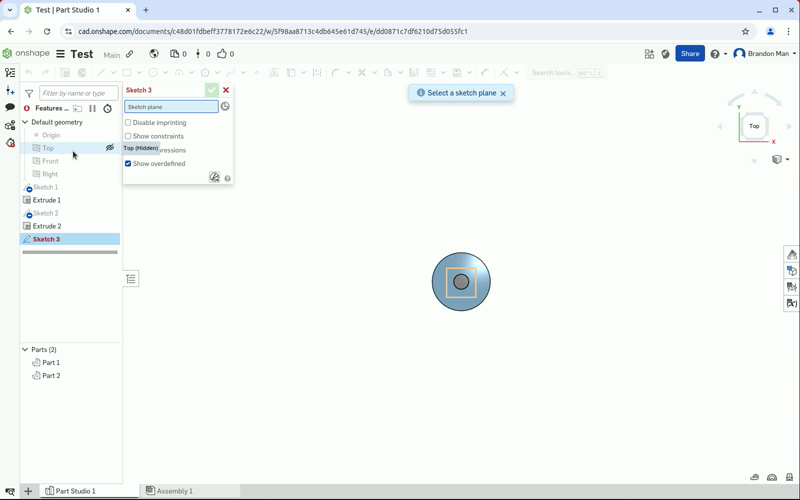
click(73, 150)
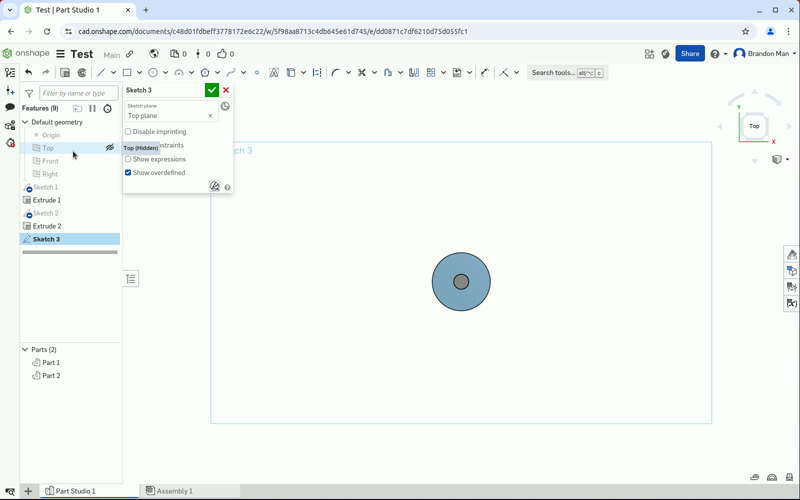
mouse_move(73, 352)
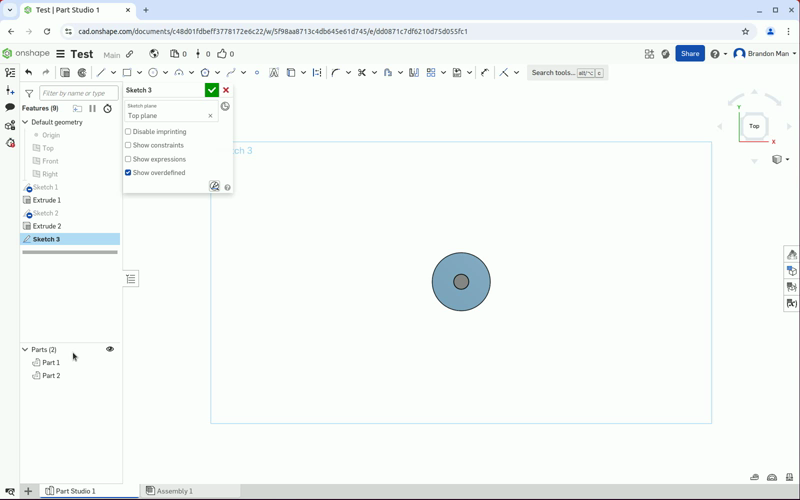
key(y)
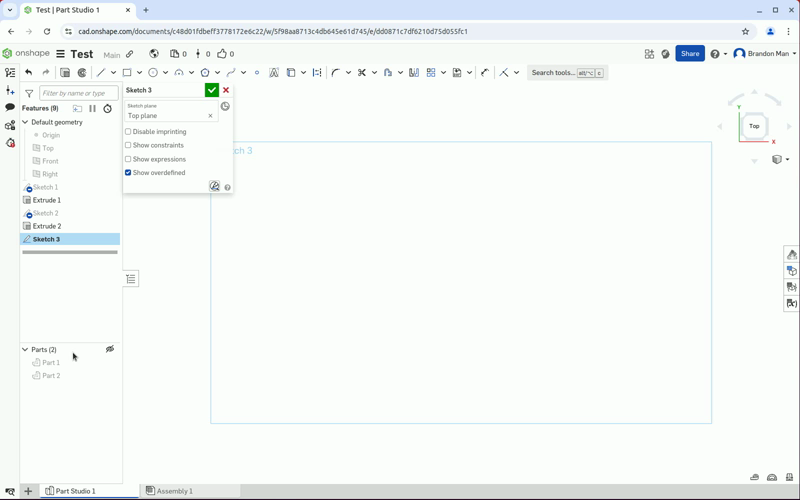
key(c)
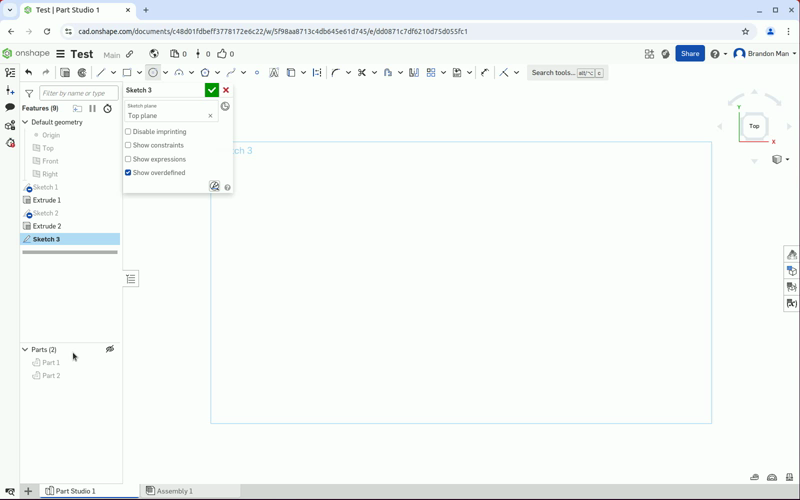
key_down(shift)
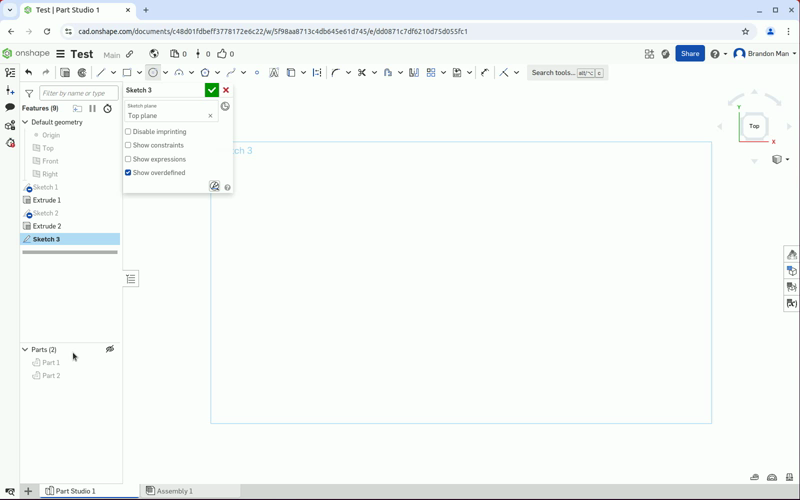
mouse_move(461, 281)
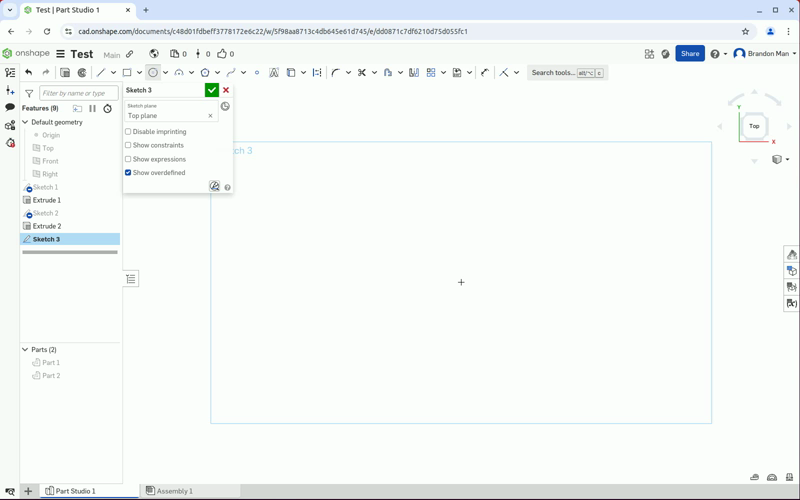
click(461, 281)
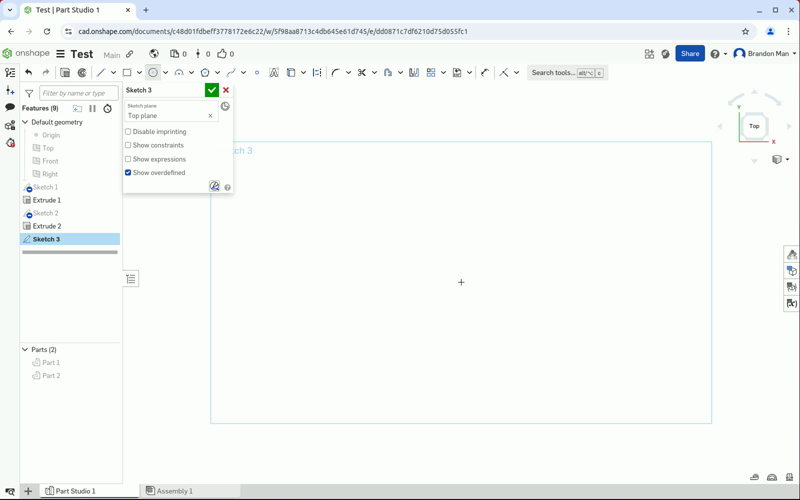
key_up(shift)
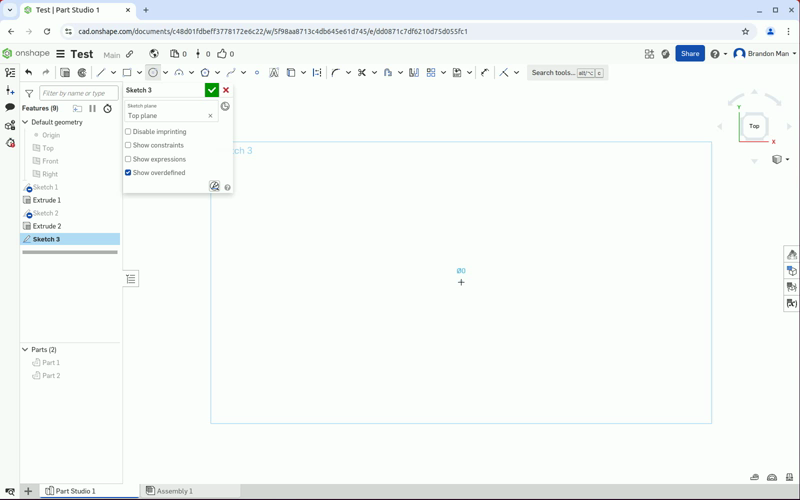
mouse_move(468, 281)
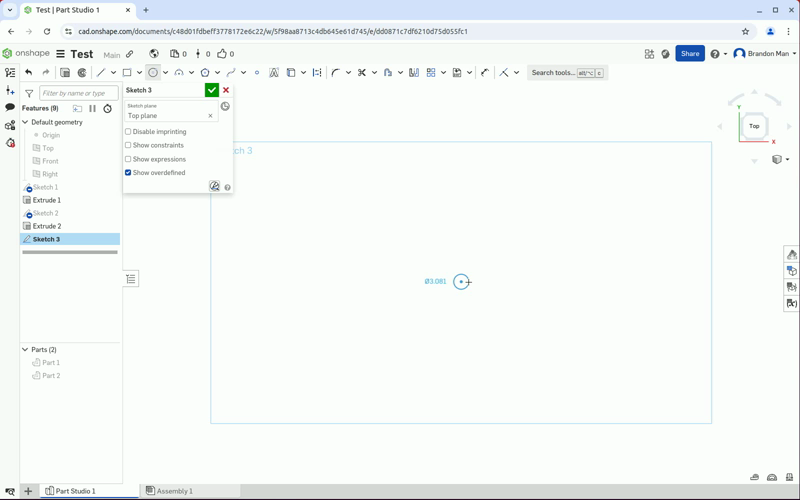
click(468, 281)
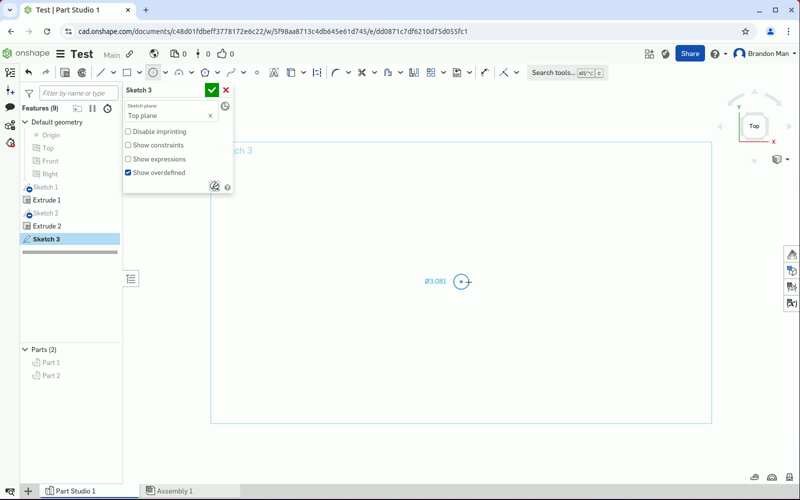
key(esc)
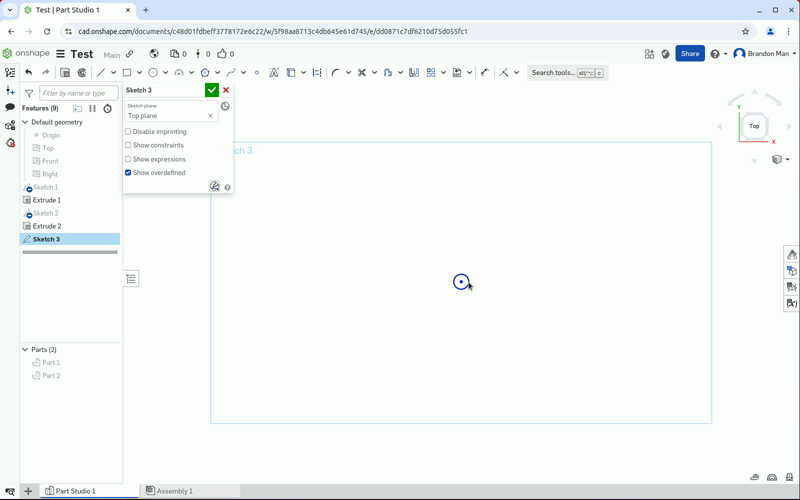
mouse_move(459, 284)
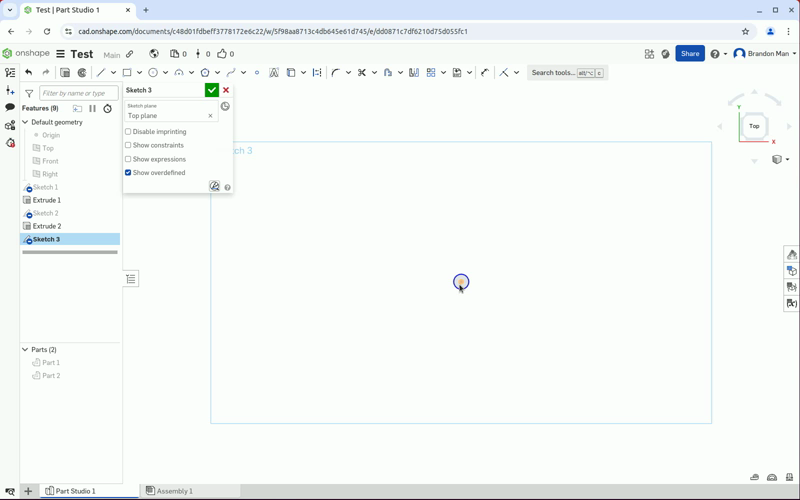
scroll(6)
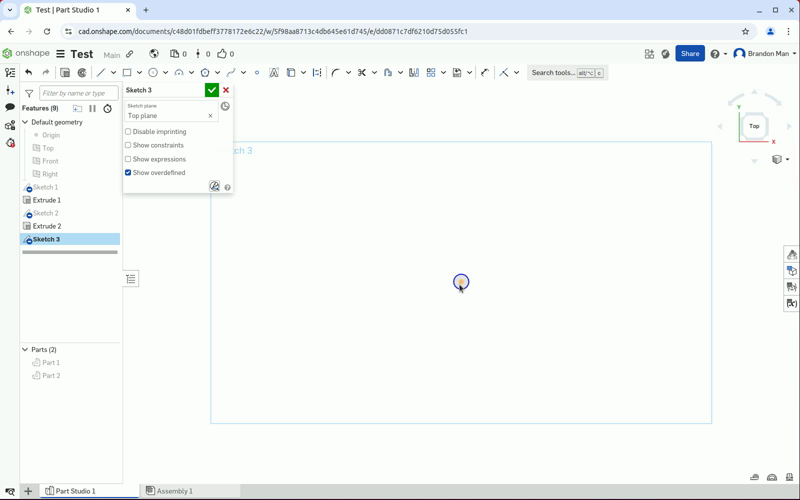
scroll(6)
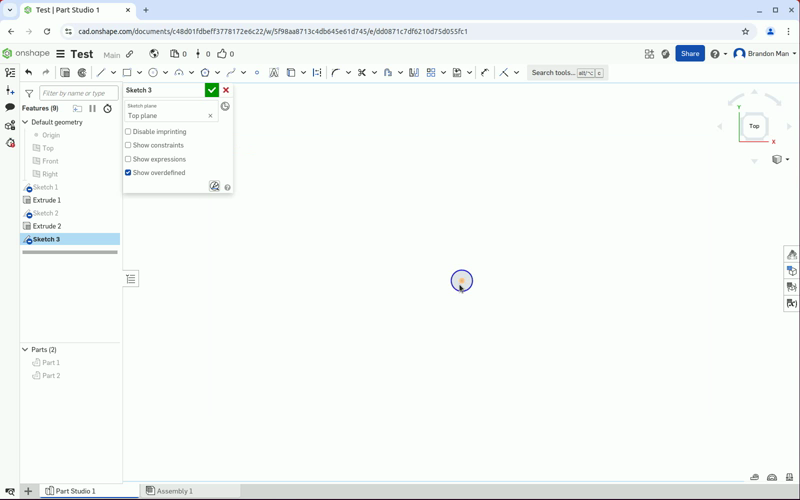
scroll(6)
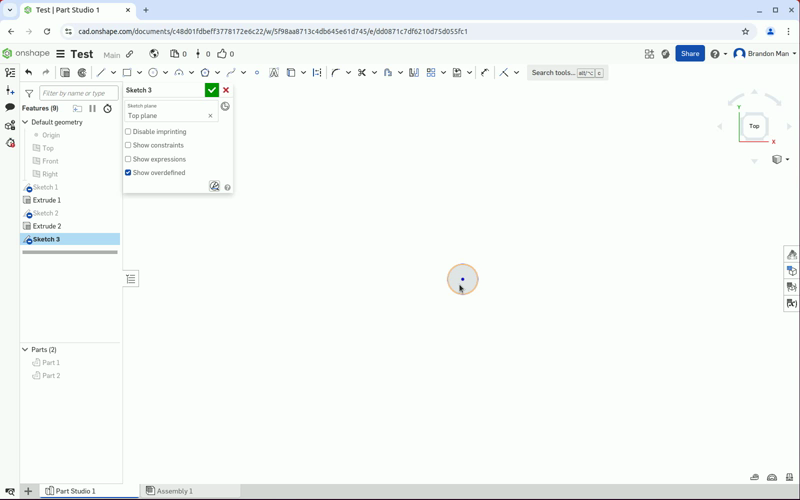
scroll(6)
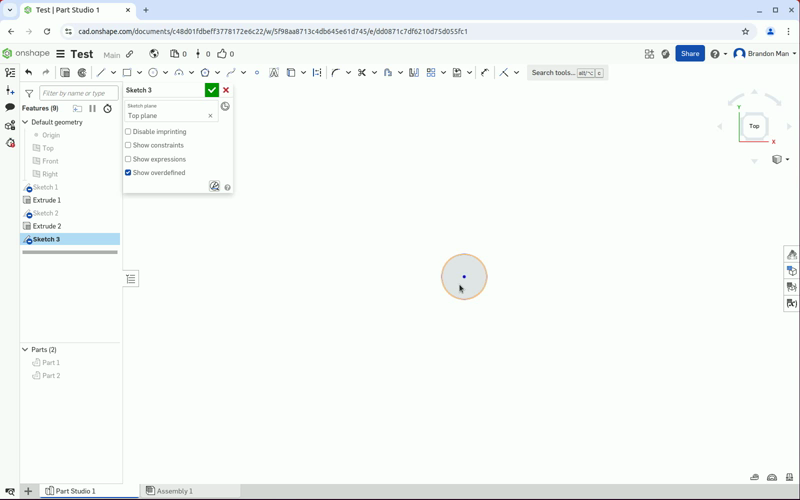
scroll(6)
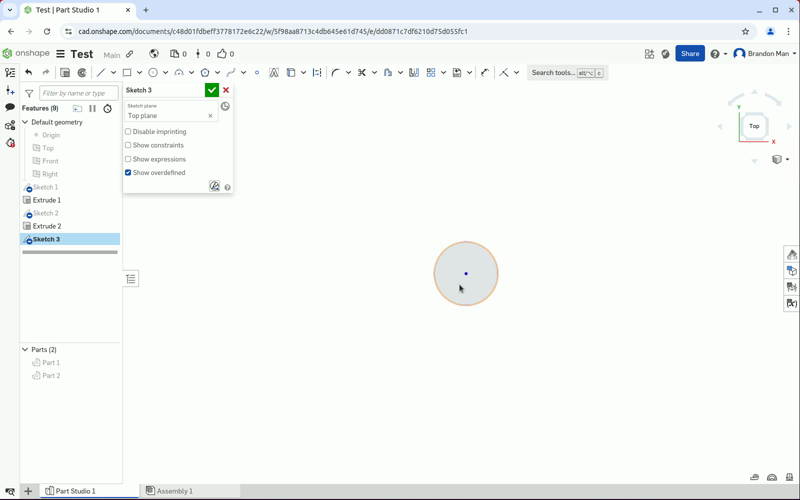
scroll(6)
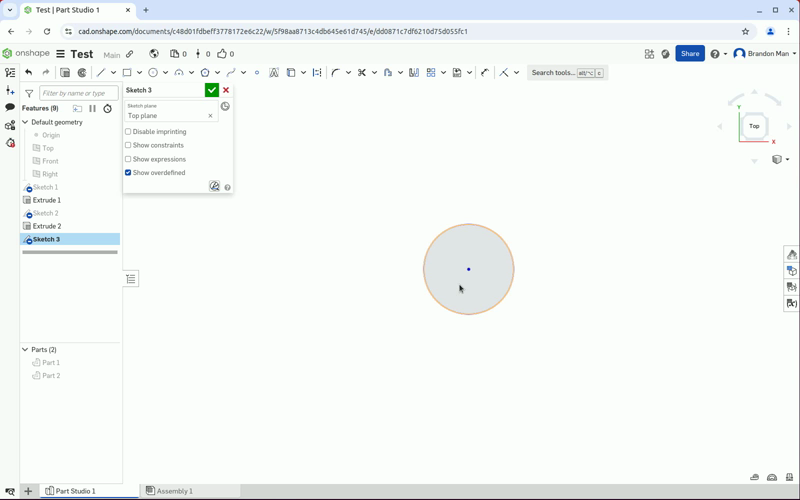
scroll(6)
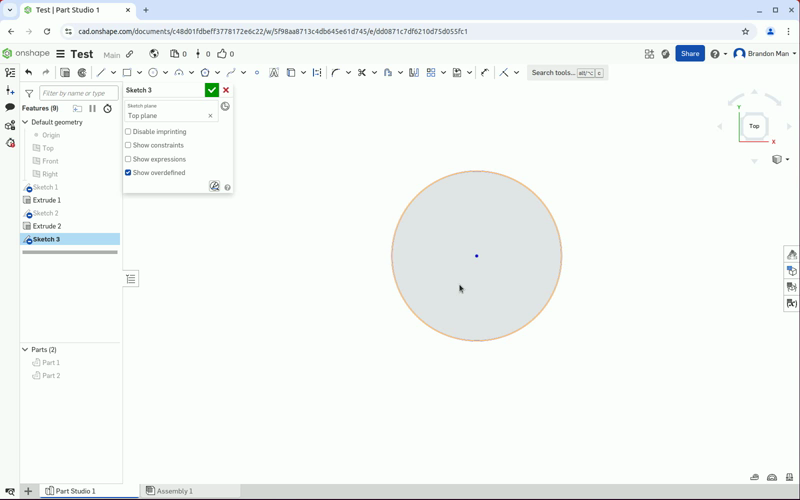
click(459, 284)
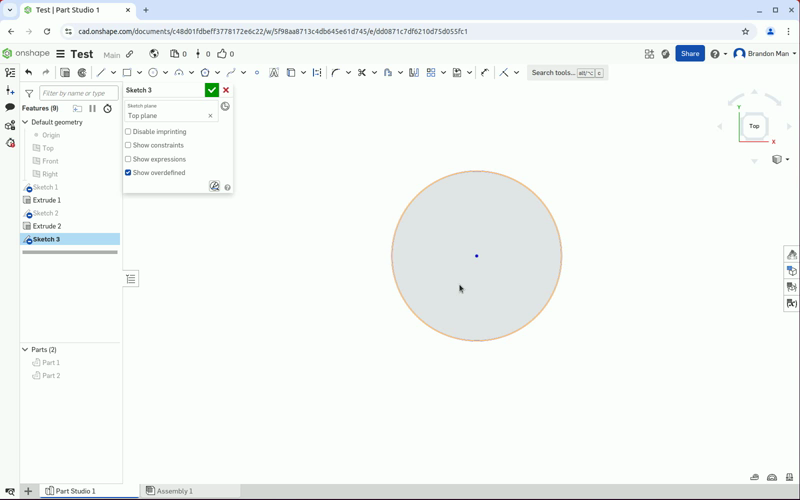
scroll(-6)
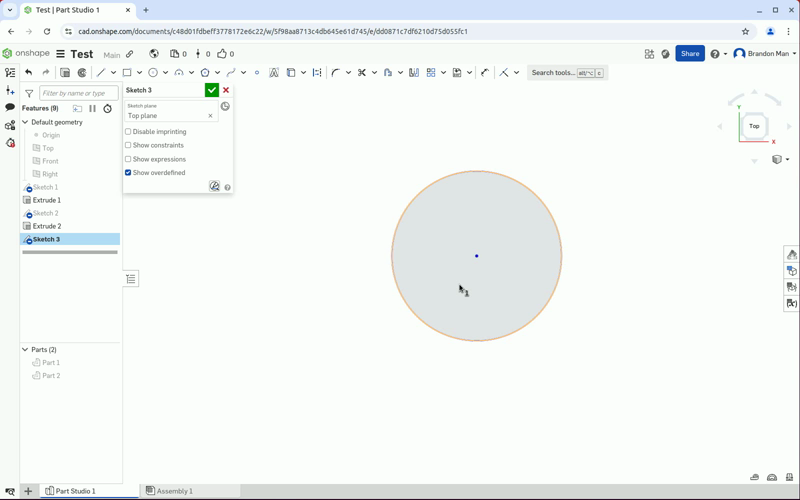
scroll(-6)
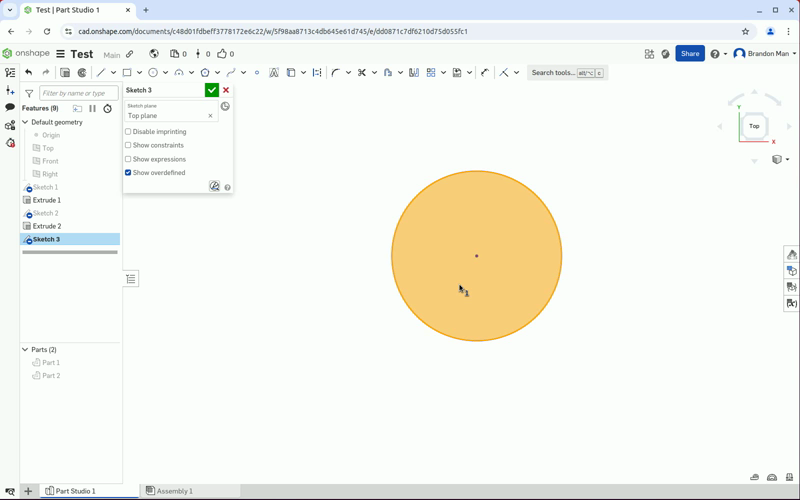
scroll(-6)
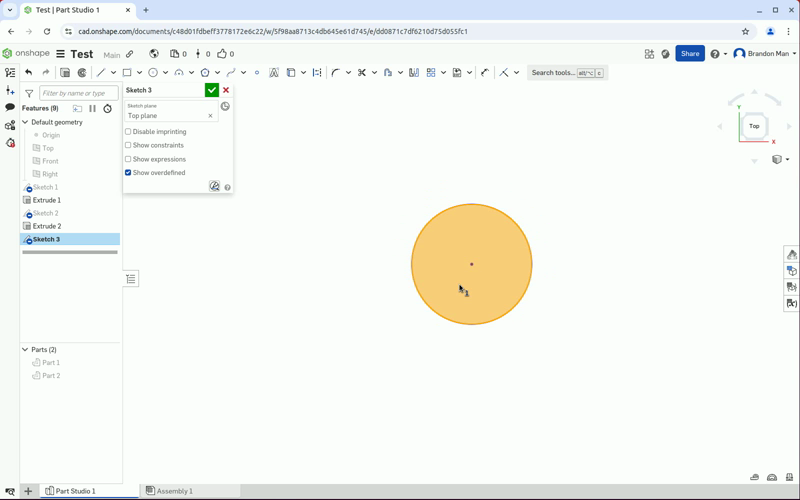
scroll(-6)
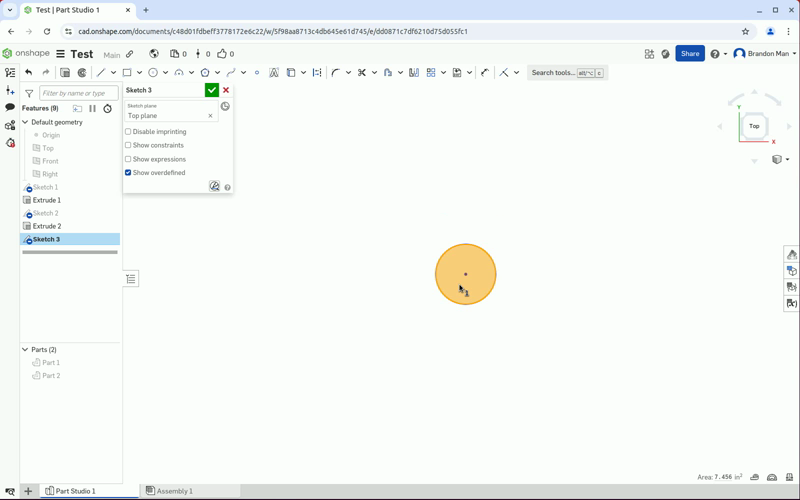
scroll(-6)
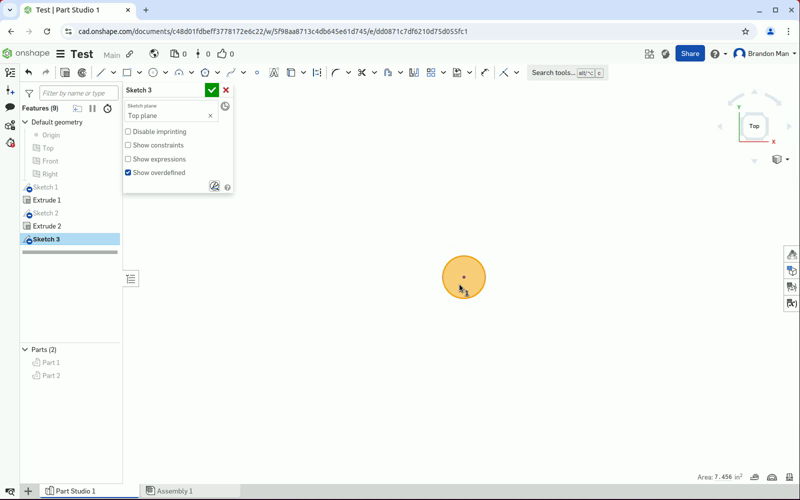
scroll(-6)
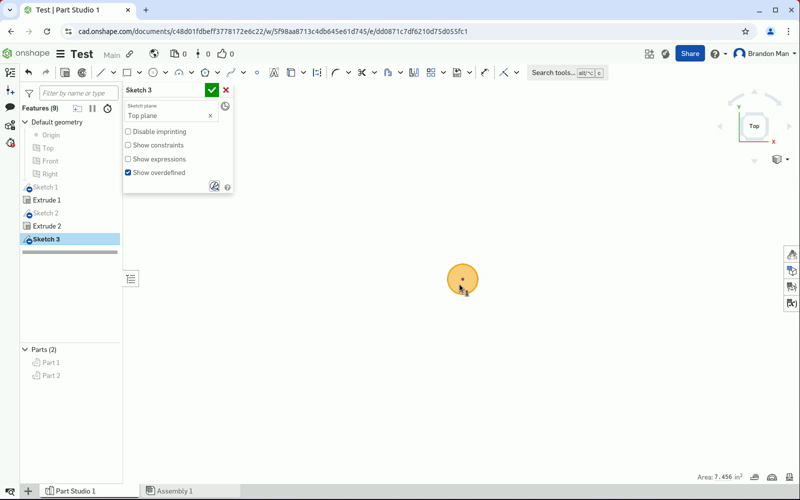
scroll(-6)
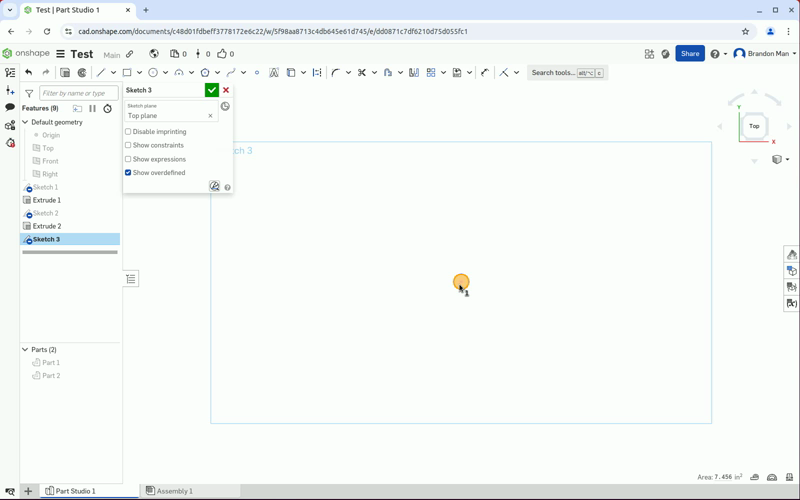
mouse_move(73, 352)
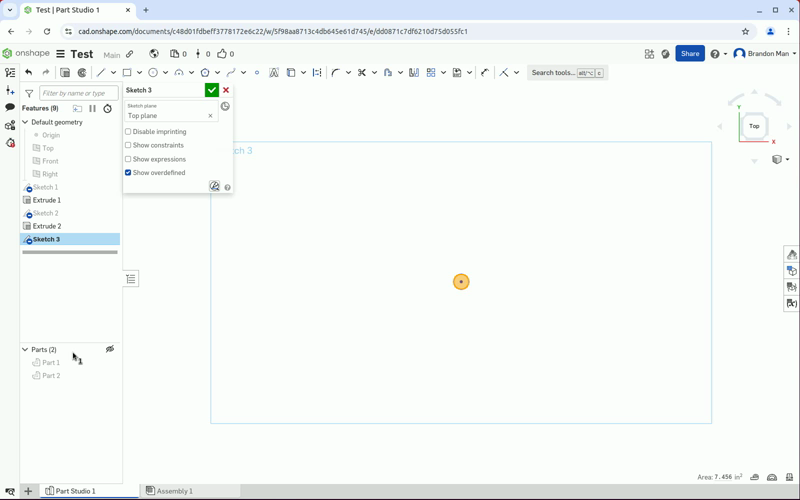
key(shift+y)
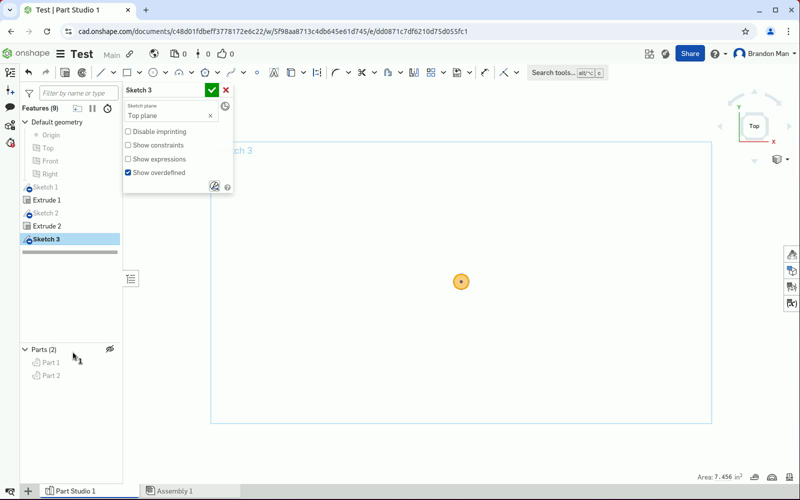
key(shift+e)
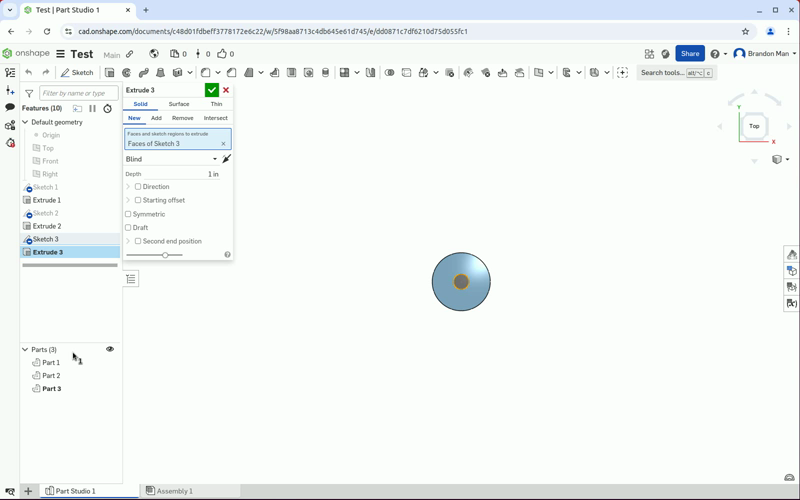
mouse_move(143, 106)
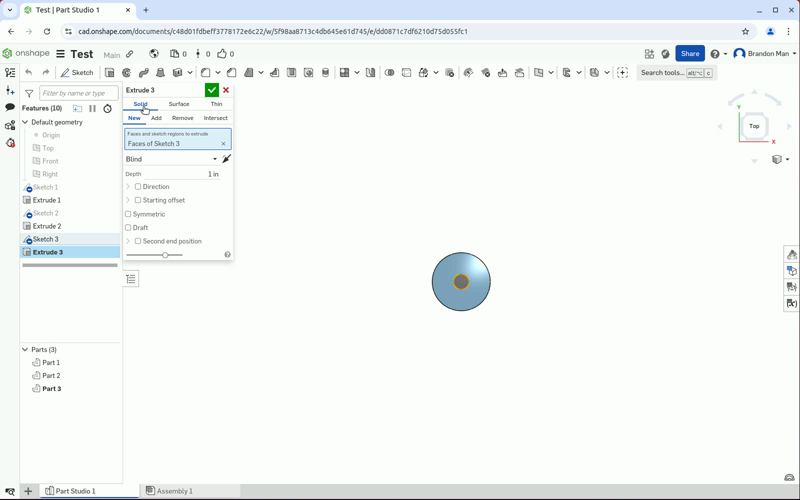
click(143, 106)
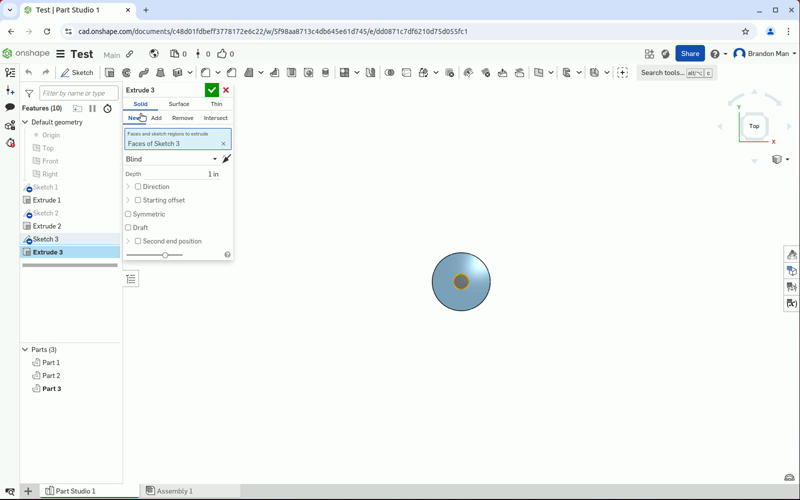
mouse_move(137, 120)
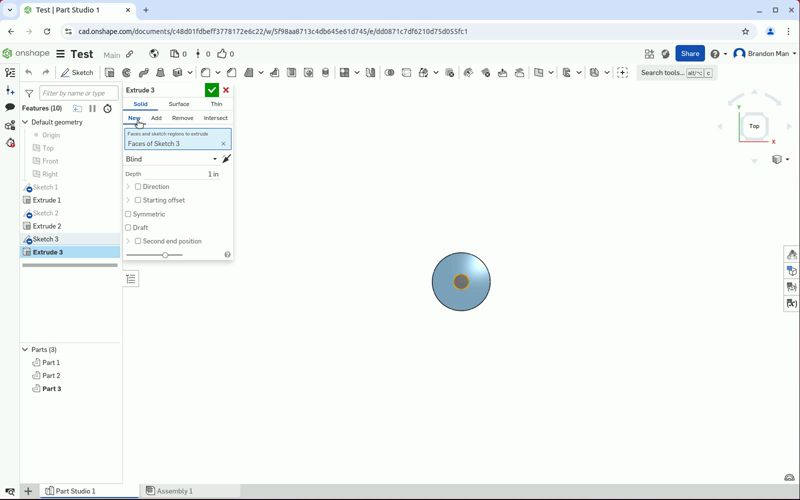
click(137, 120)
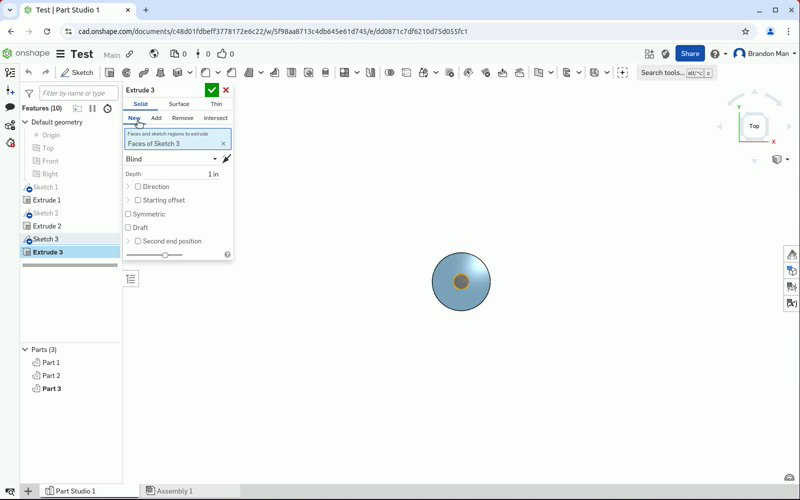
key(tab, 4)
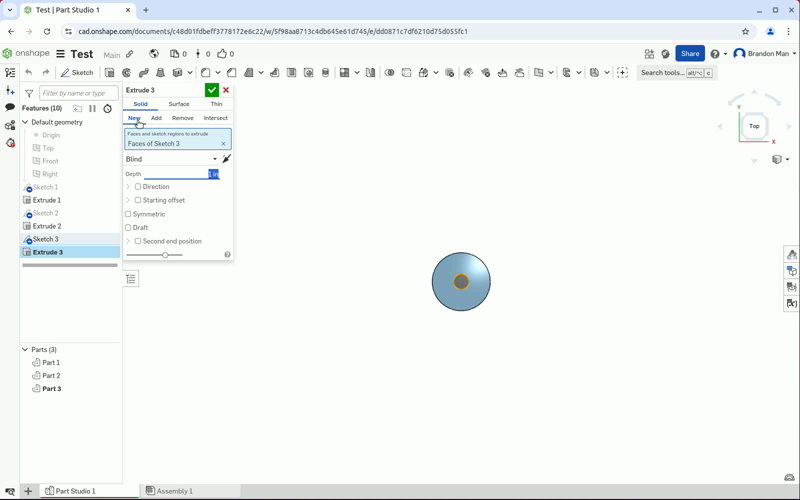
text(-11.554)
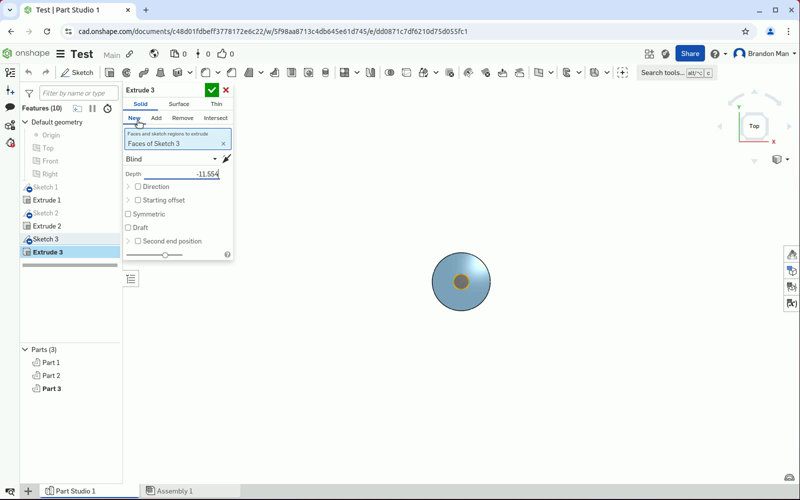
key(enter)
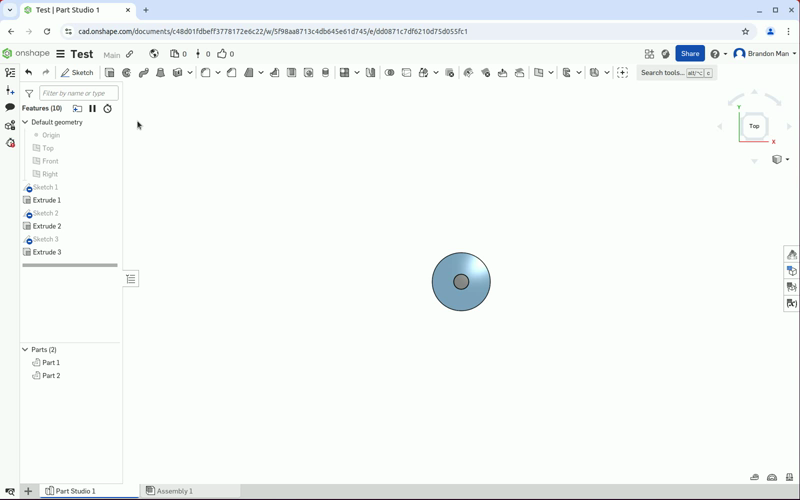
key(shift+h)
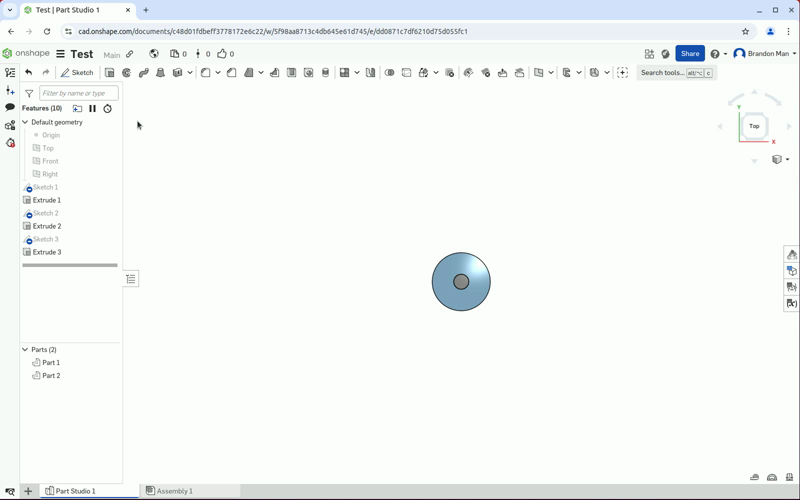
key(shift+h)
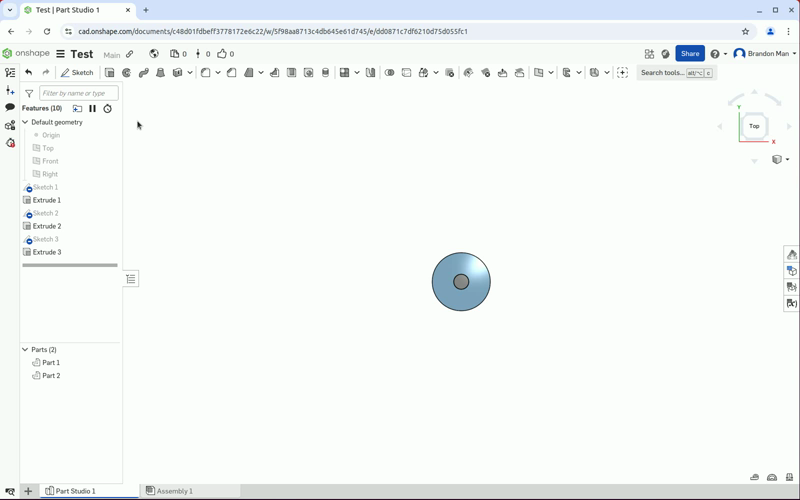
mouse_move(73, 189)
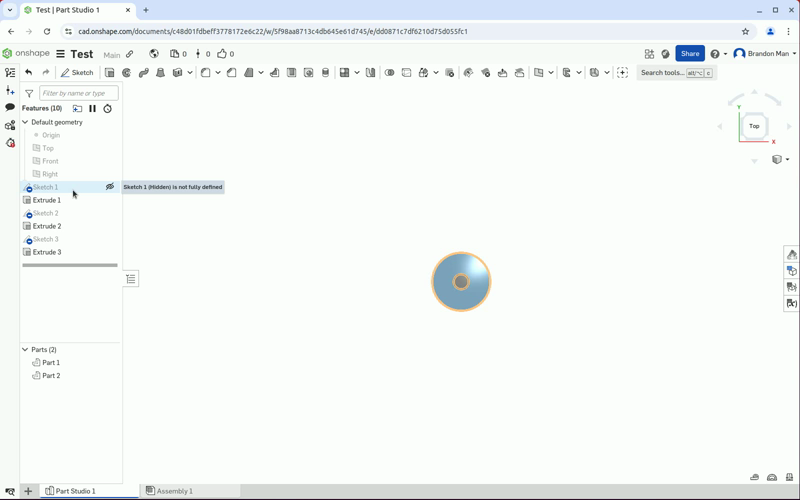
click(73, 189)
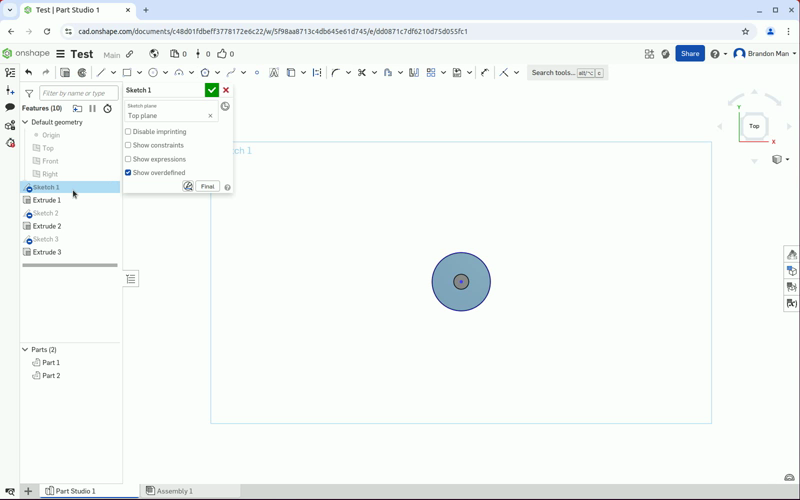
mouse_move(229, 92)
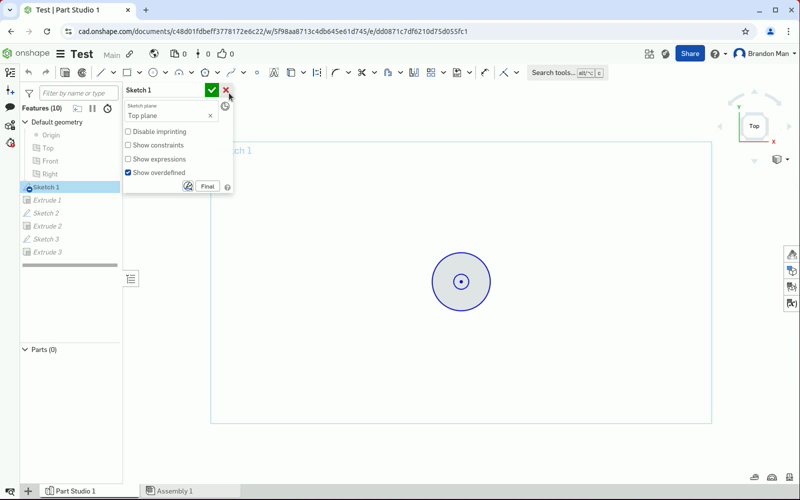
click(229, 92)
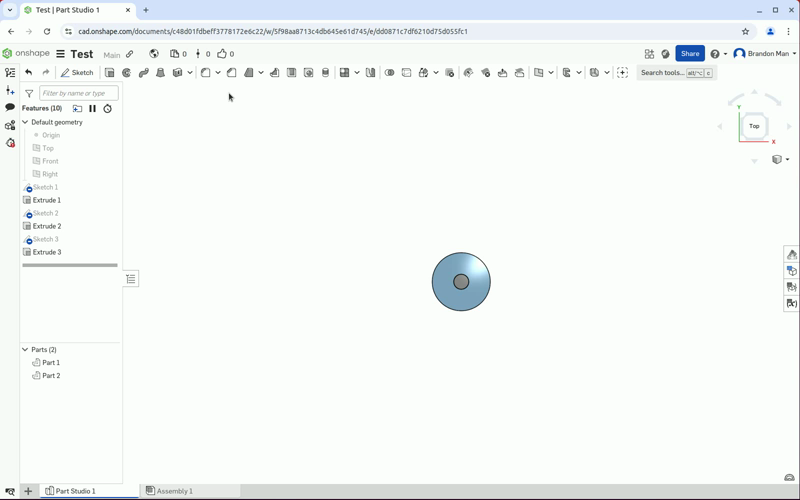
mouse_move(541, 75)
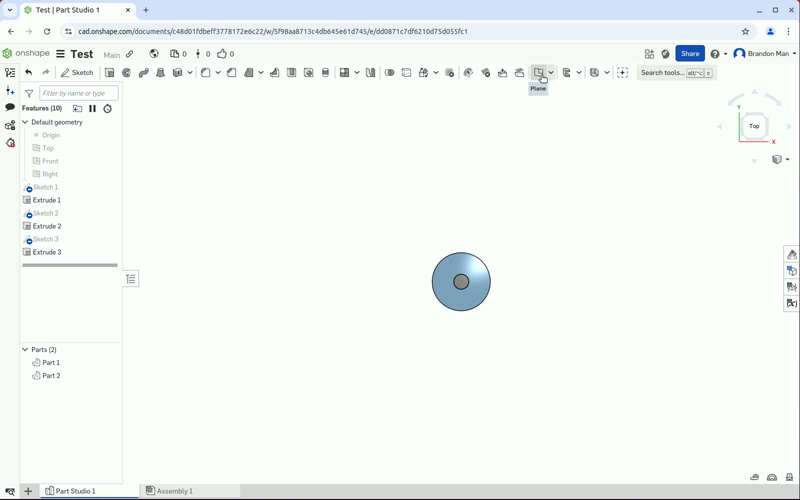
click(541, 75)
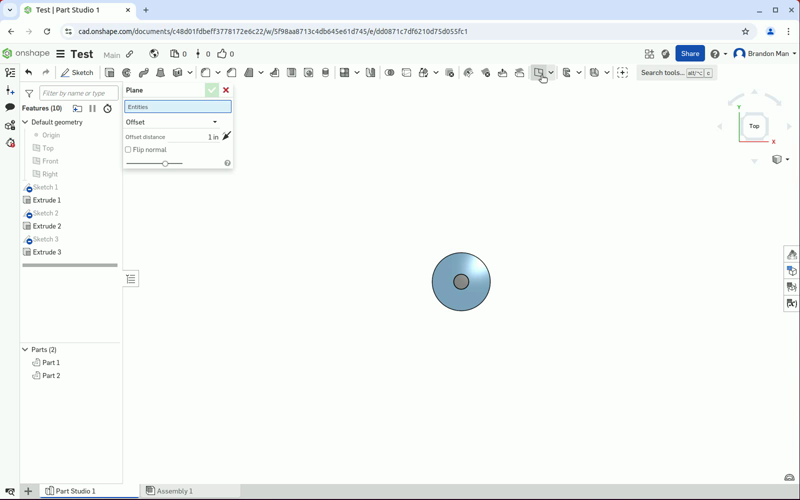
mouse_move(73, 150)
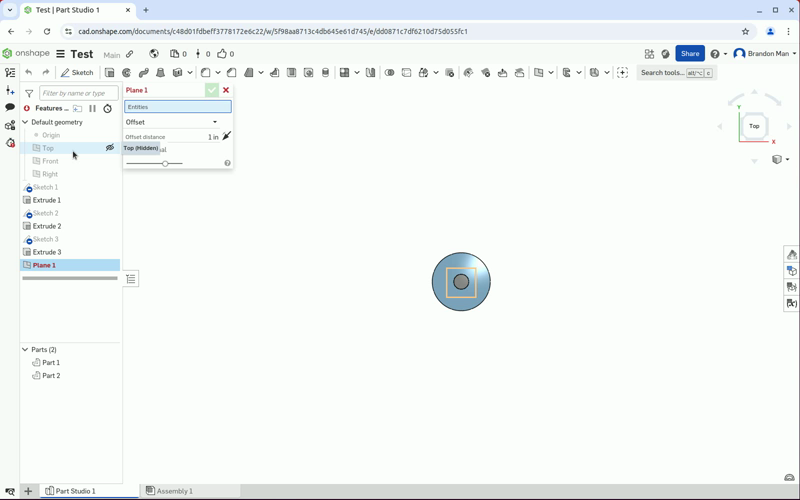
click(73, 150)
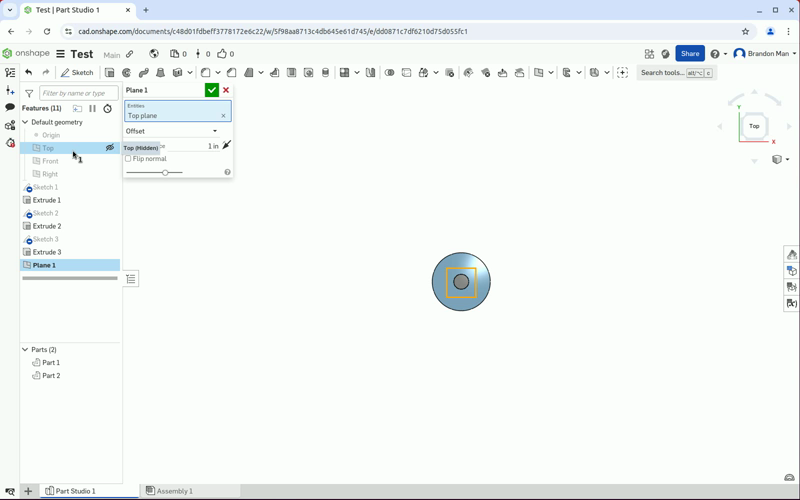
key(tab, 2)
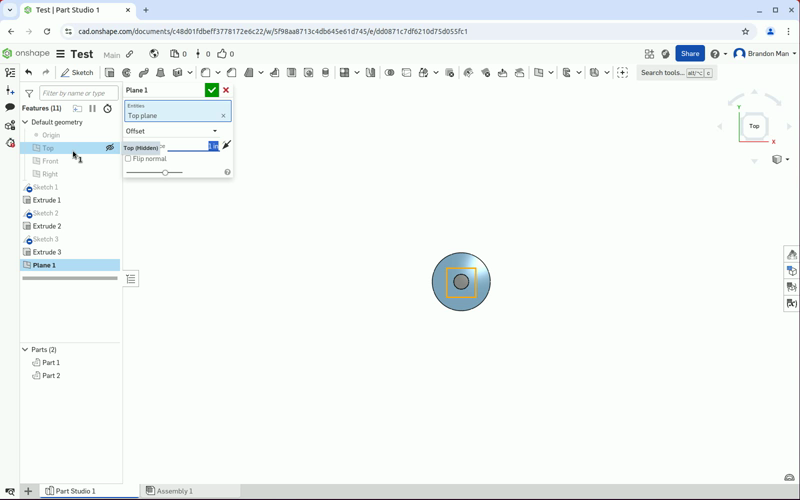
text(11.554)
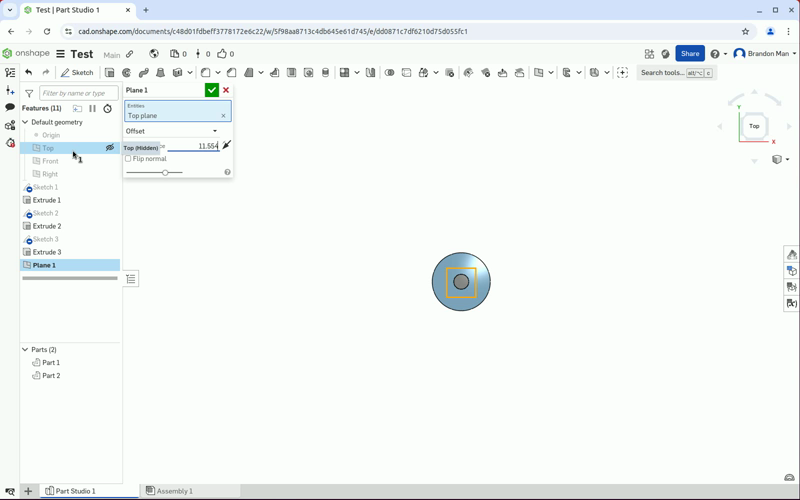
key(enter, 2)
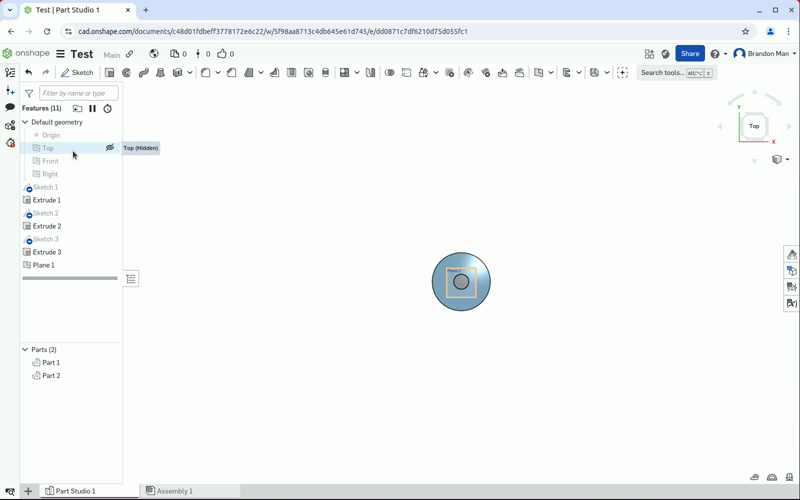
key(shift+s)
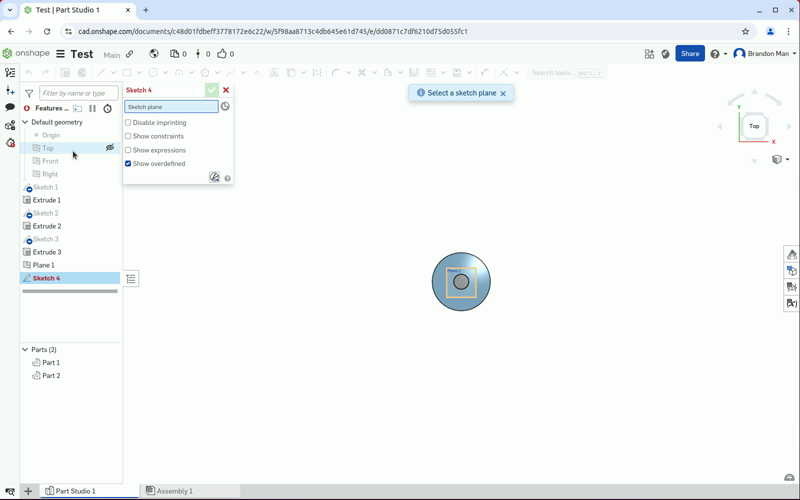
mouse_move(73, 267)
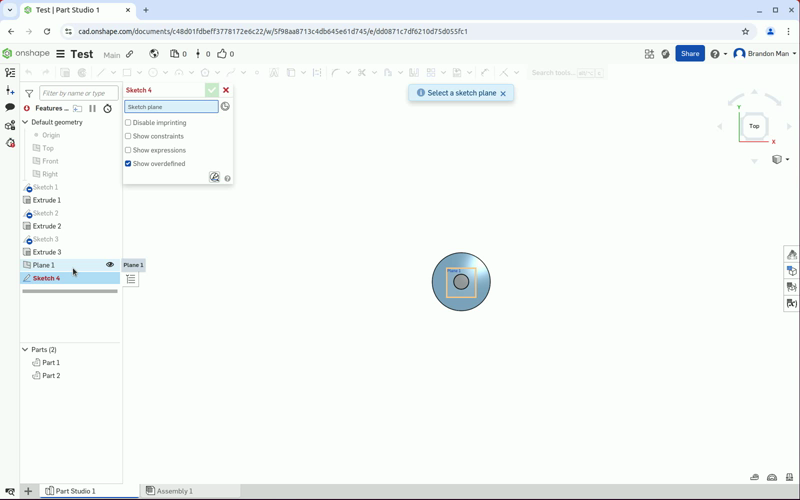
click(73, 267)
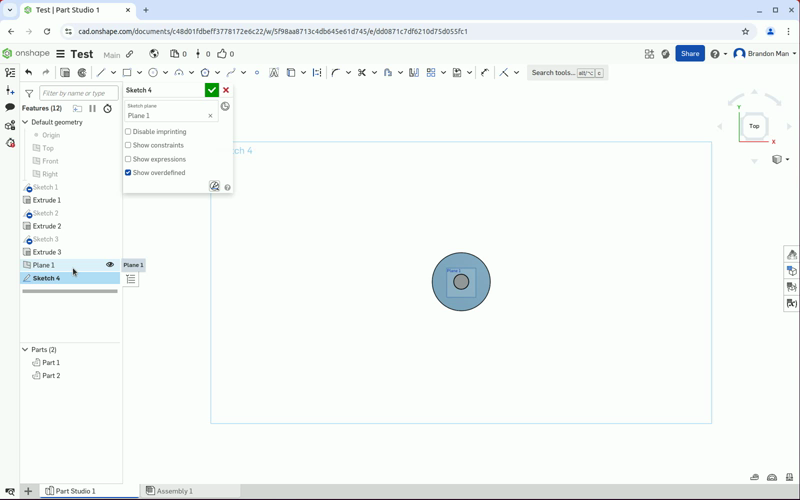
mouse_move(73, 352)
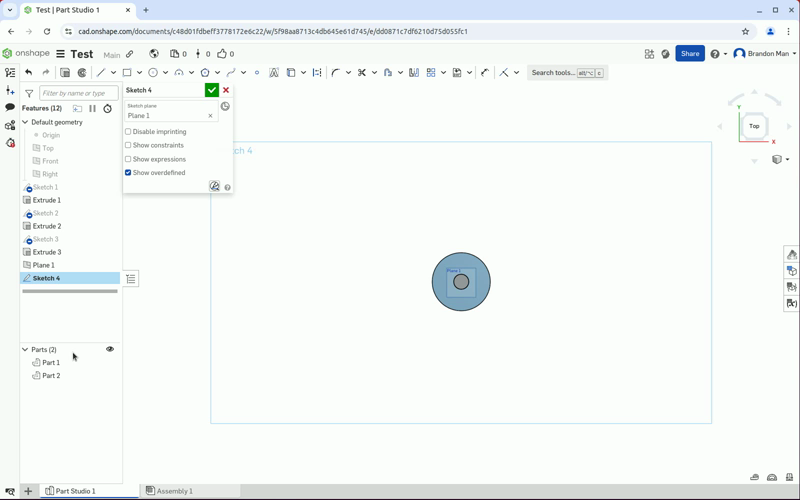
key(y)
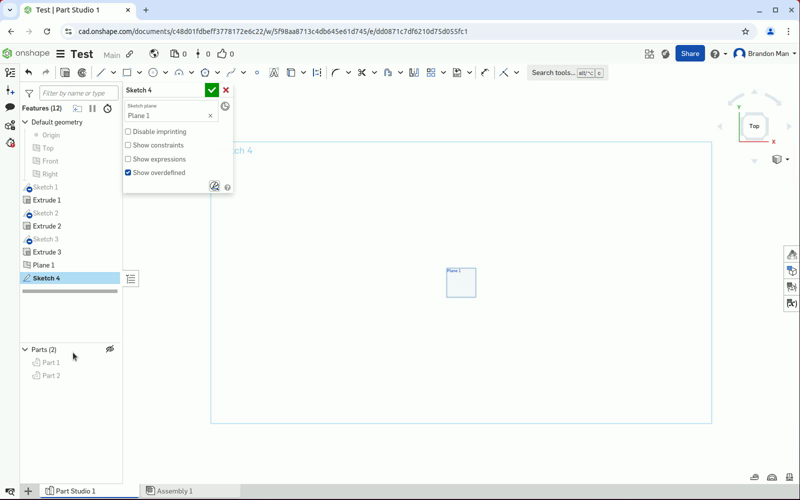
key(l)
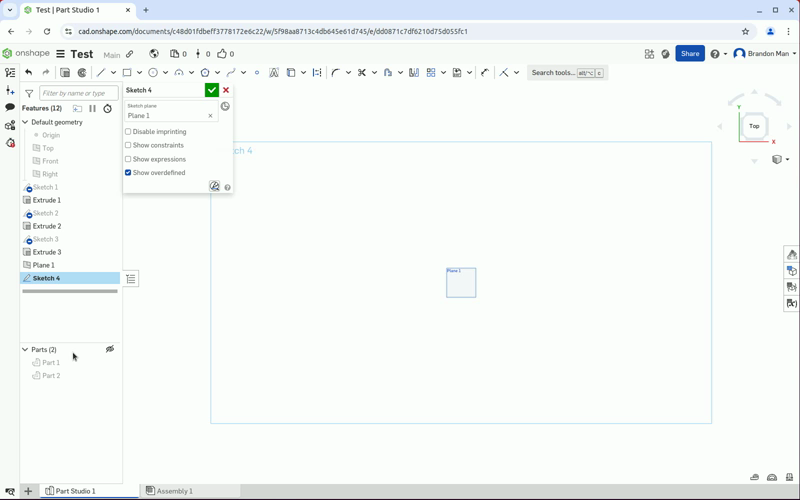
key_down(shift)
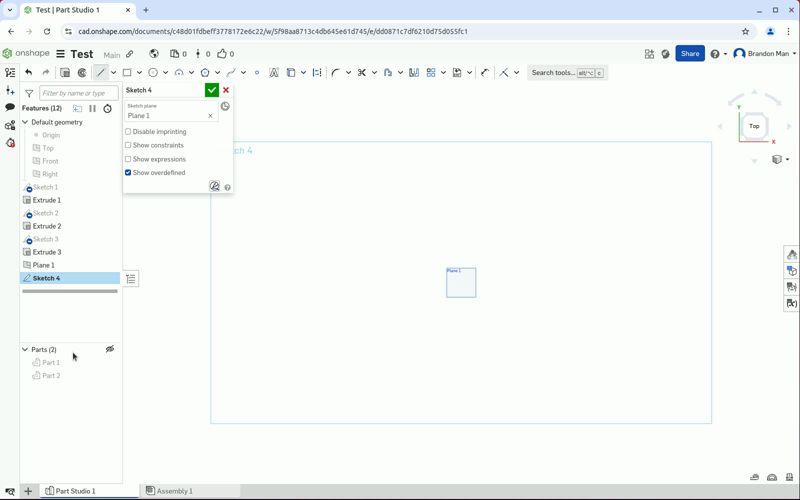
mouse_move(487, 288)
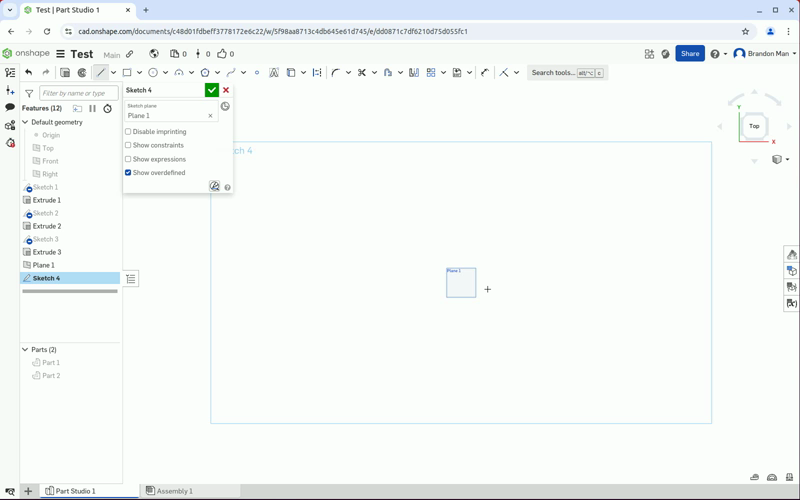
click(487, 288)
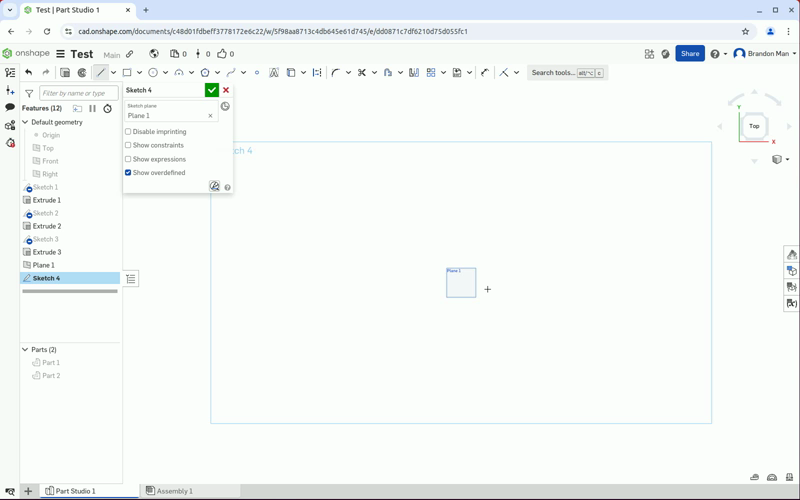
key_up(shift)
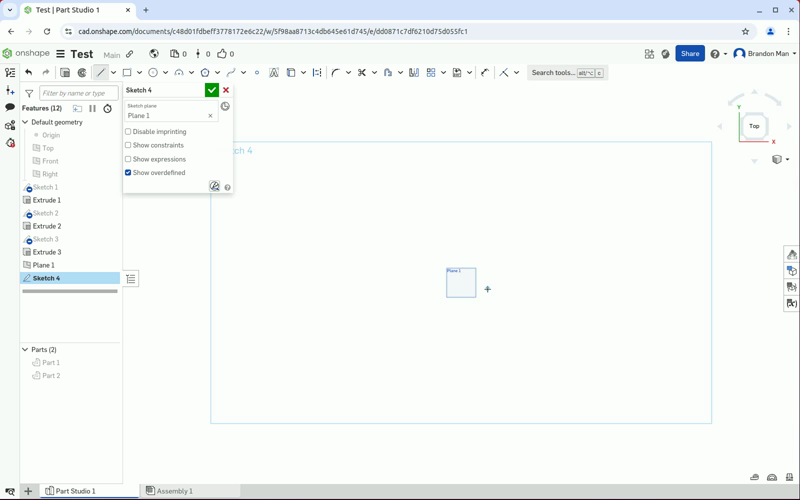
key_down(shift)
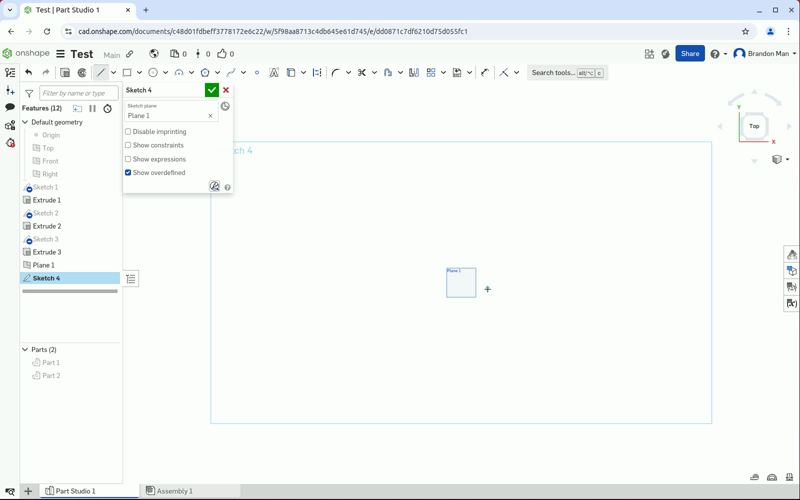
mouse_move(517, 288)
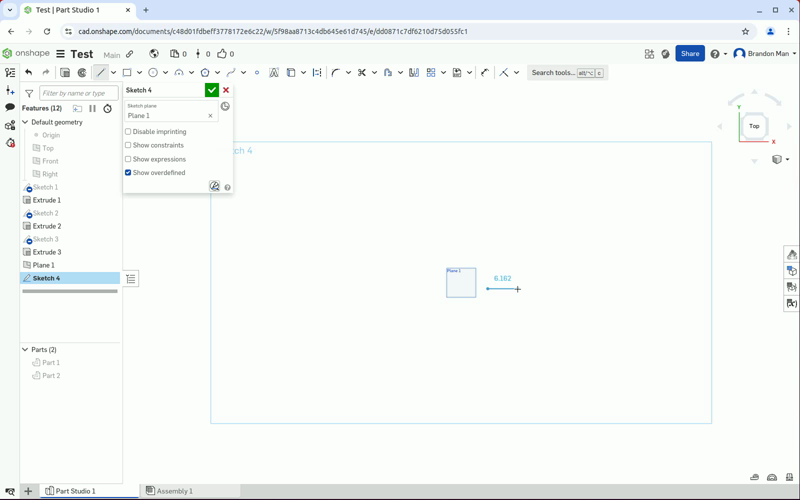
mouse_move(530, 288)
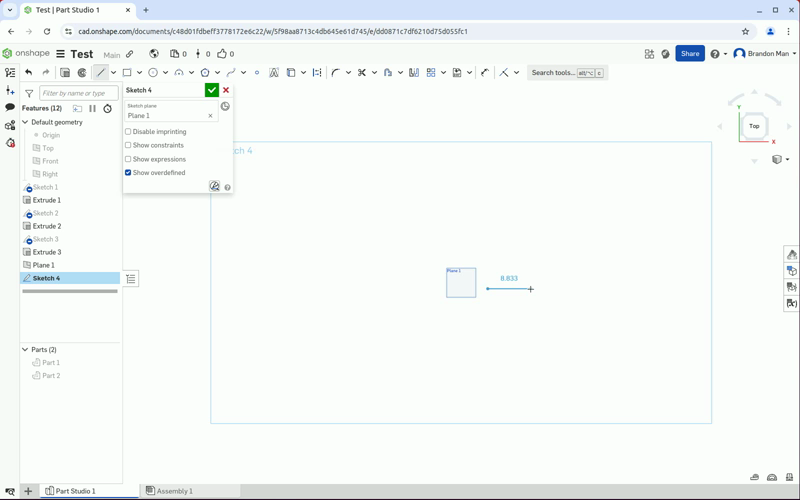
click(530, 288)
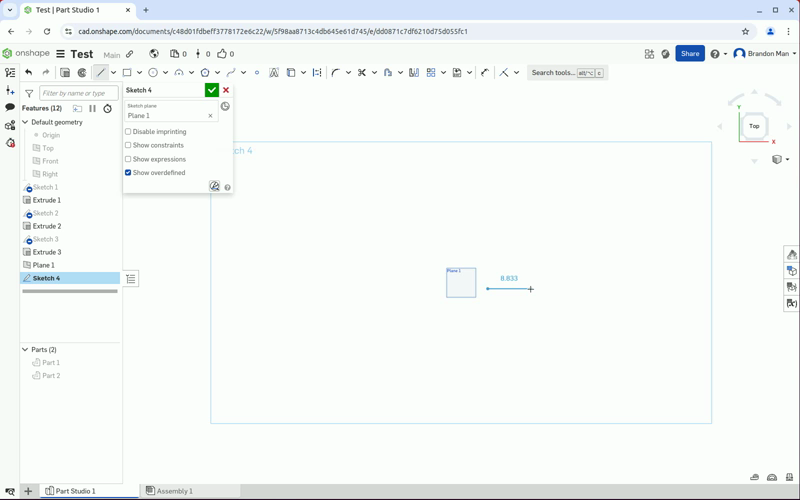
key_up(shift)
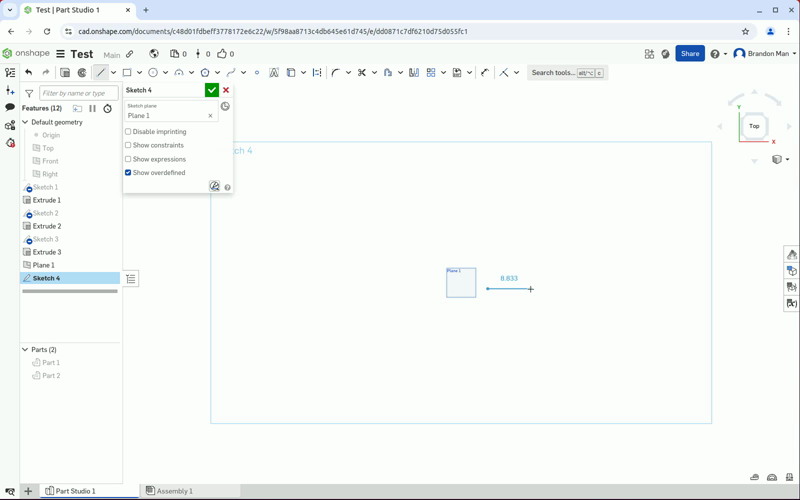
key_down(shift)
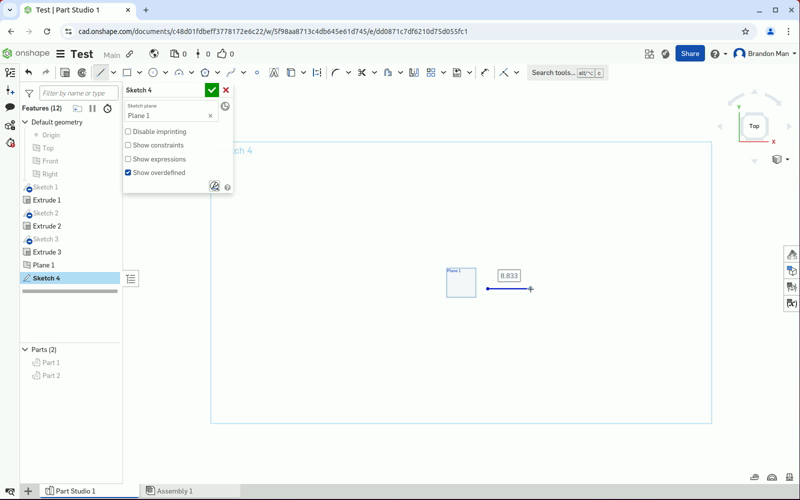
mouse_move(560, 288)
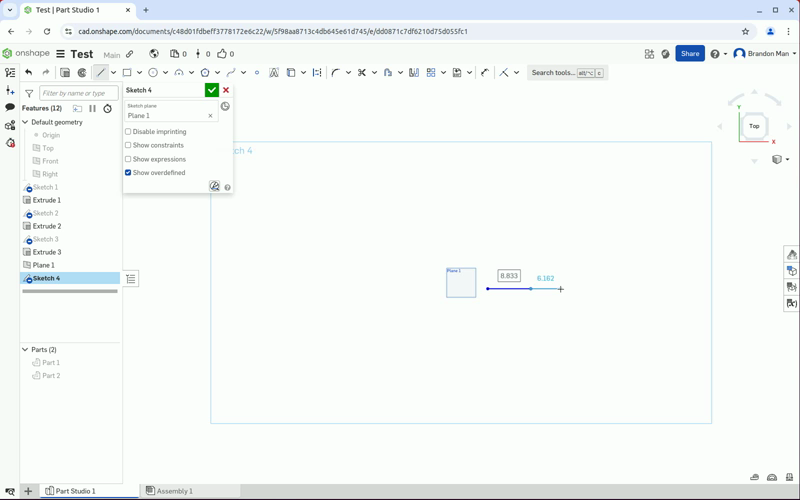
mouse_move(530, 279)
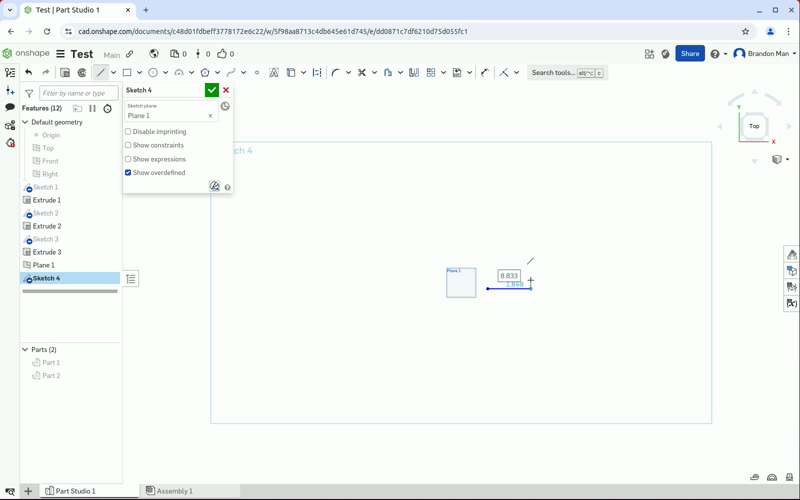
click(530, 279)
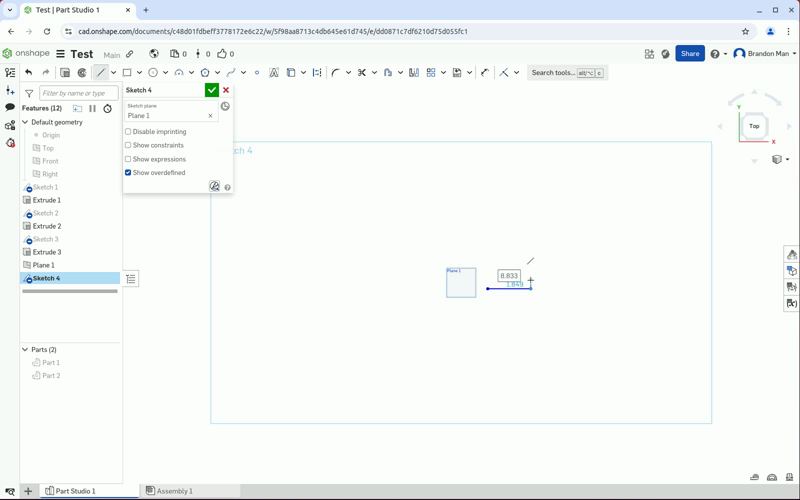
key_up(shift)
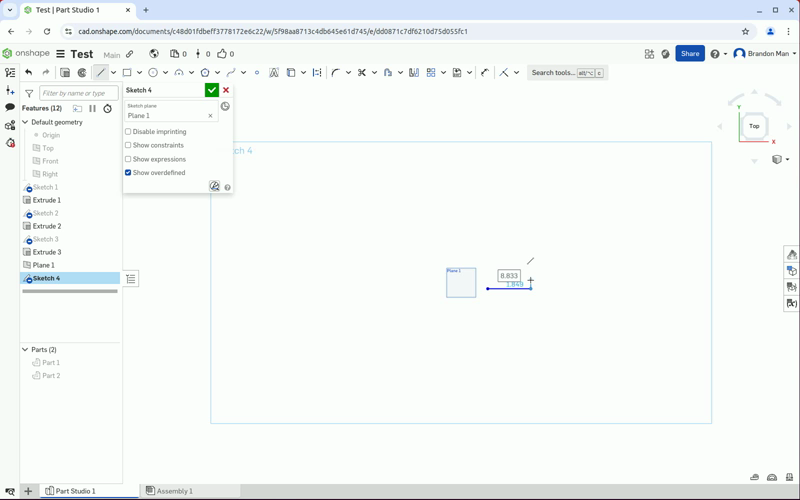
key_down(shift)
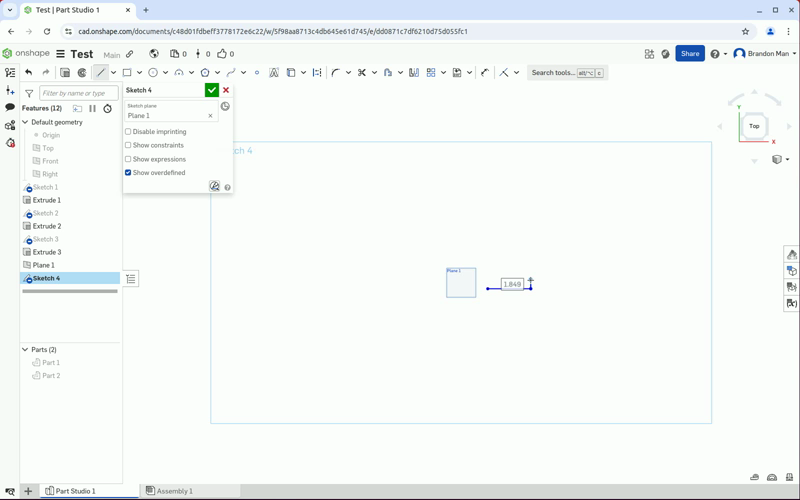
mouse_move(560, 279)
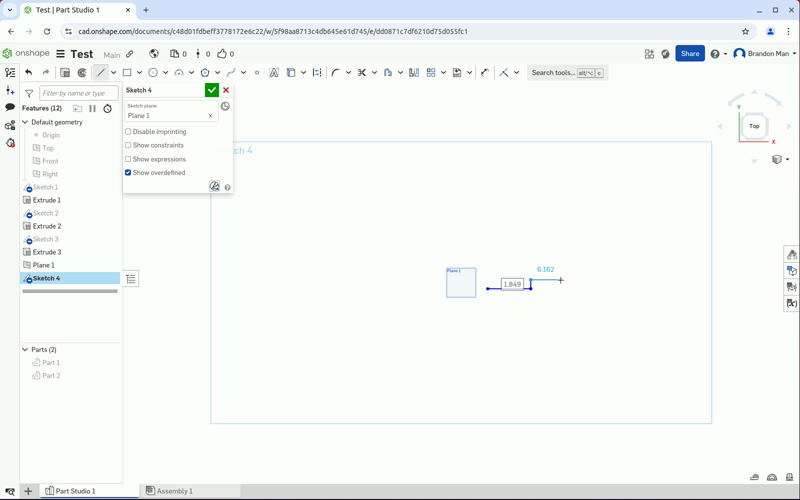
mouse_move(488, 279)
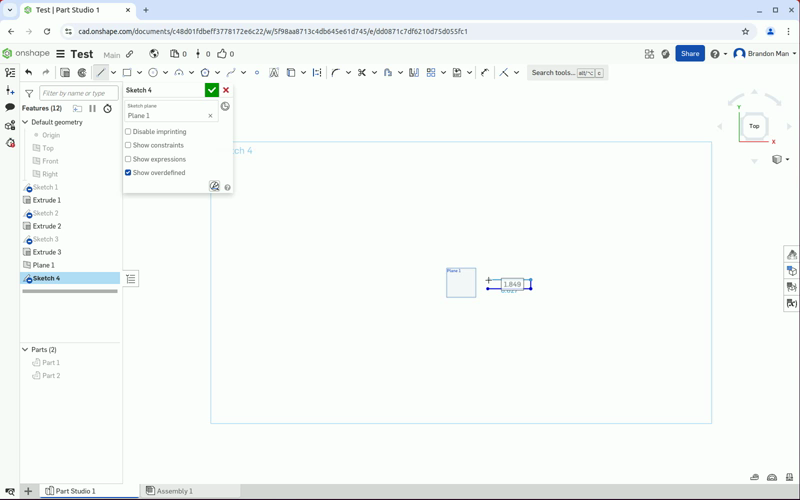
click(488, 279)
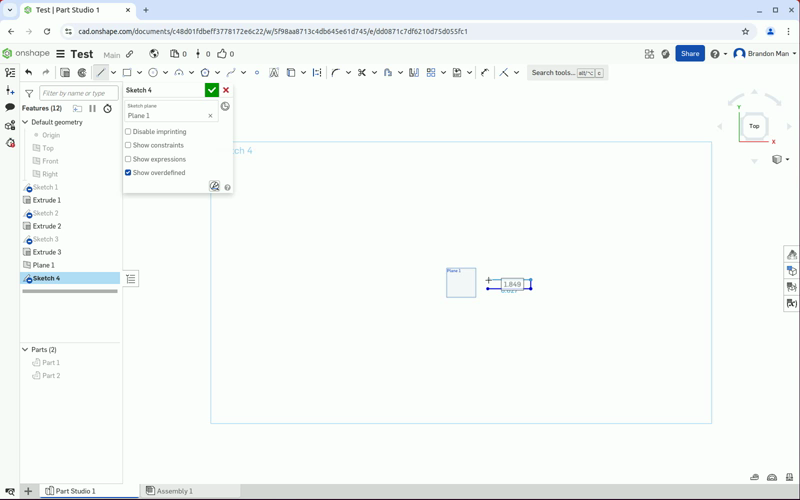
key_up(shift)
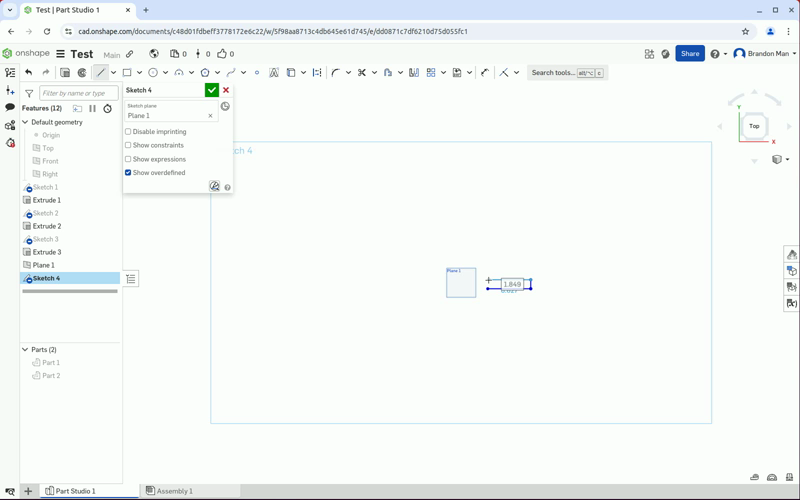
key(esc)
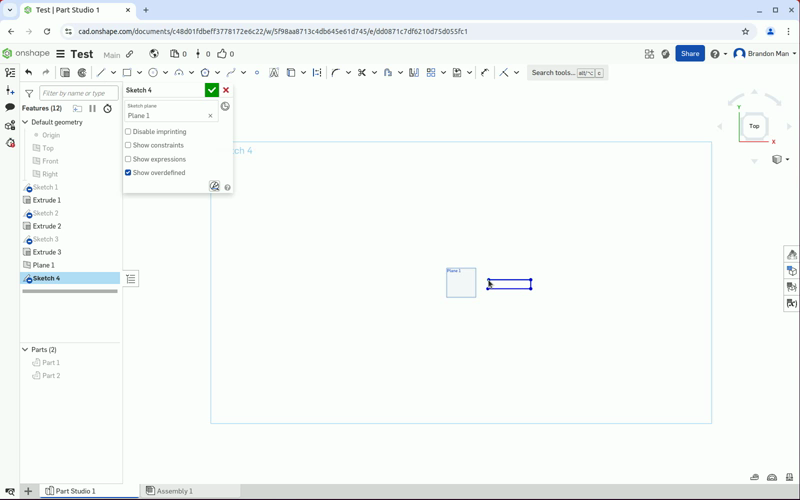
key(a)
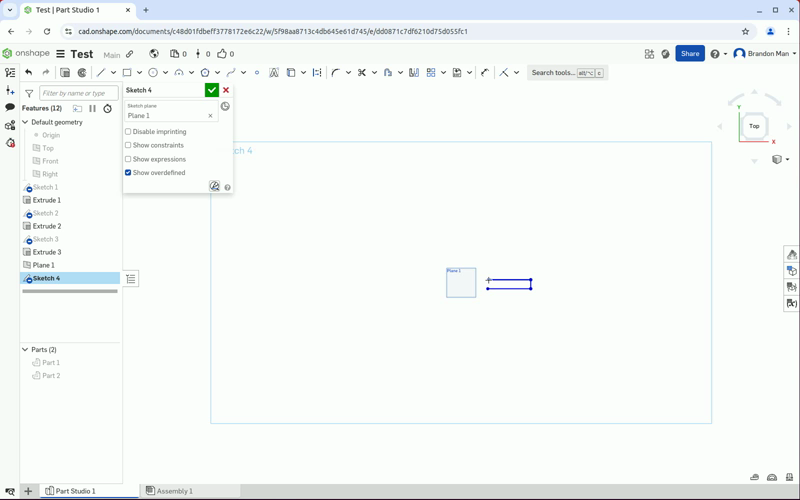
mouse_move(488, 279)
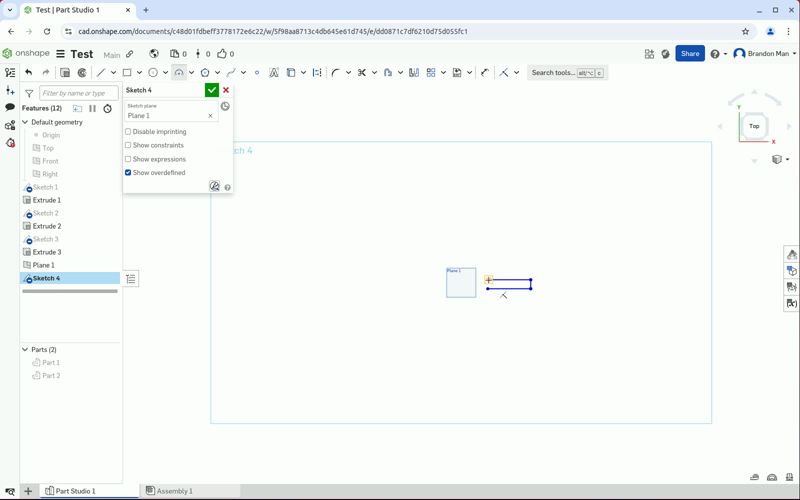
click(488, 279)
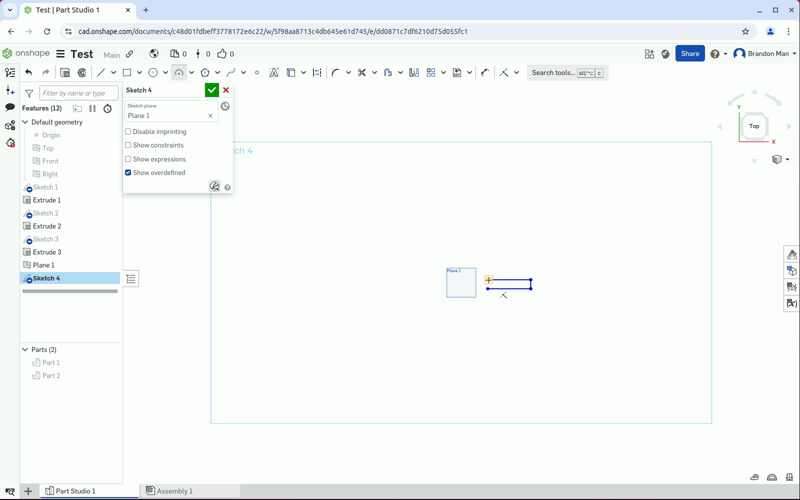
mouse_move(487, 288)
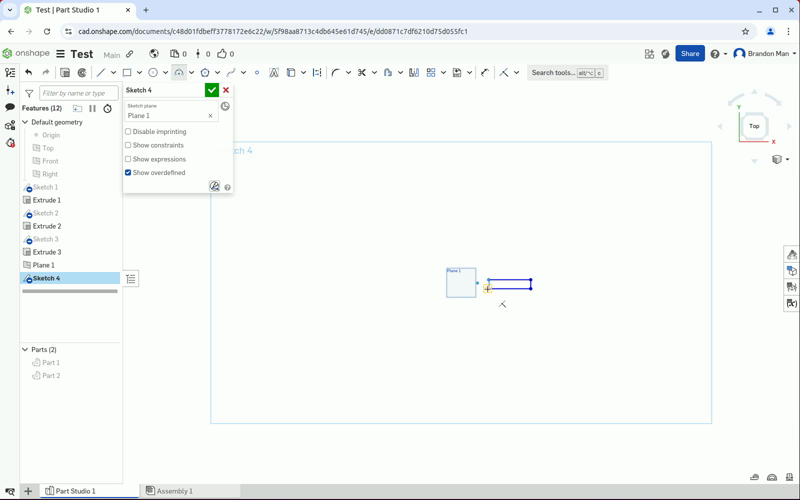
click(487, 288)
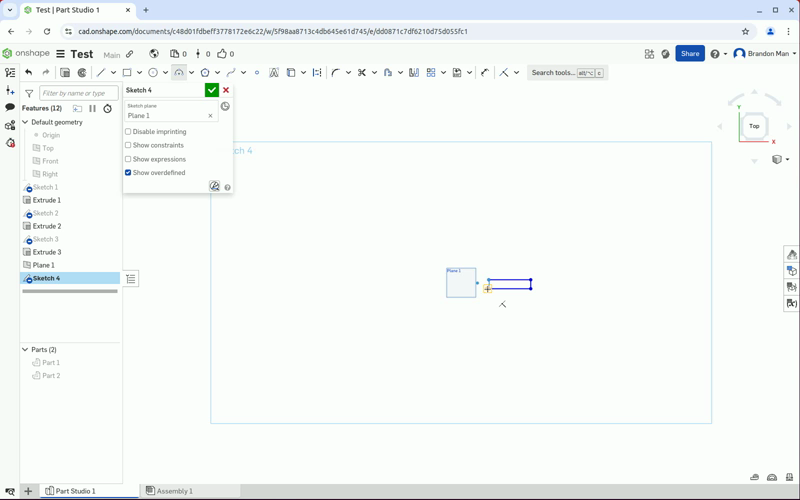
key_down(shift)
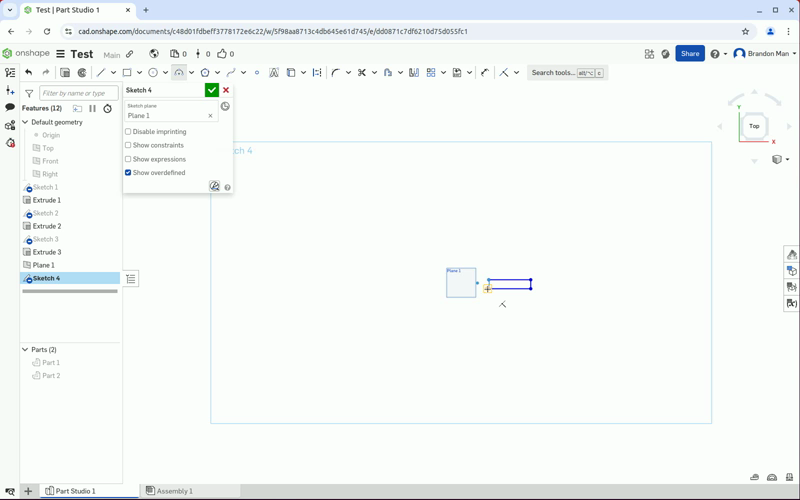
mouse_move(489, 284)
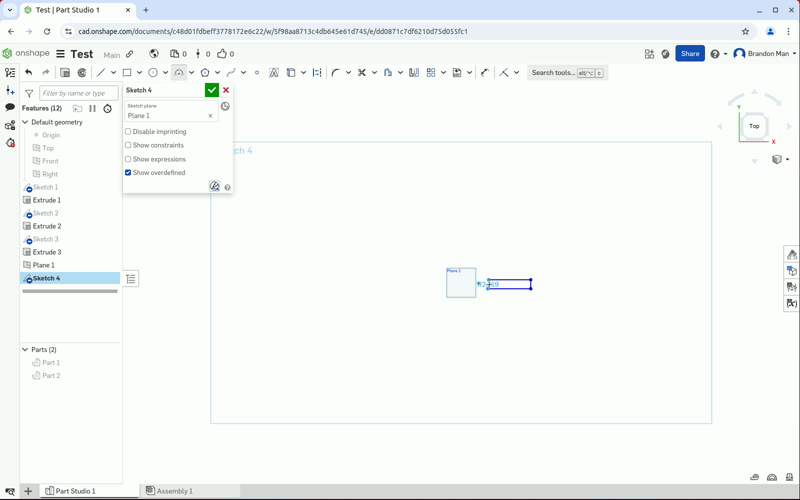
click(489, 284)
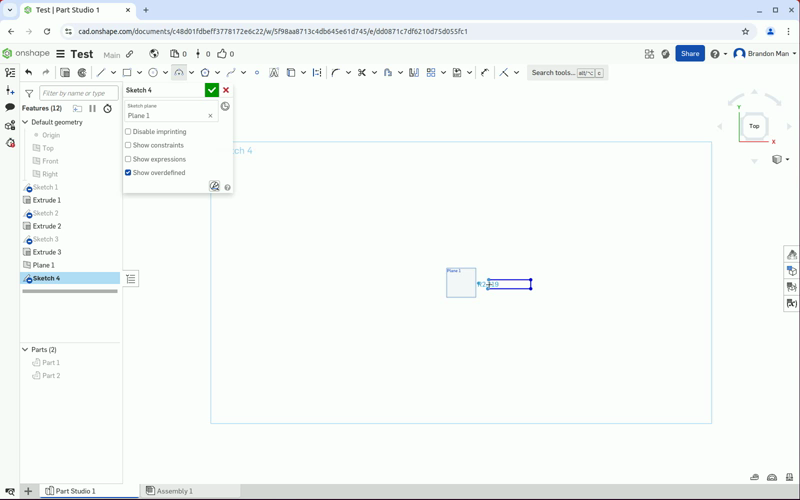
key_up(shift)
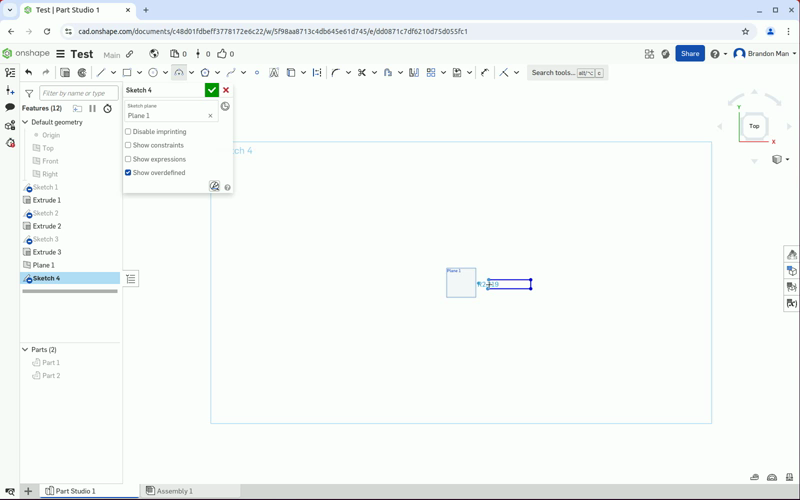
key(esc)
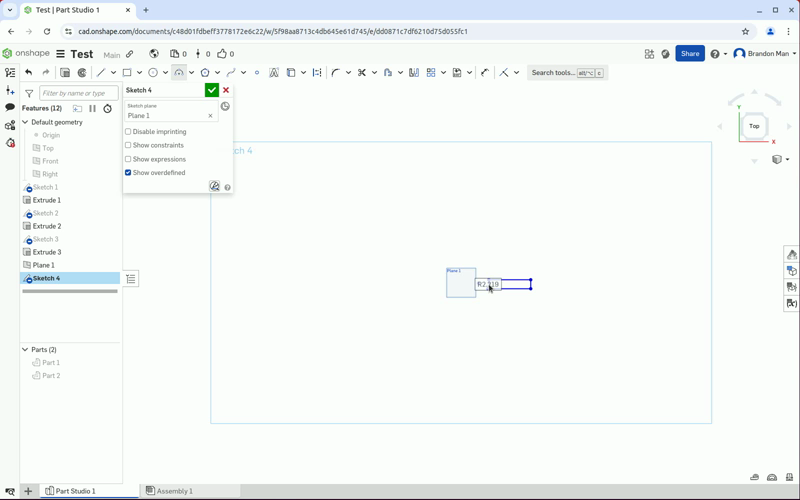
mouse_move(497, 283)
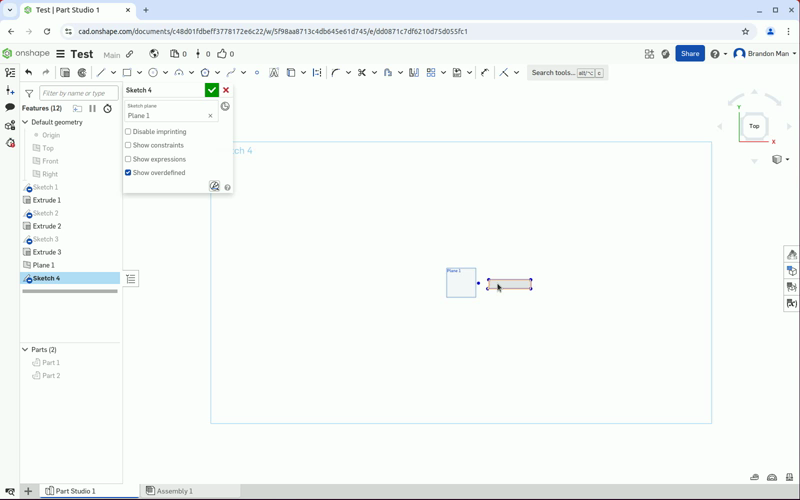
scroll(6)
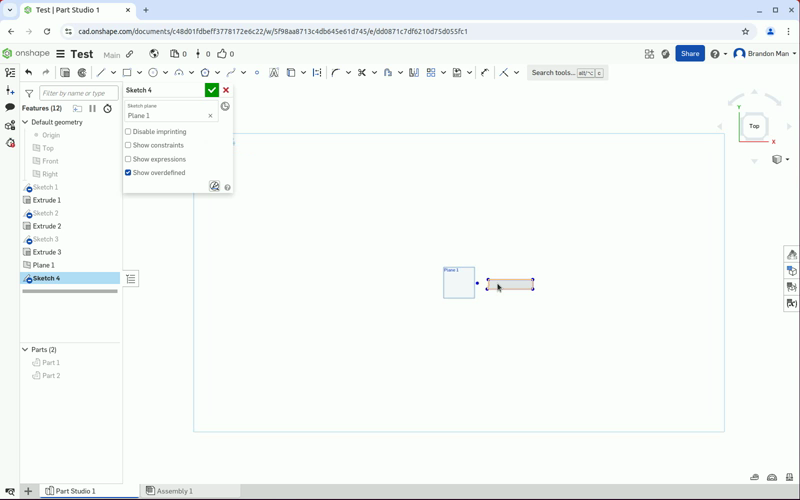
scroll(6)
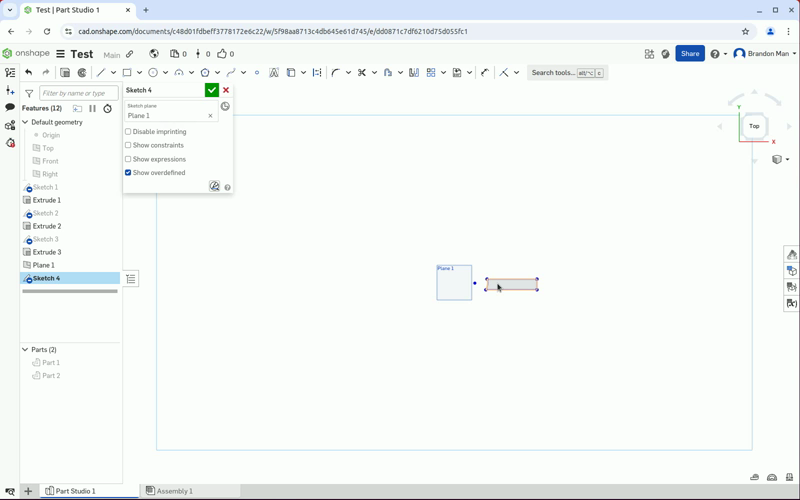
scroll(6)
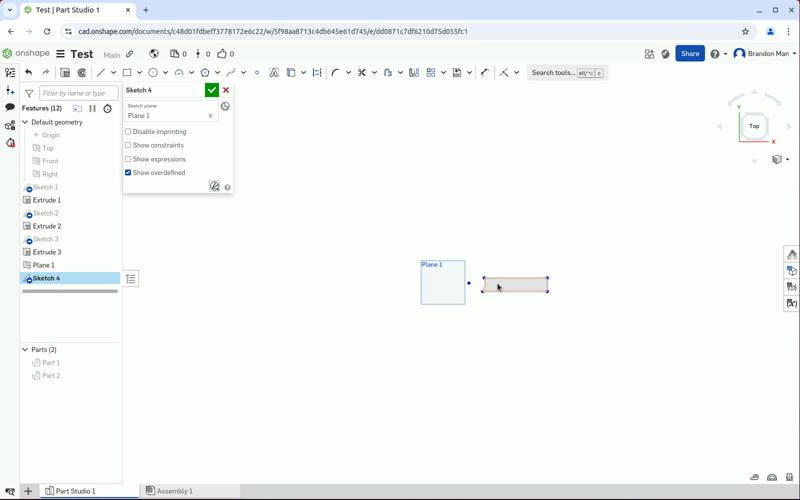
scroll(6)
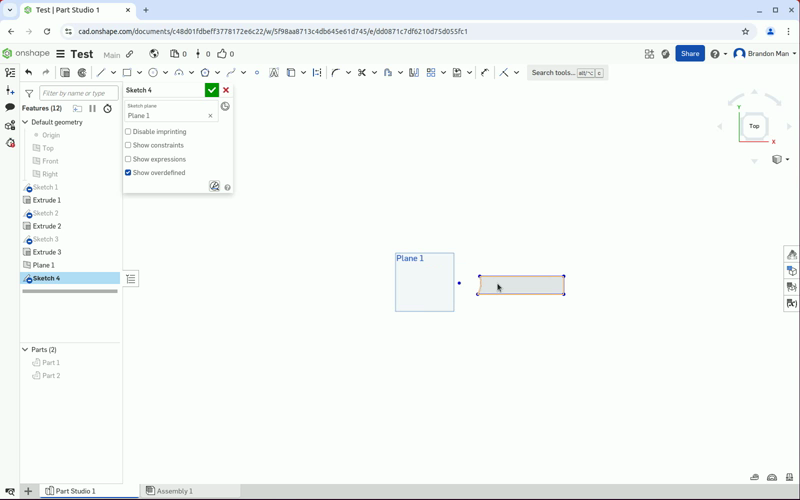
scroll(6)
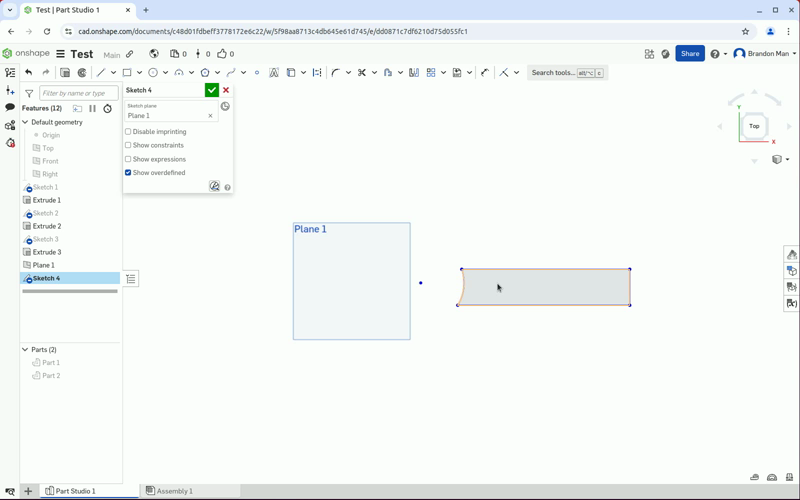
scroll(6)
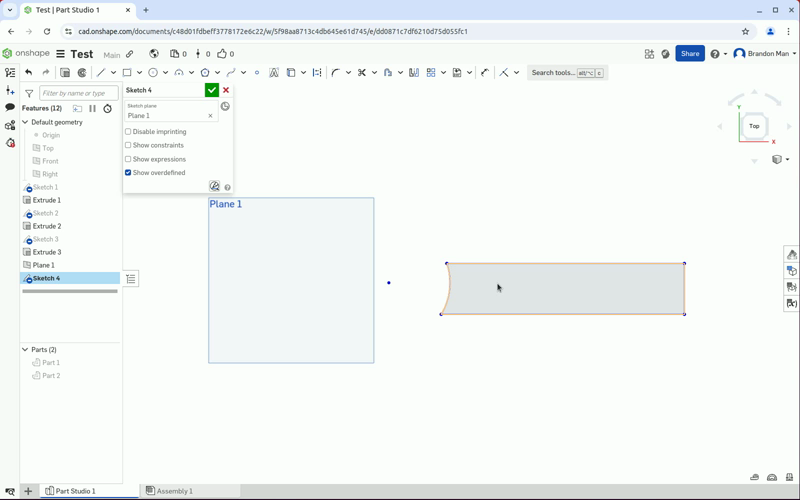
scroll(6)
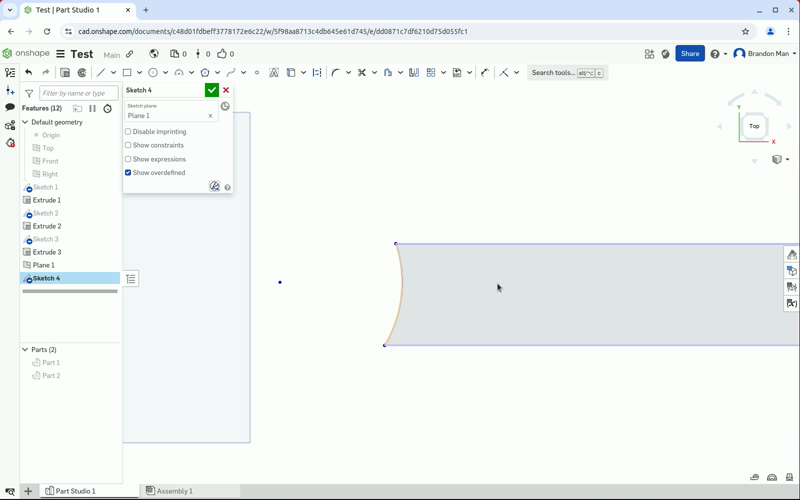
click(497, 283)
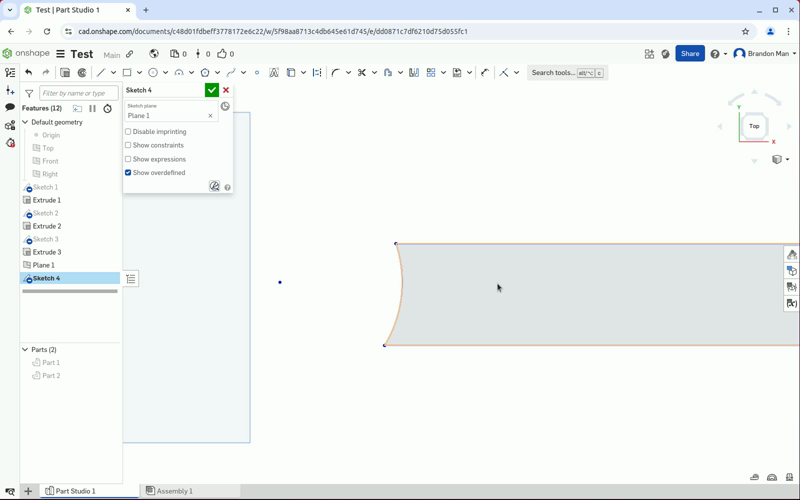
scroll(-6)
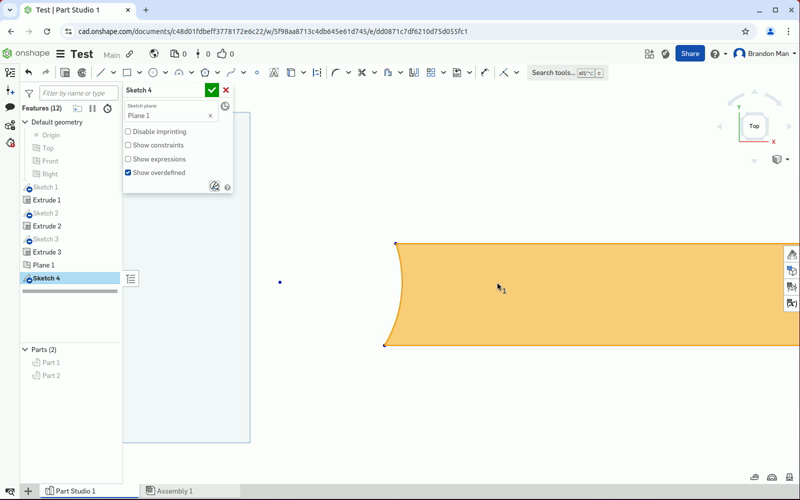
scroll(-6)
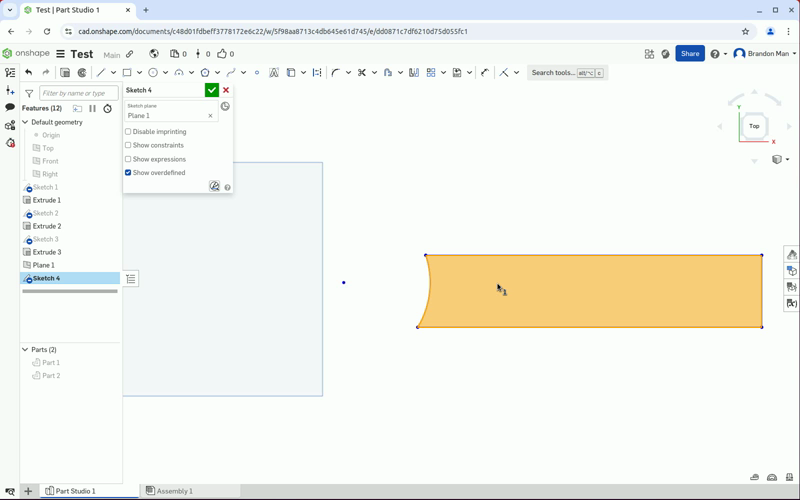
scroll(-6)
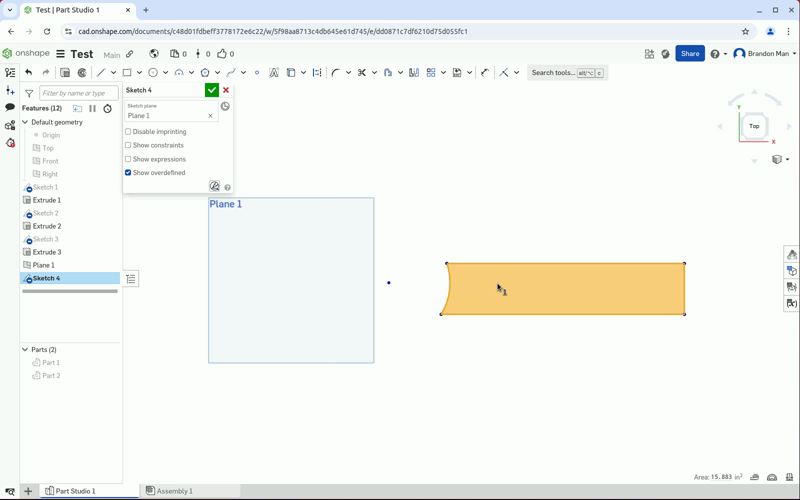
scroll(-6)
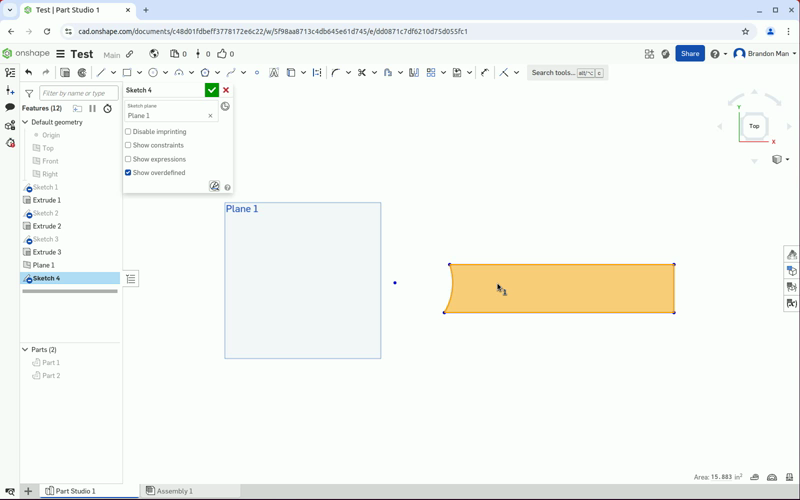
scroll(-6)
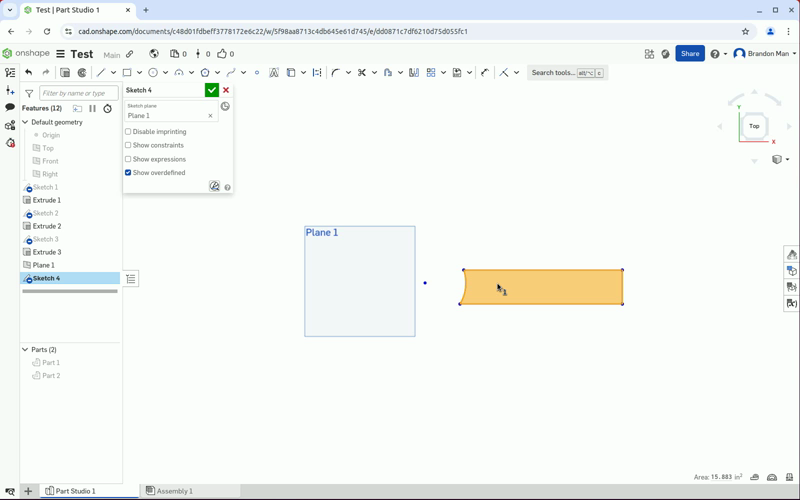
scroll(-6)
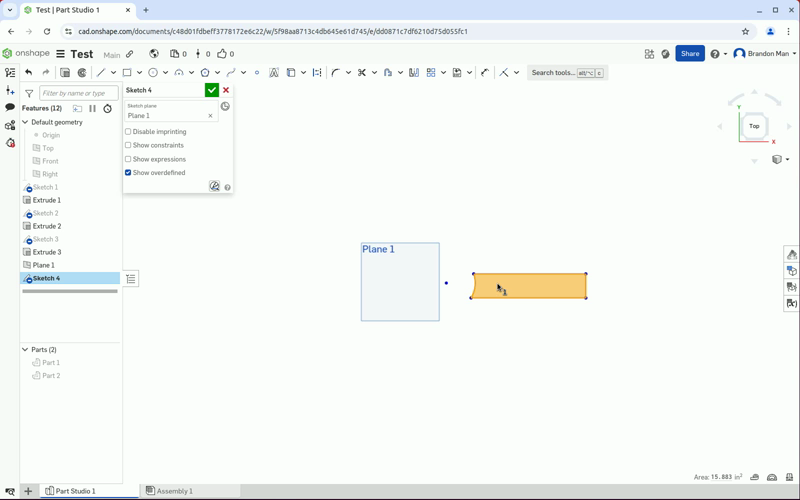
scroll(-6)
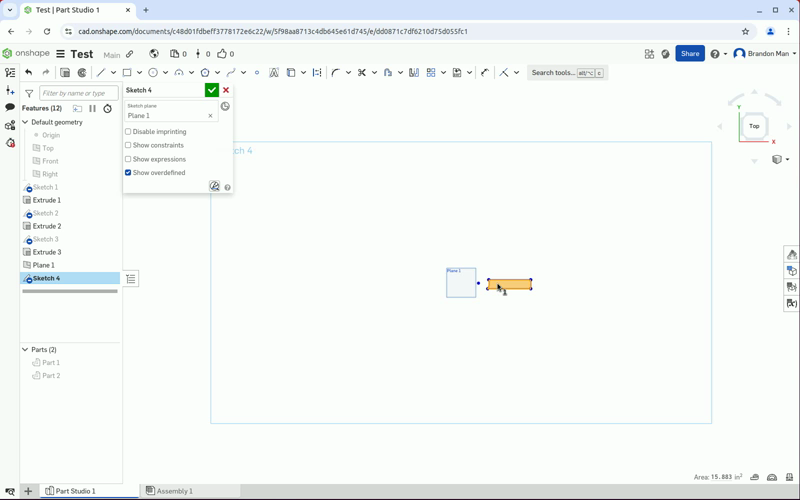
mouse_move(73, 352)
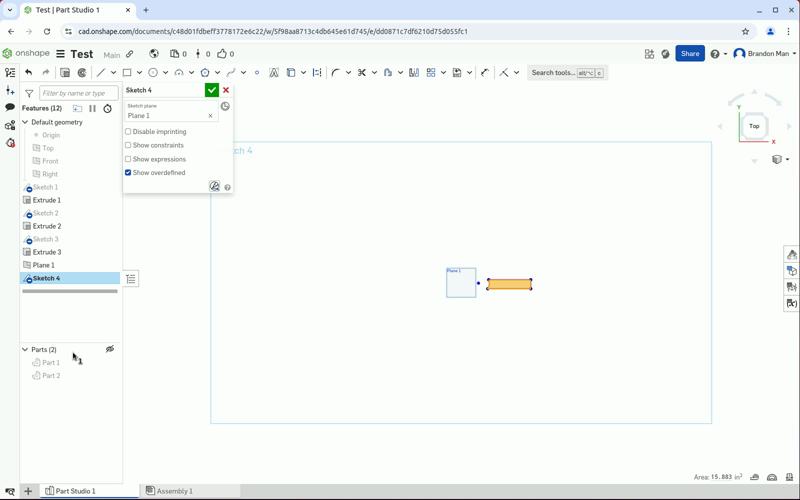
key(shift+y)
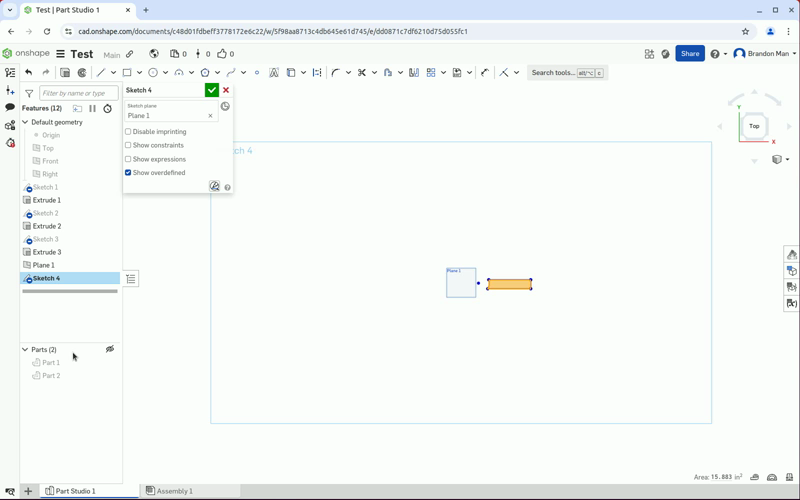
key(shift+e)
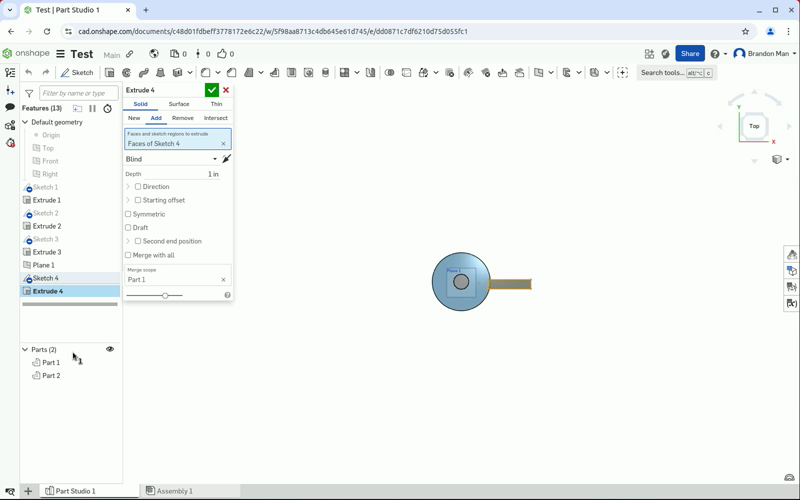
mouse_move(143, 106)
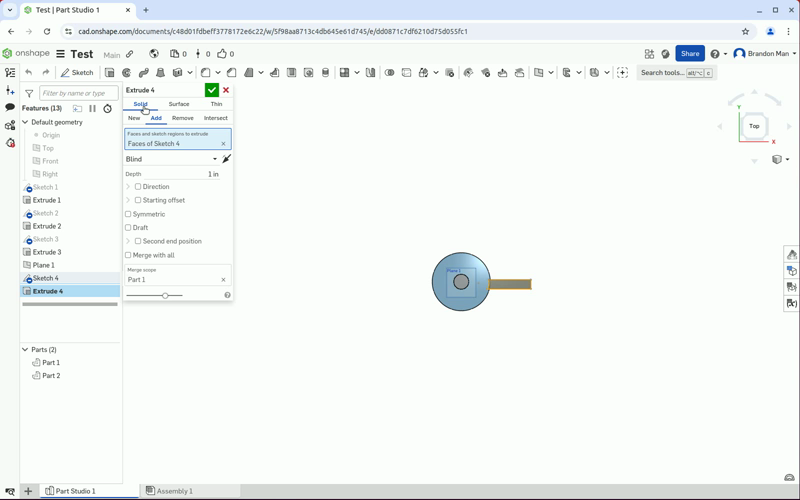
click(143, 106)
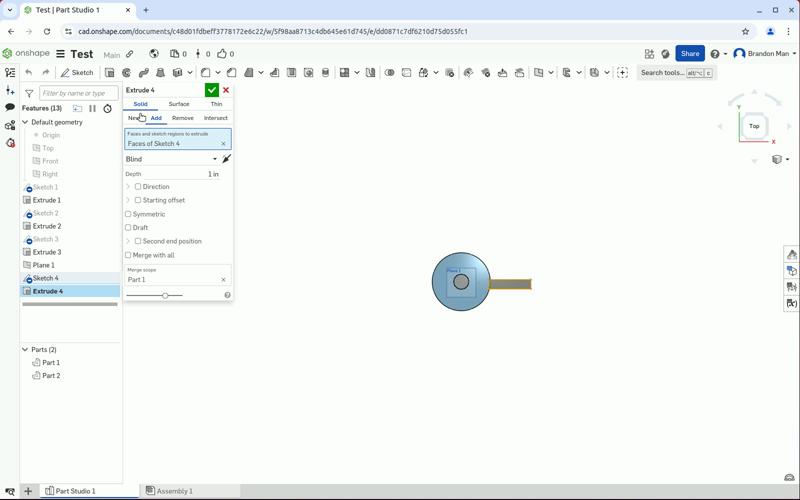
mouse_move(137, 120)
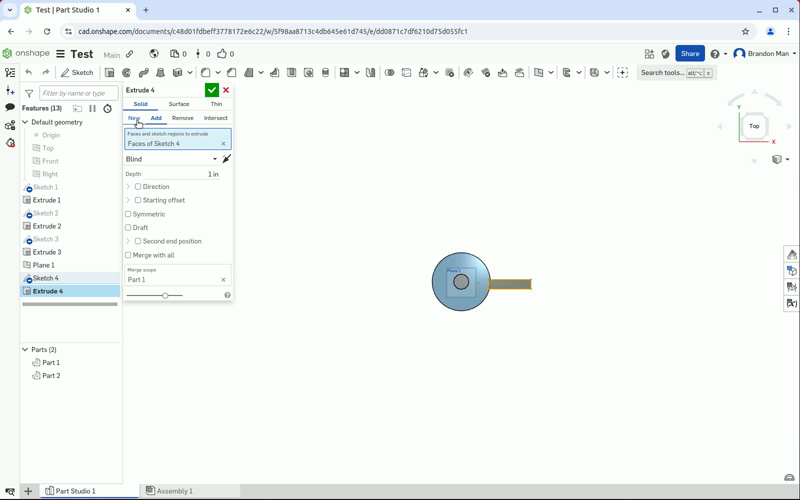
click(137, 120)
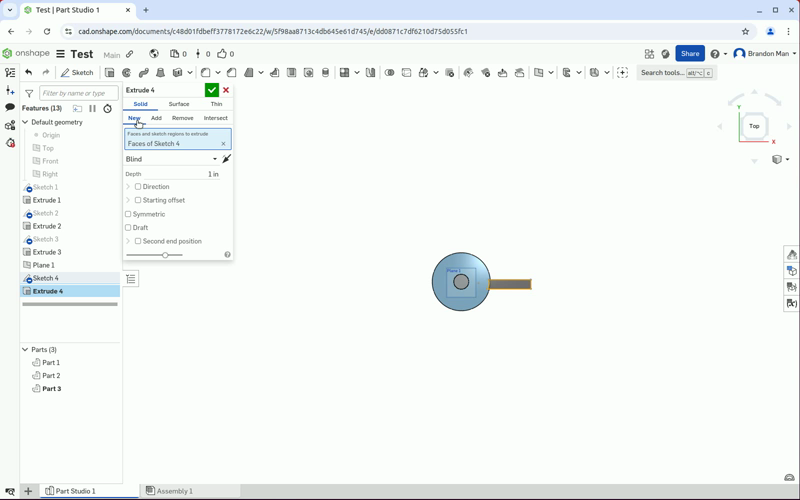
key(tab, 4)
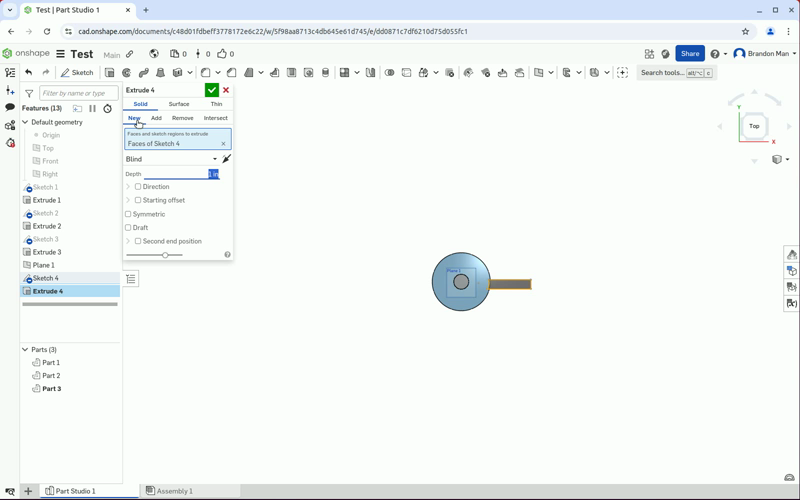
text(11.554)
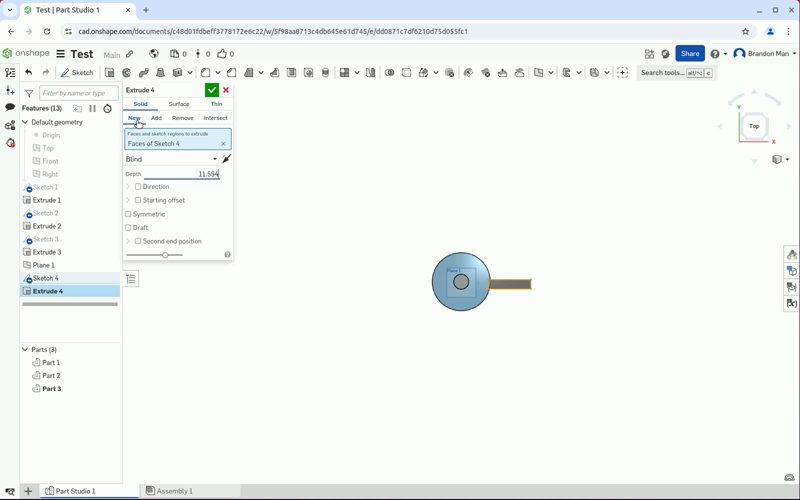
key(enter)
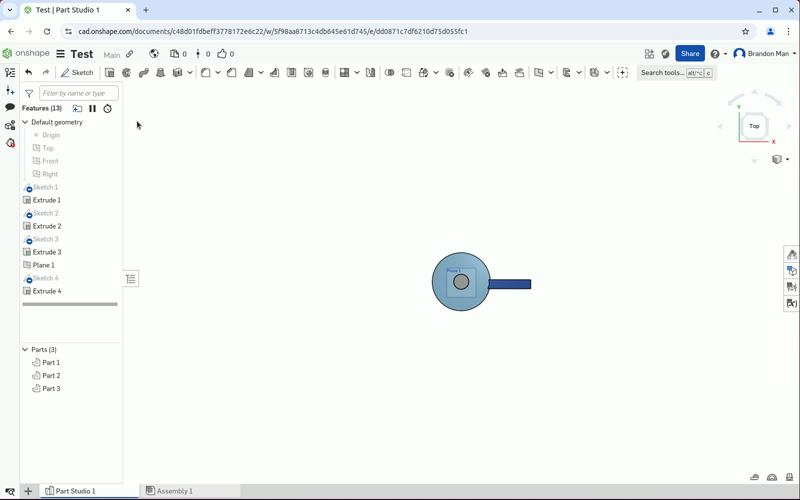
key(shift+h)
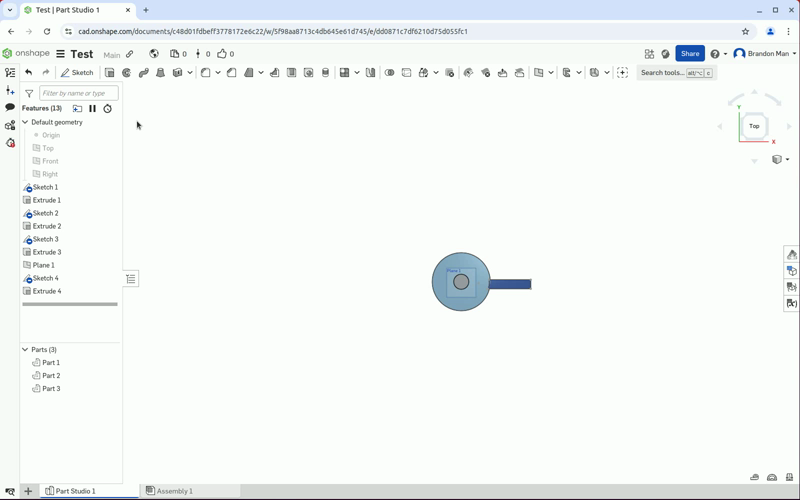
key(shift+h)
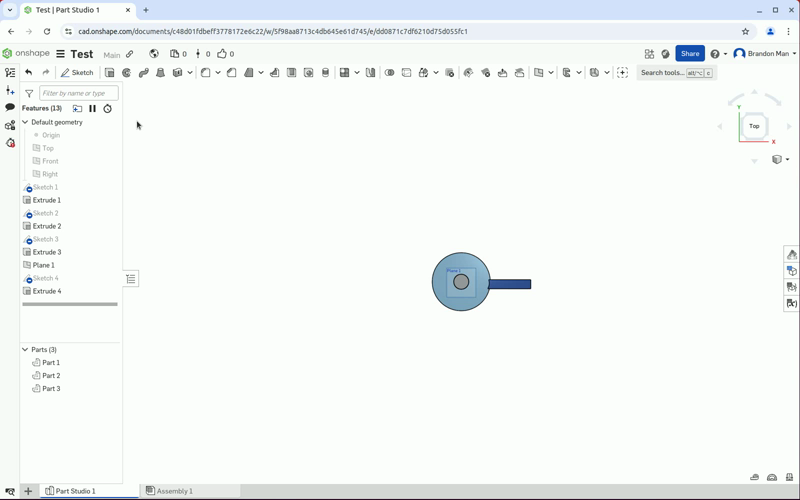
mouse_move(73, 189)
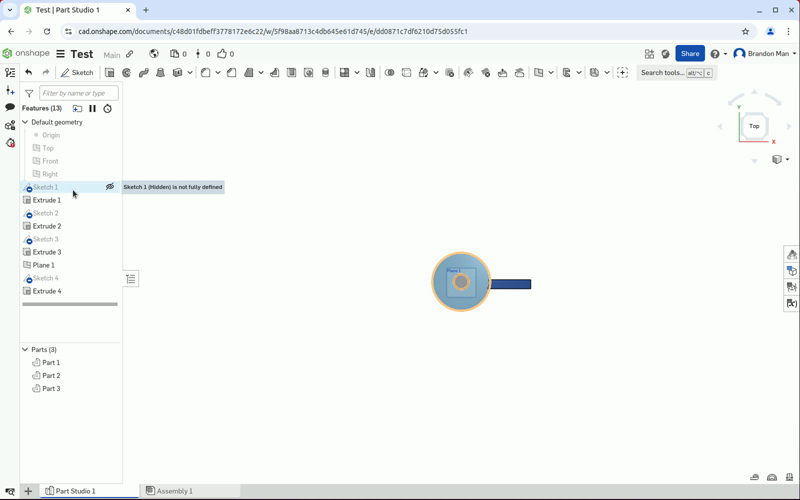
click(73, 189)
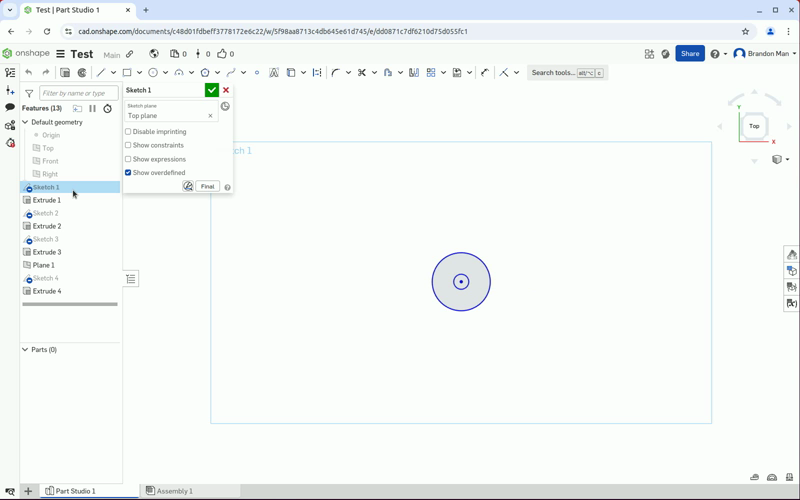
mouse_move(229, 92)
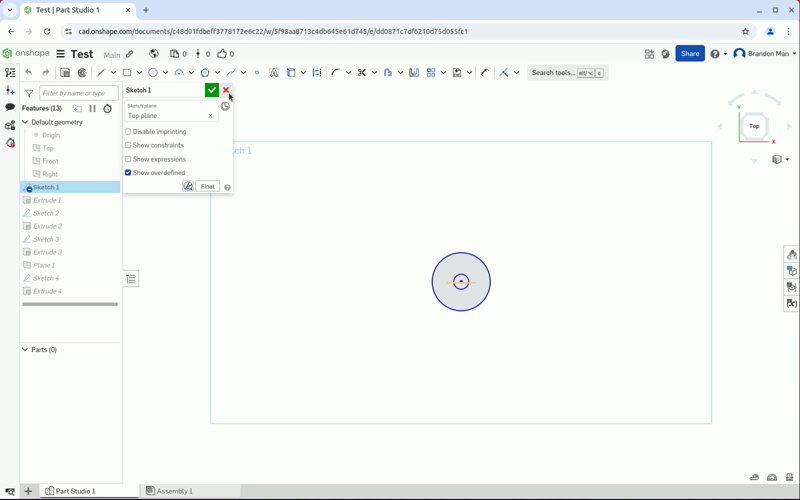
click(229, 92)
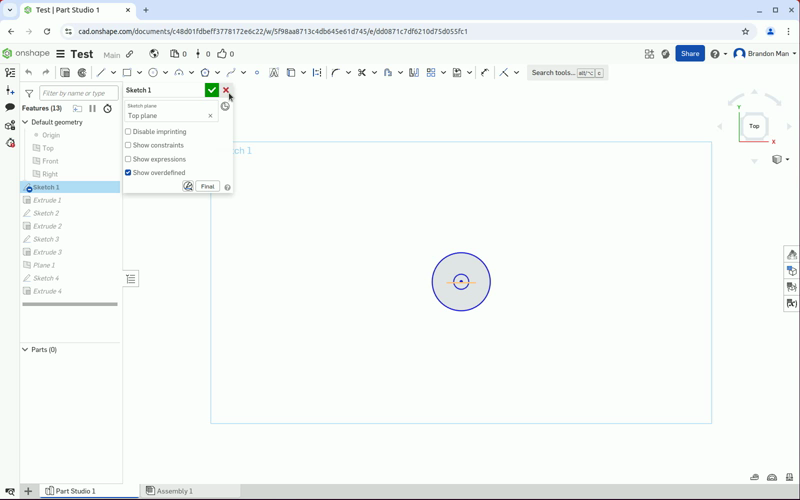
key(shift+s)
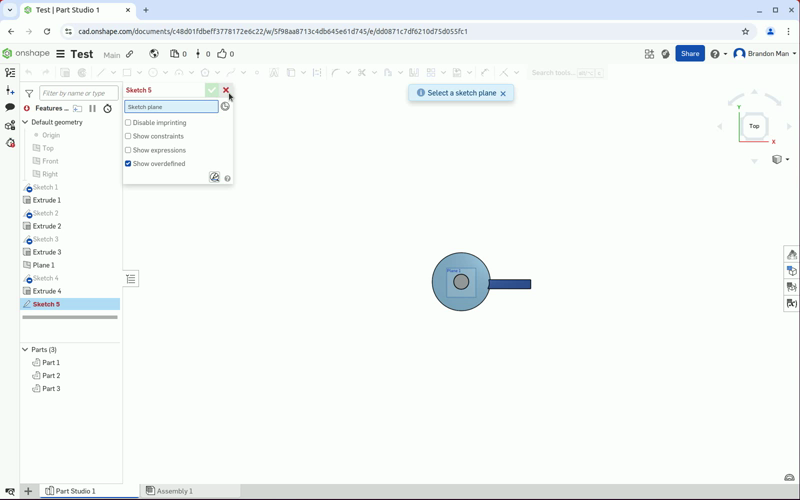
mouse_move(73, 267)
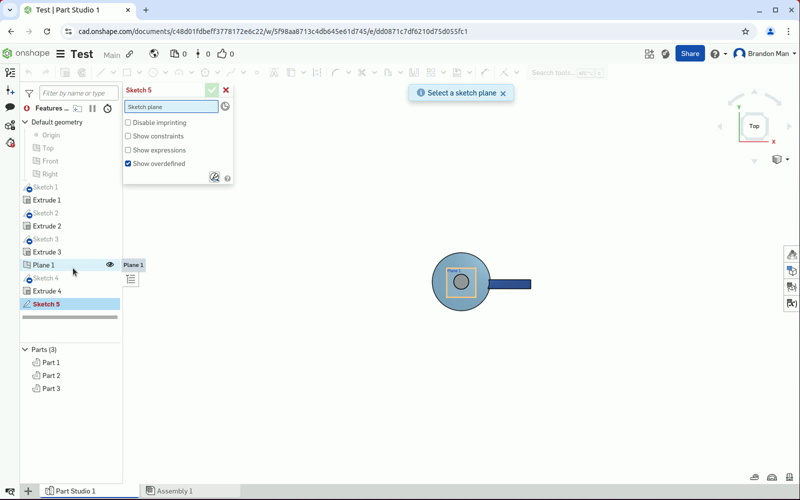
click(73, 267)
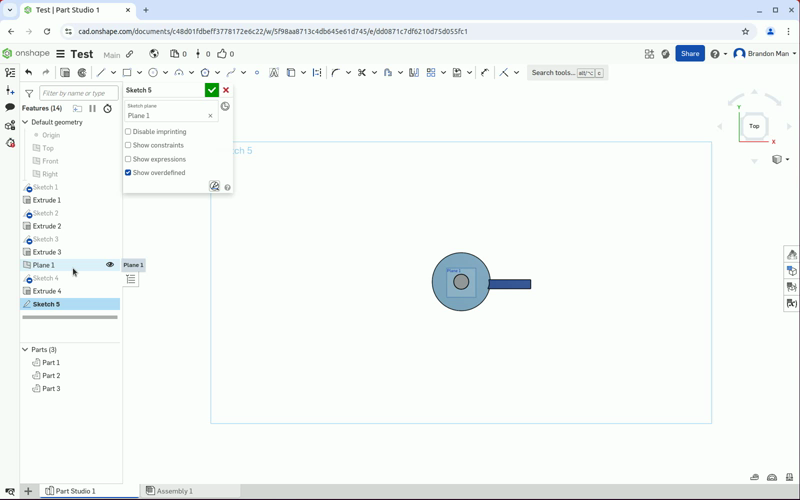
mouse_move(73, 352)
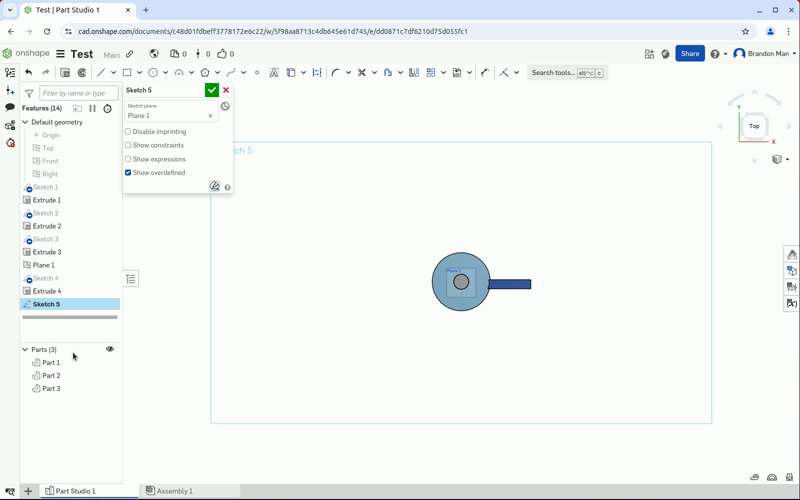
key(y)
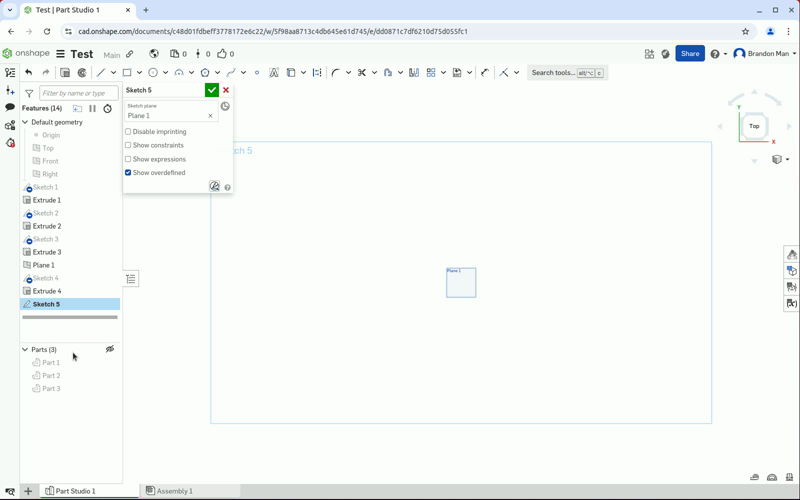
key(l)
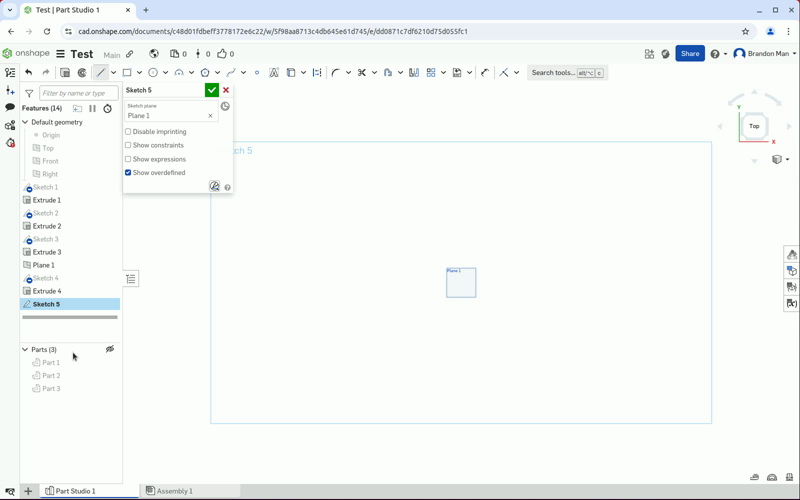
key_down(shift)
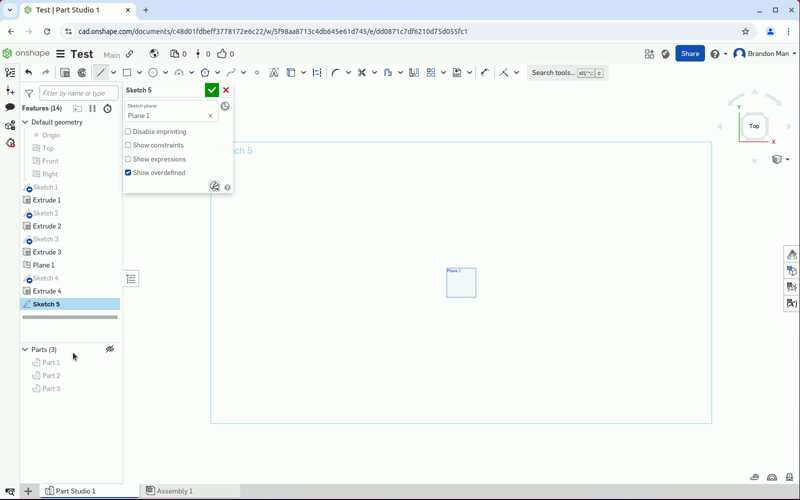
mouse_move(465, 288)
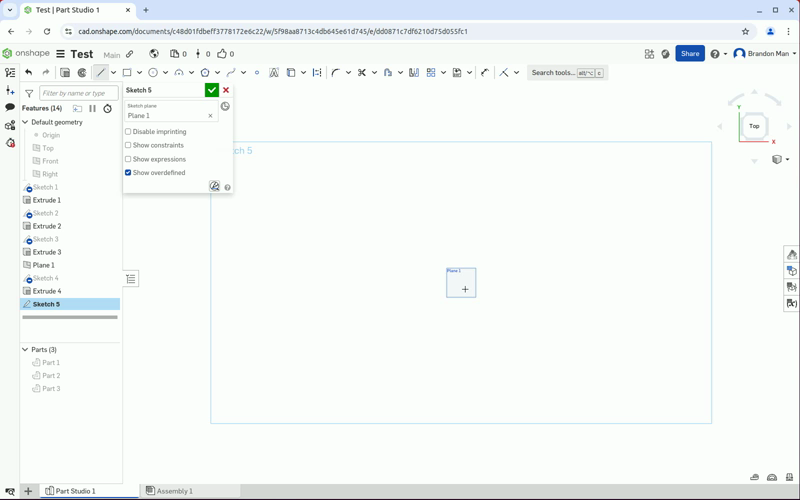
click(465, 288)
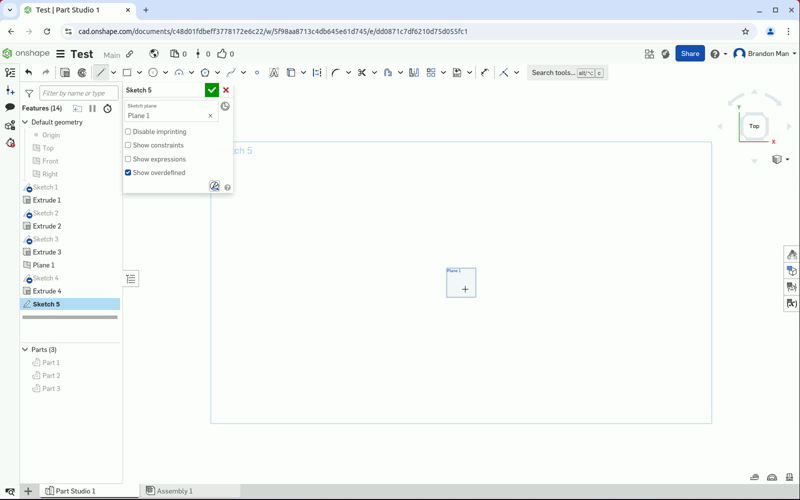
key_up(shift)
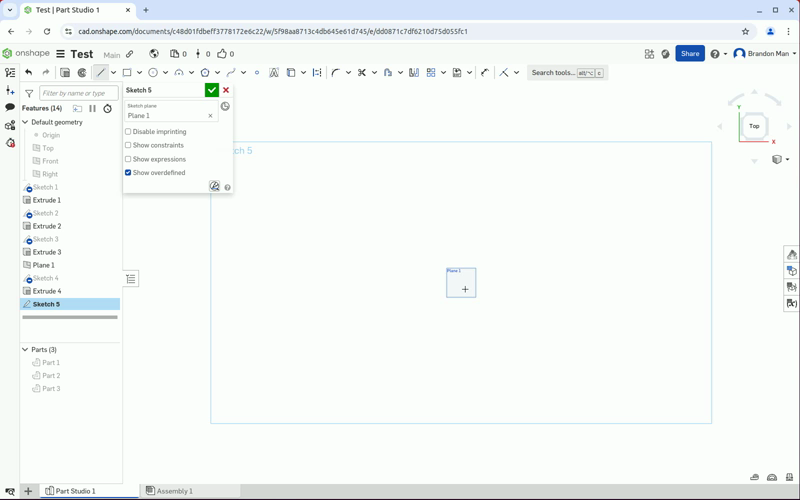
key_down(shift)
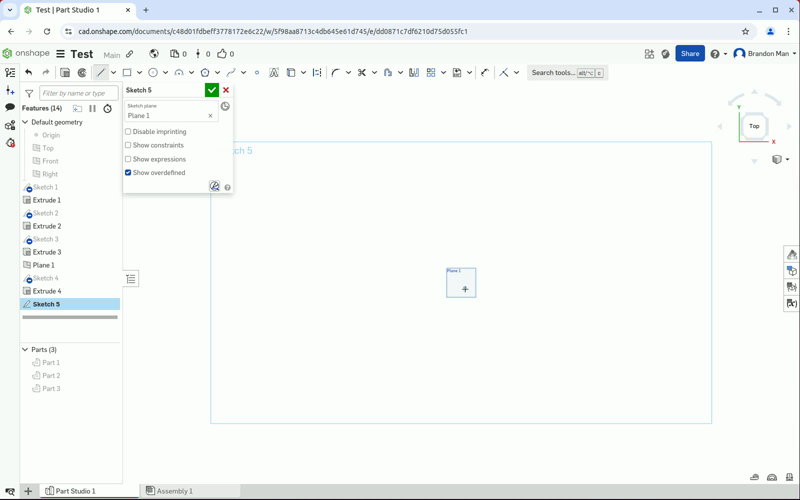
mouse_move(495, 288)
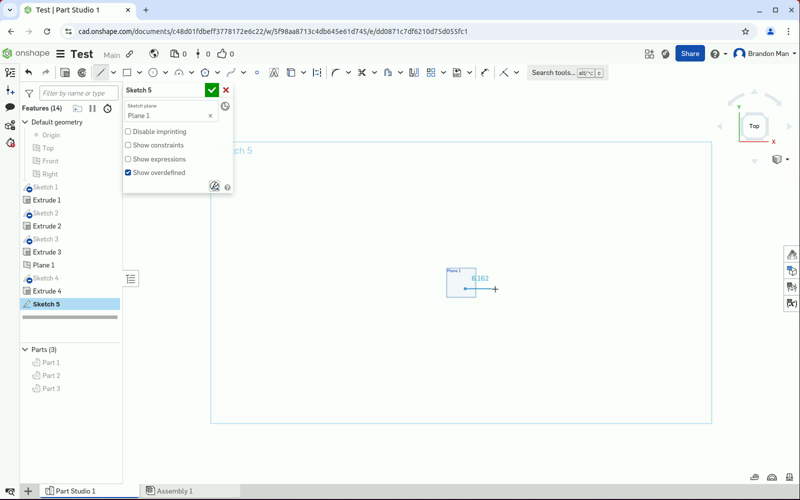
mouse_move(488, 288)
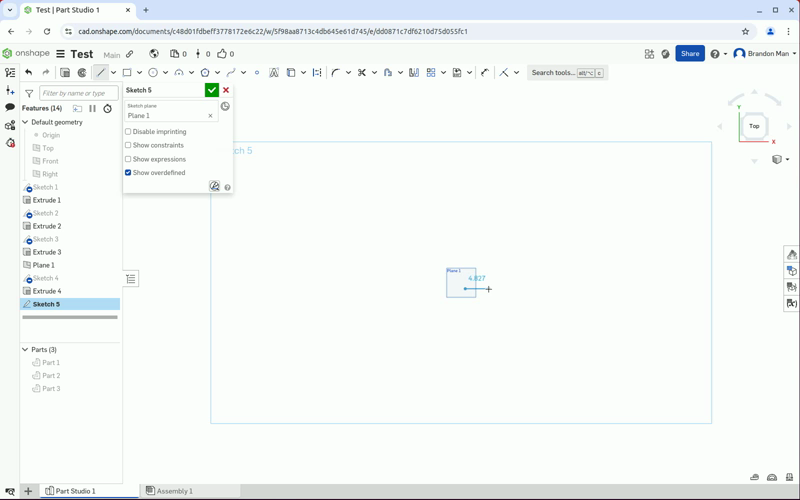
click(488, 288)
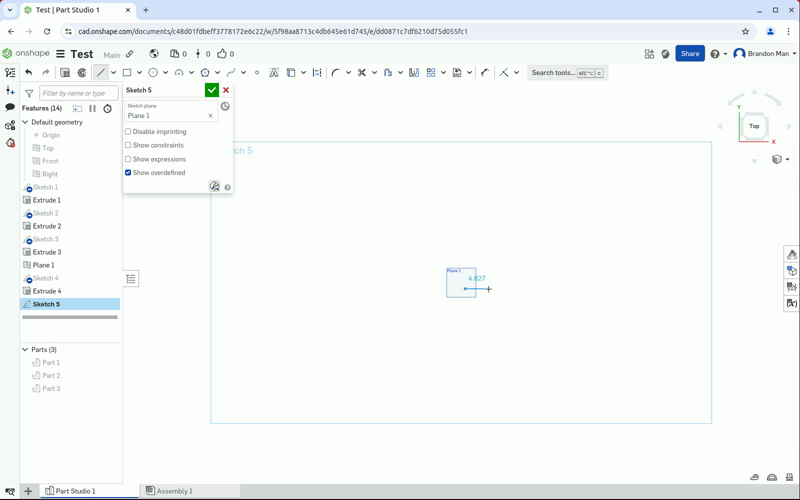
key_up(shift)
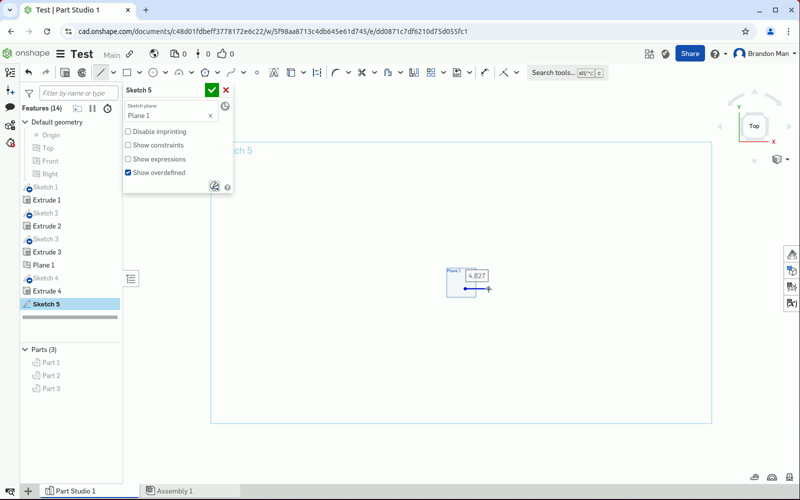
key(esc)
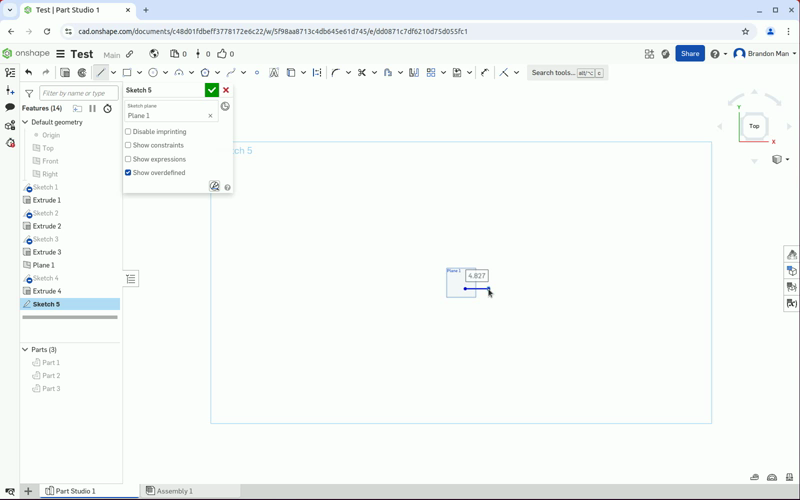
key(a)
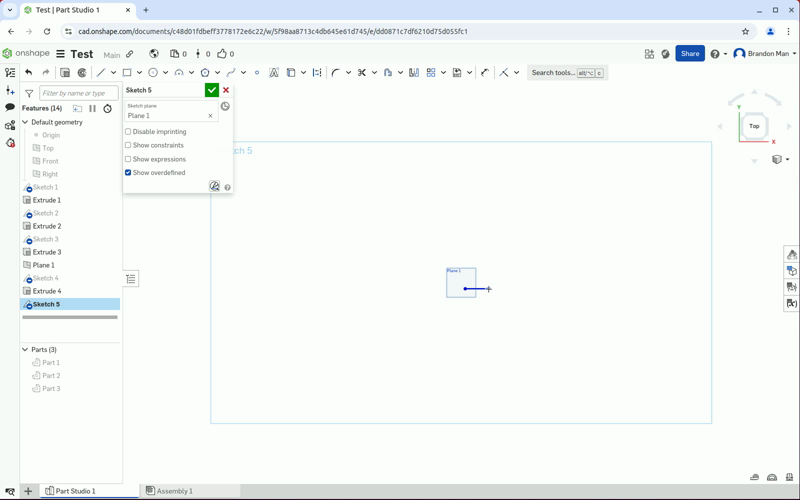
mouse_move(488, 288)
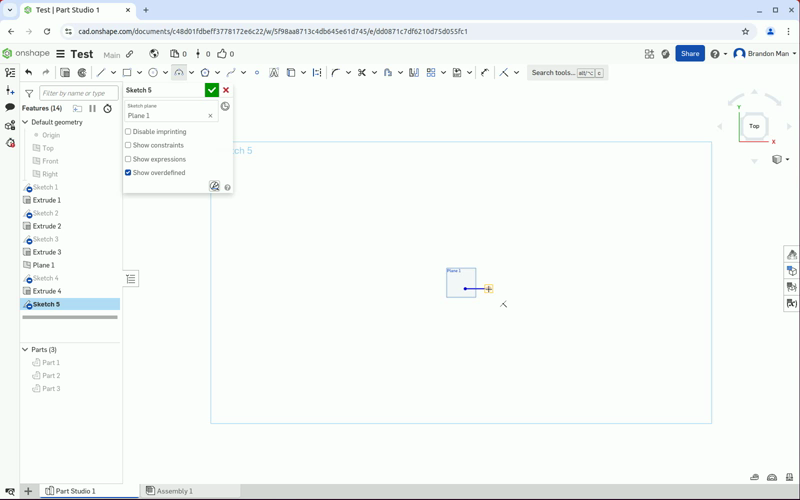
click(488, 288)
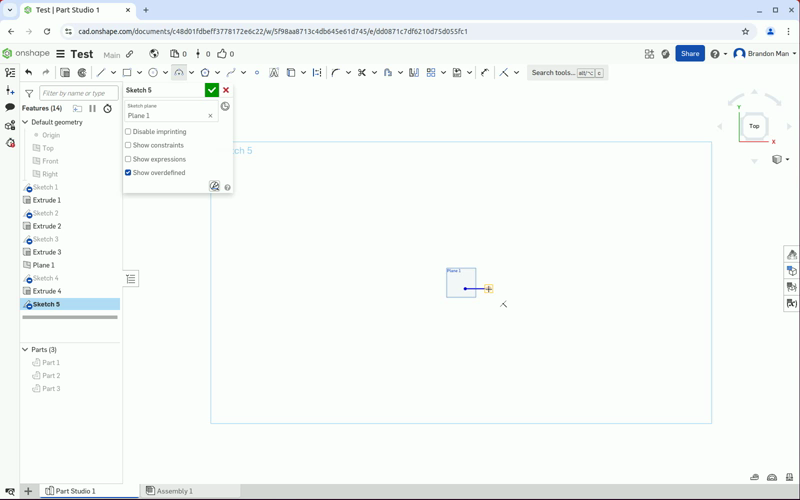
key_down(shift)
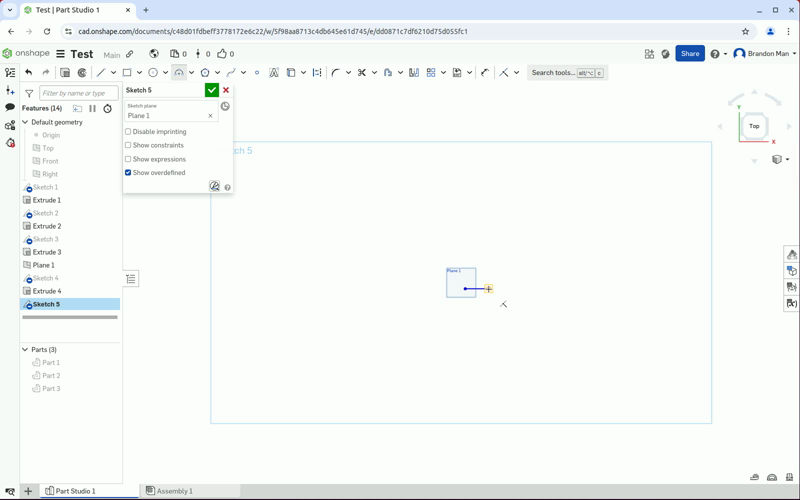
mouse_move(489, 279)
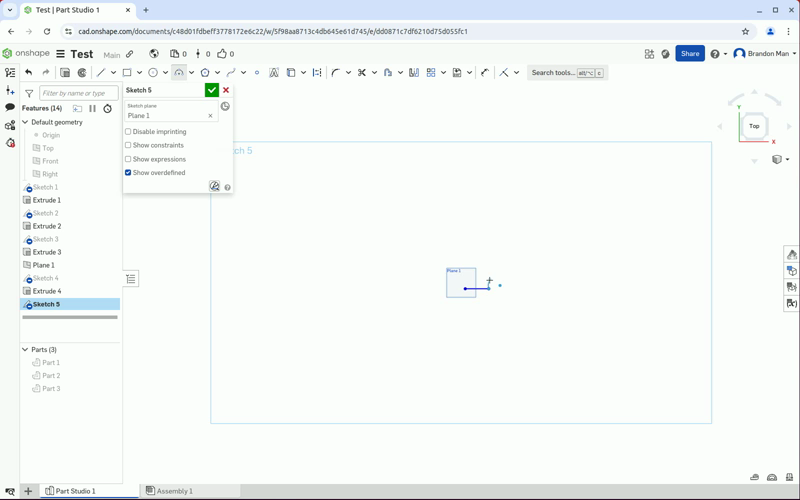
click(489, 279)
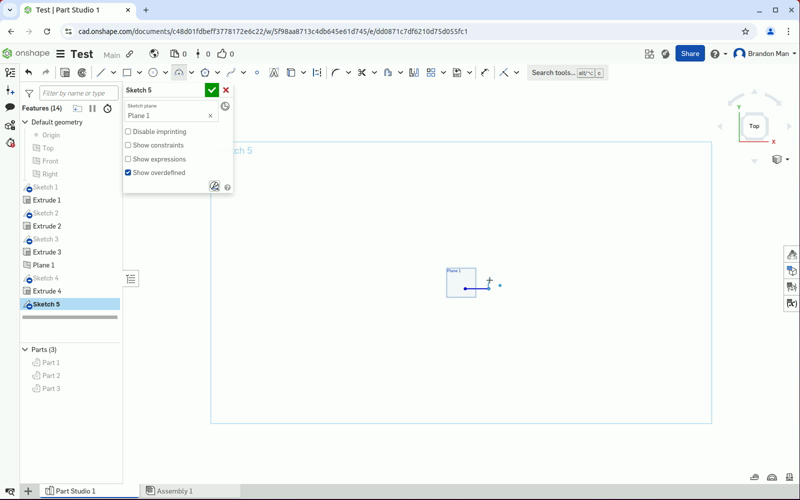
mouse_move(490, 284)
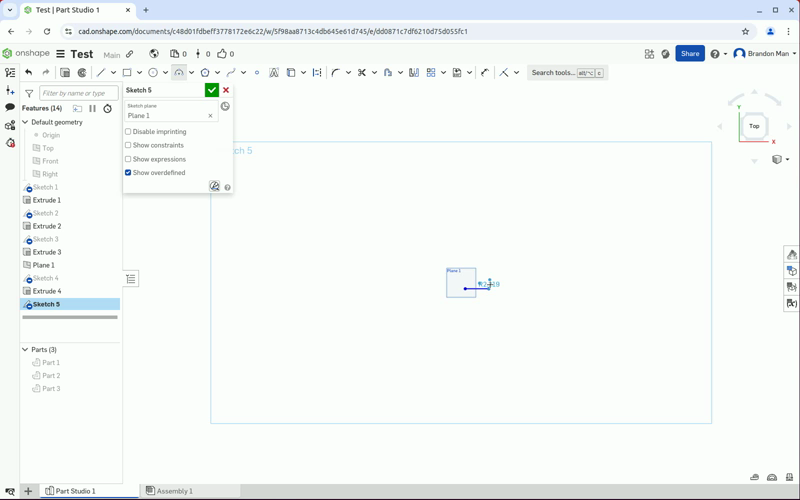
click(490, 284)
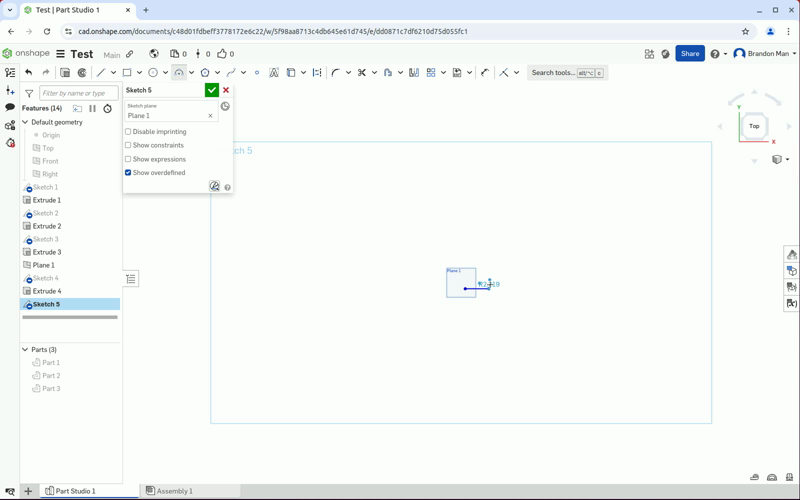
key_up(shift)
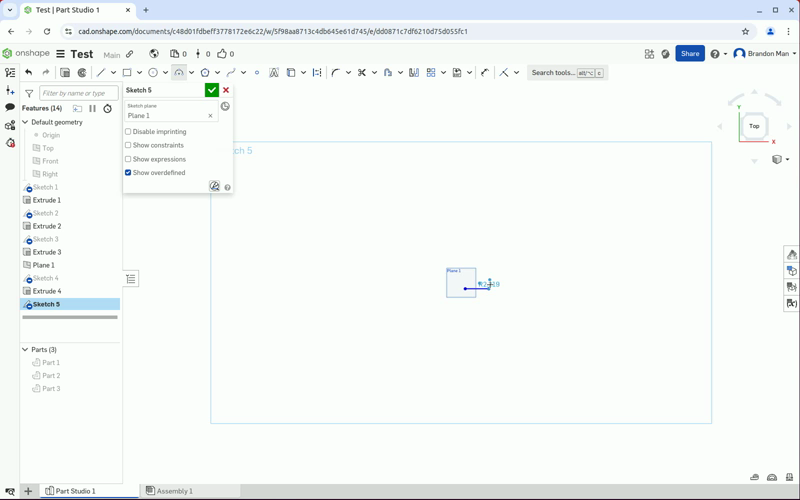
key(esc)
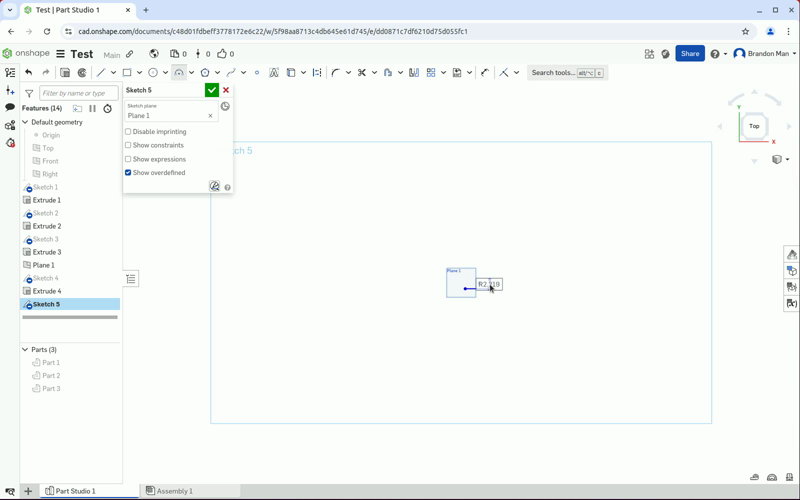
key(l)
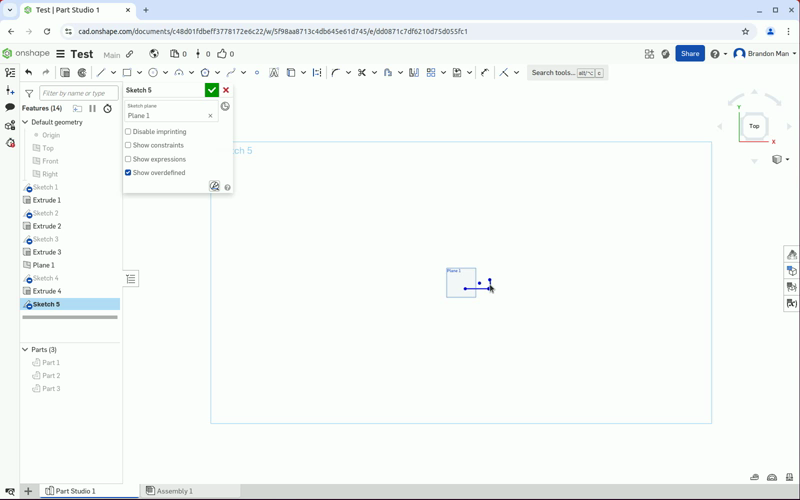
mouse_move(489, 279)
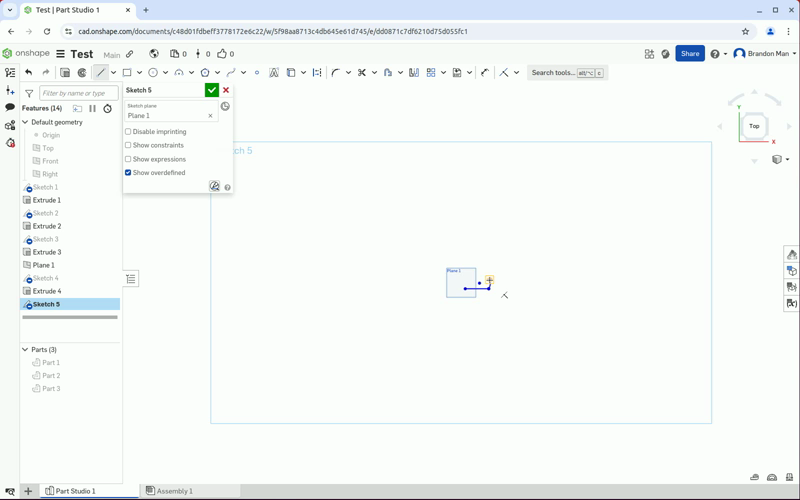
click(489, 279)
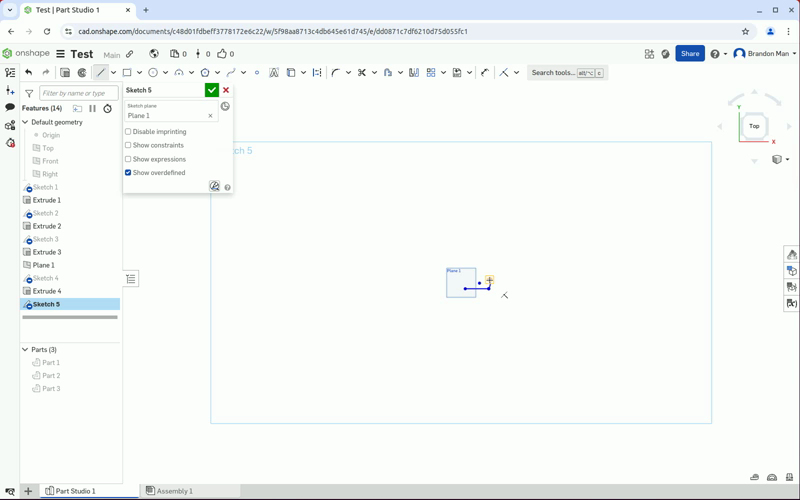
key_down(shift)
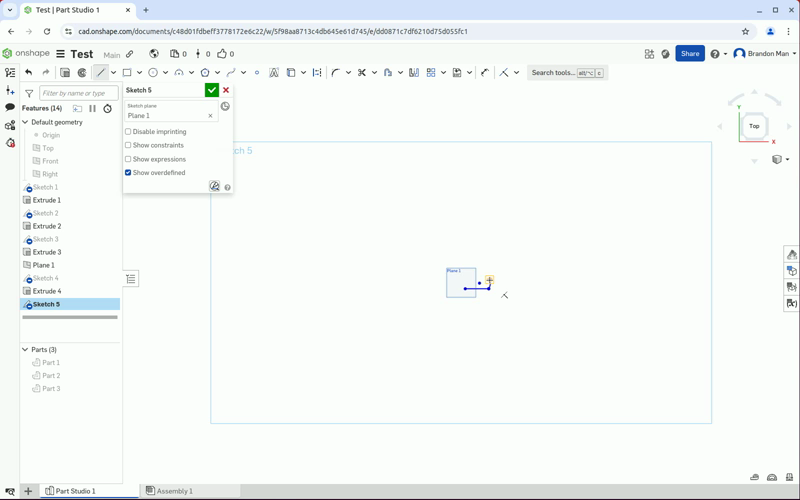
mouse_move(519, 279)
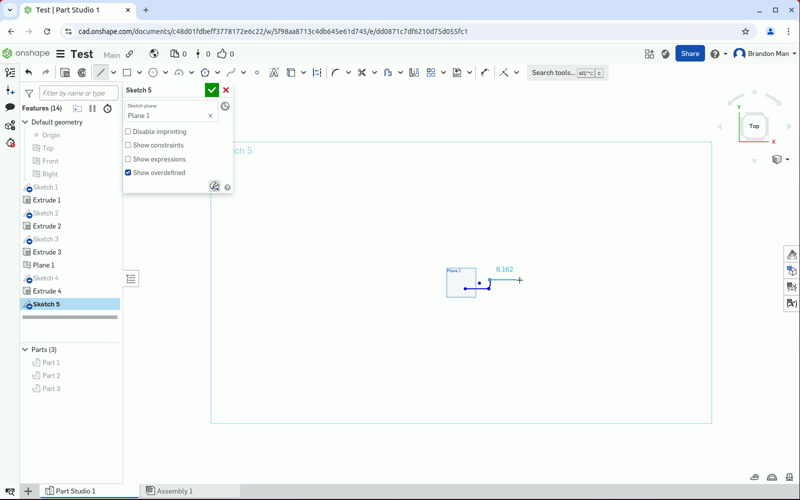
mouse_move(465, 279)
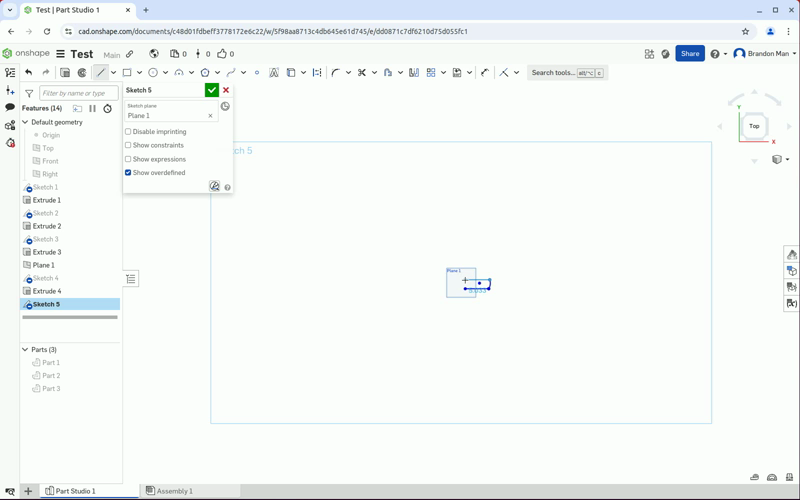
click(465, 279)
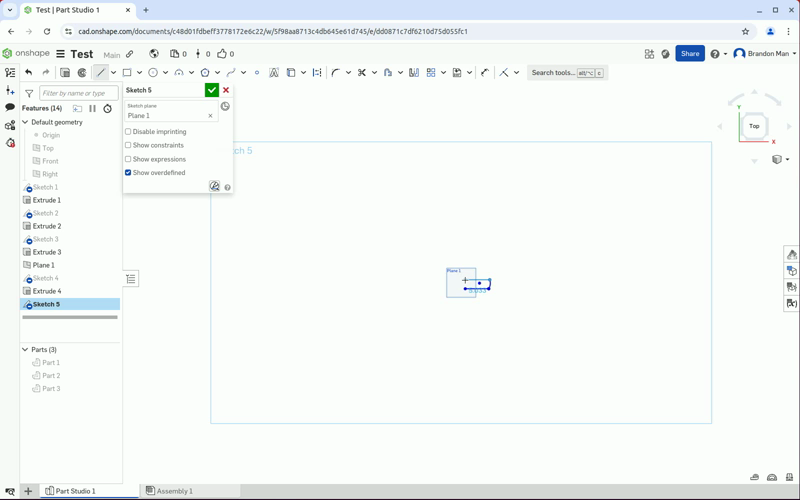
key_up(shift)
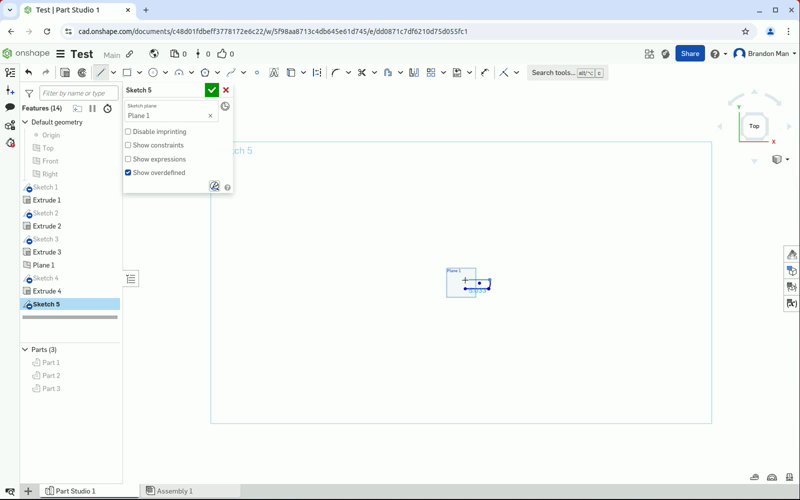
mouse_move(495, 279)
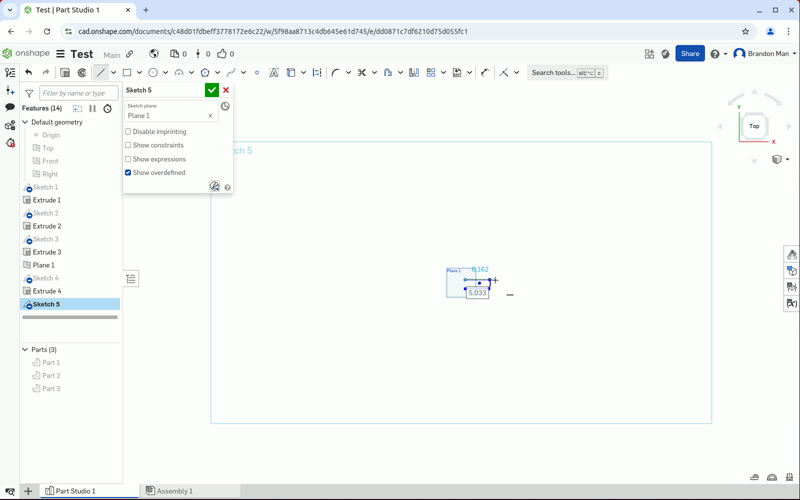
key_down(shift)
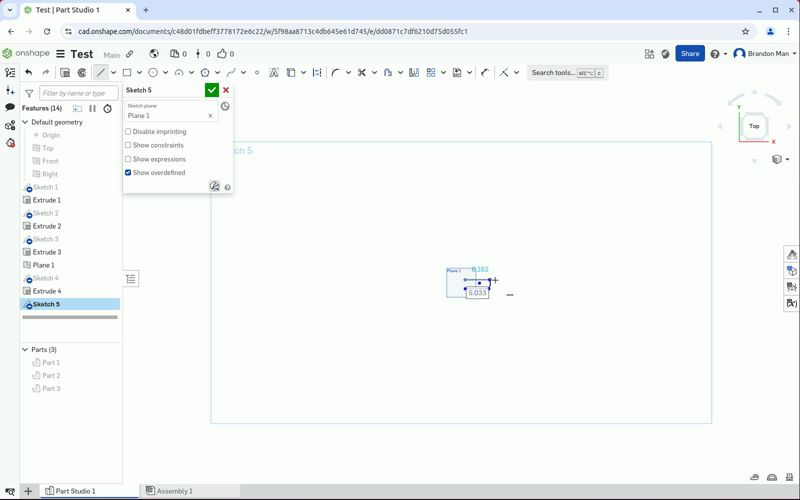
mouse_move(465, 288)
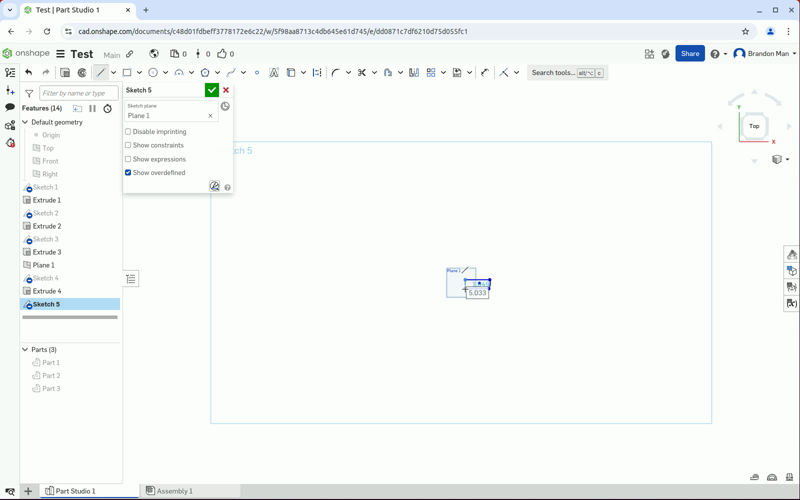
key_up(shift)
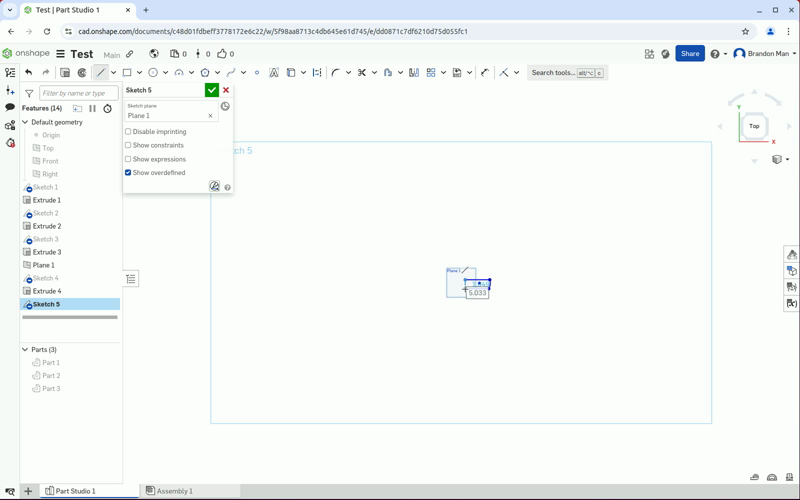
click(465, 288)
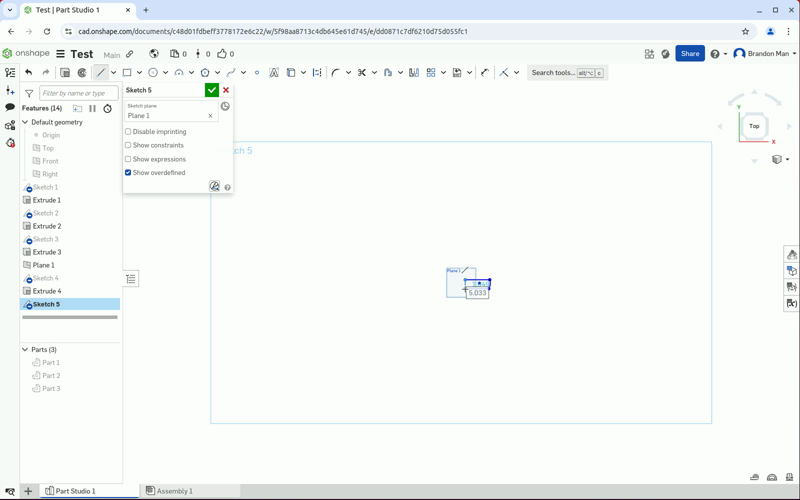
key(esc)
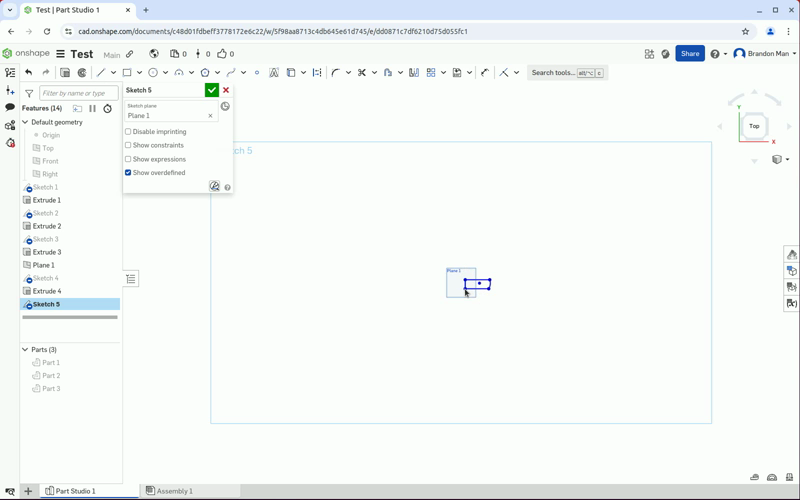
mouse_move(469, 286)
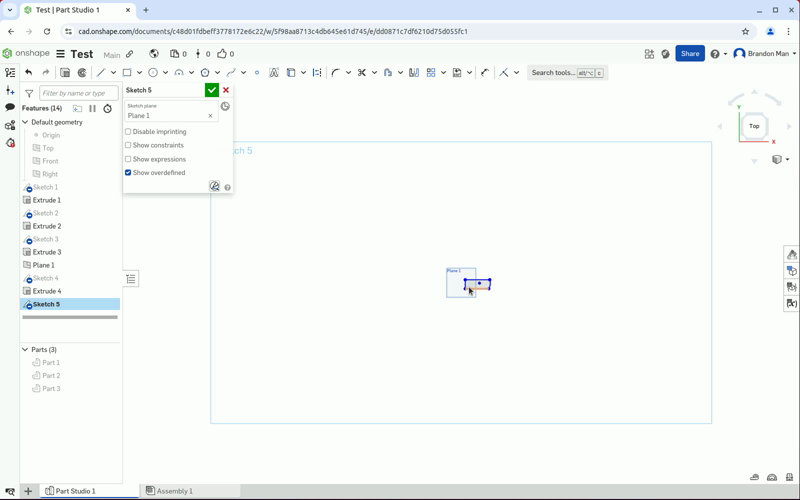
scroll(6)
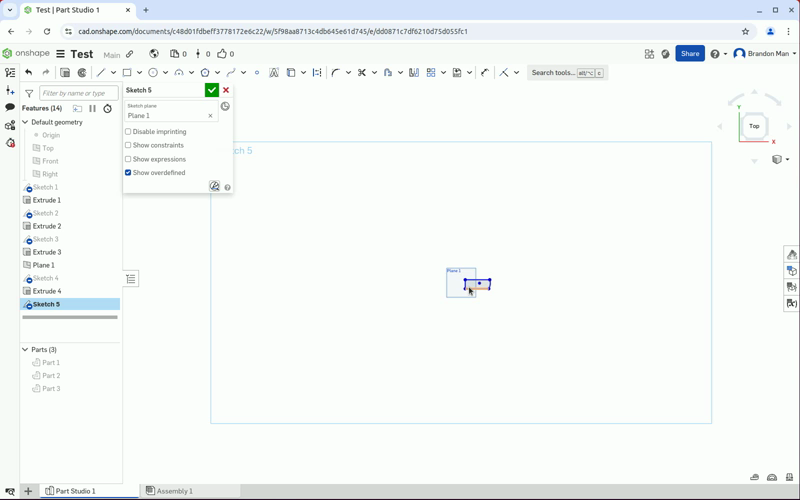
scroll(6)
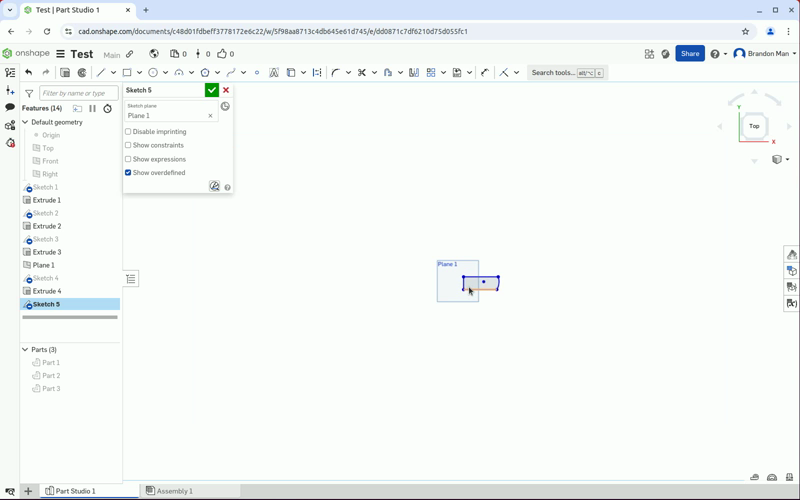
scroll(6)
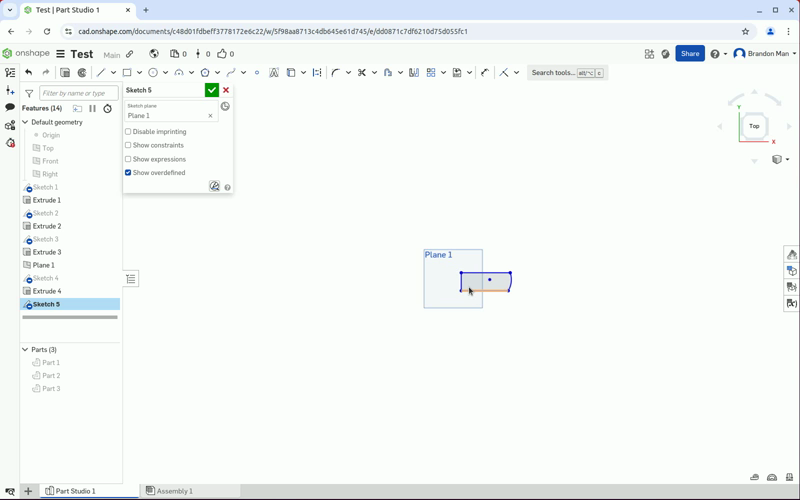
scroll(6)
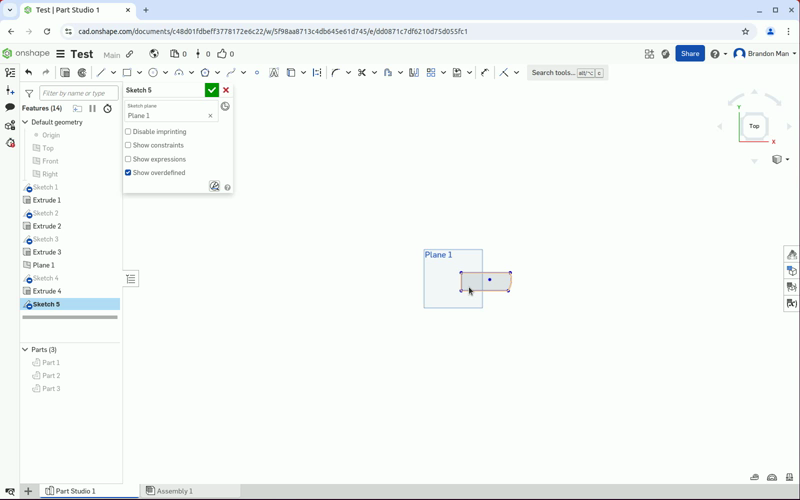
scroll(6)
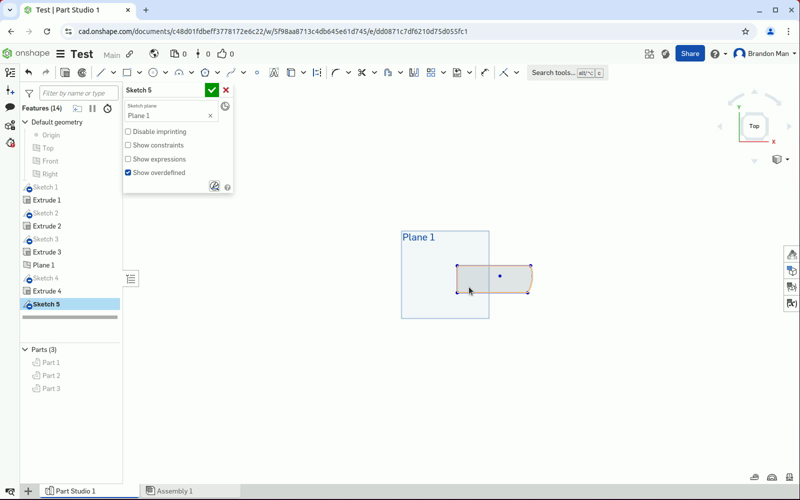
scroll(6)
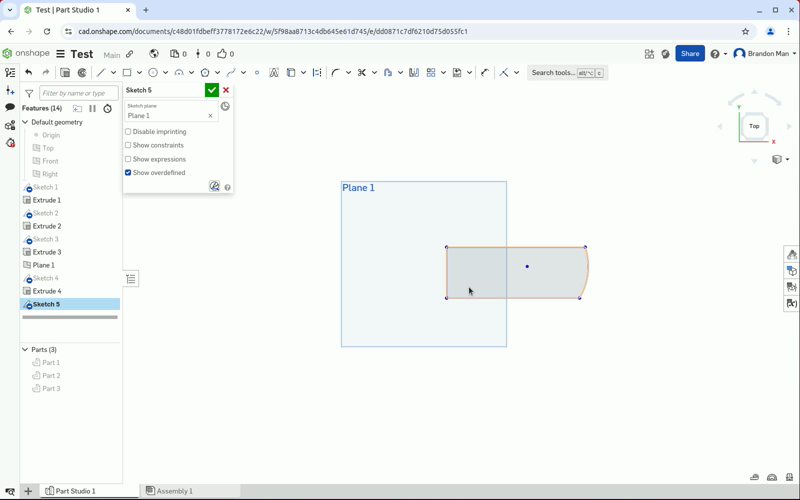
scroll(6)
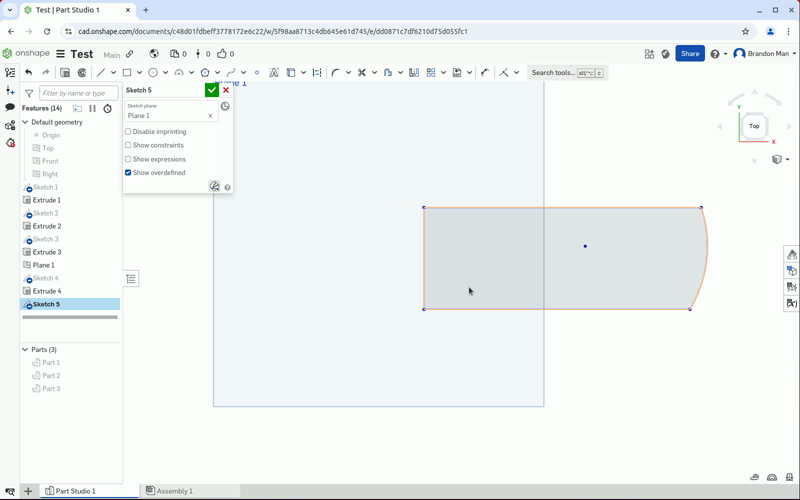
click(469, 286)
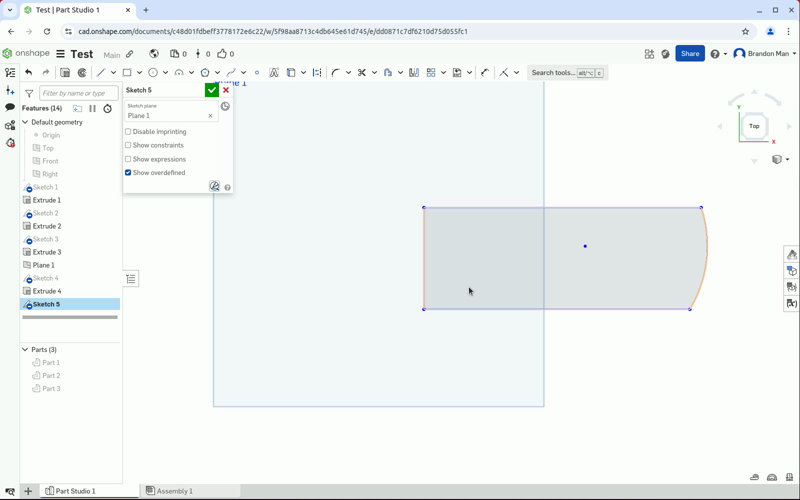
scroll(-6)
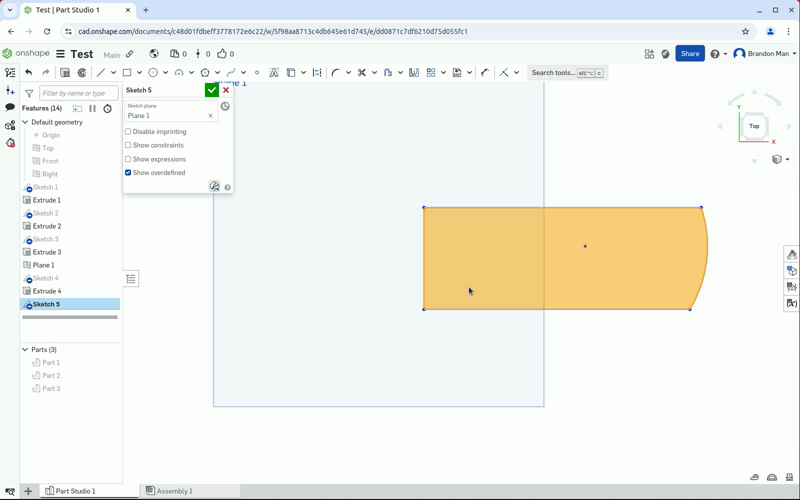
scroll(-6)
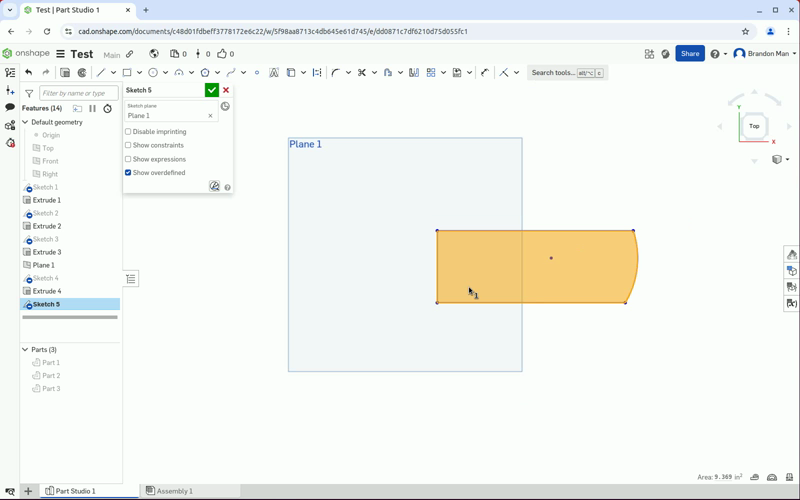
scroll(-6)
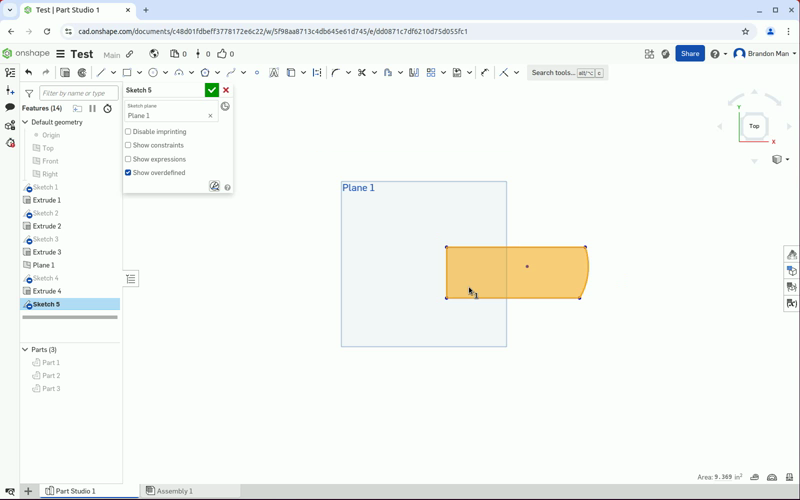
scroll(-6)
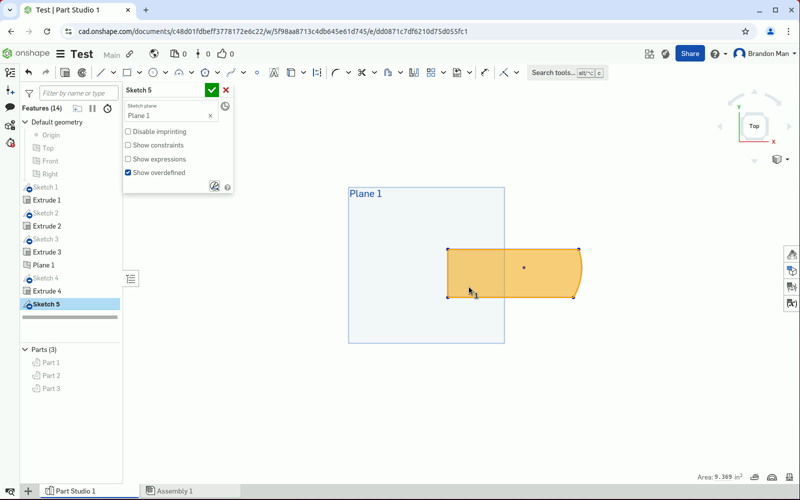
scroll(-6)
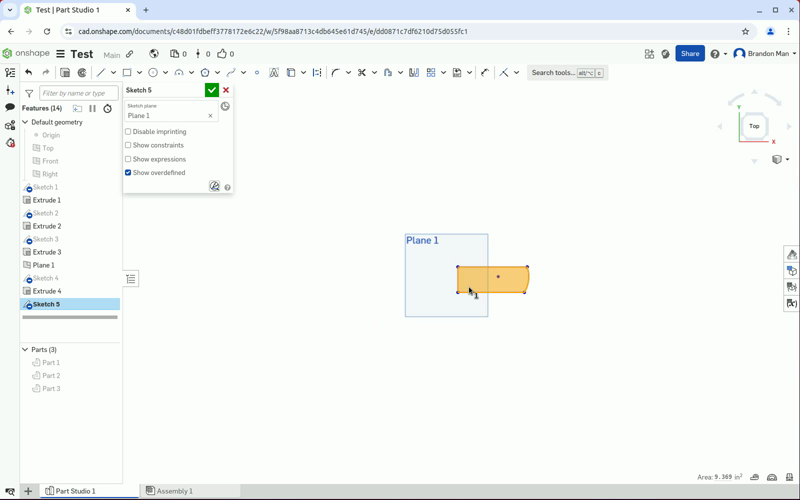
scroll(-6)
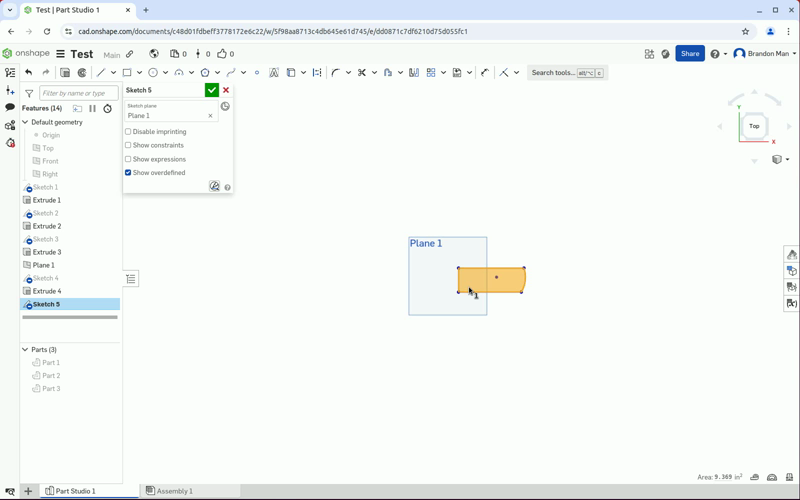
scroll(-6)
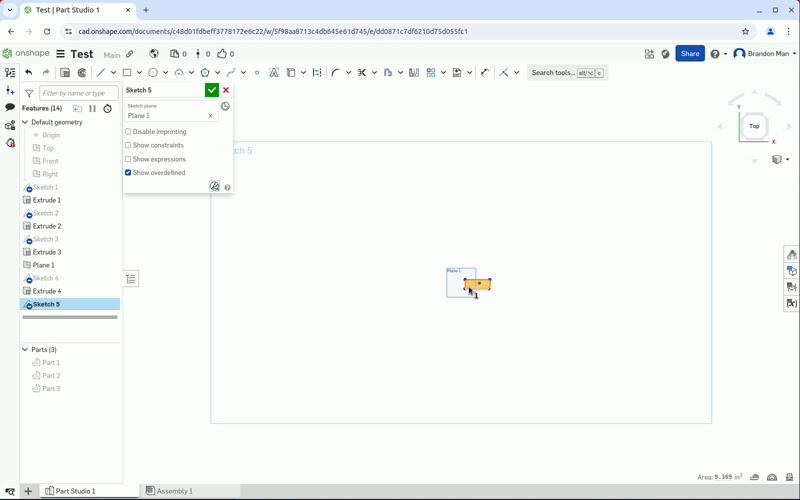
mouse_move(73, 352)
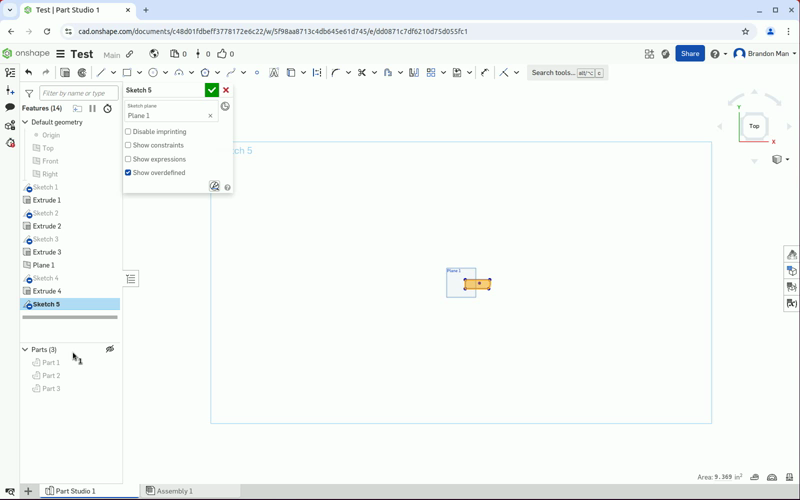
key(shift+y)
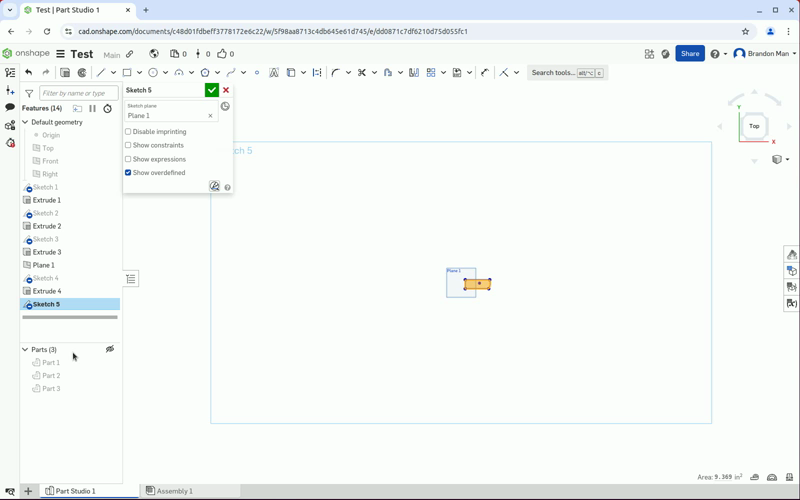
key(shift+e)
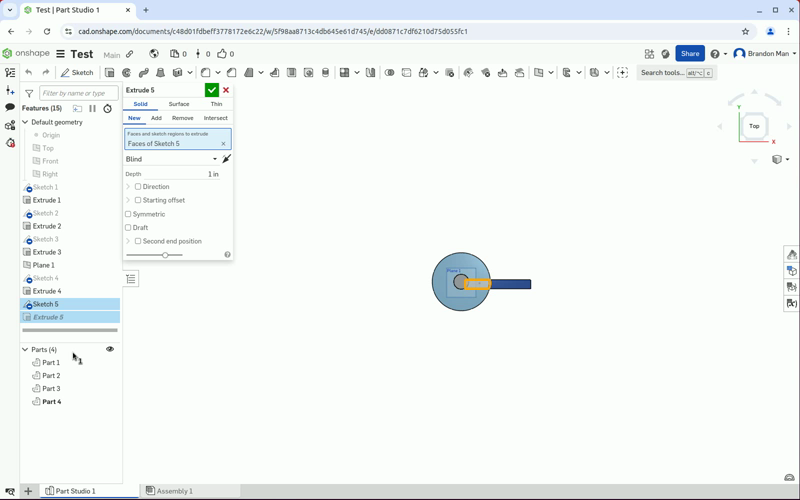
mouse_move(143, 106)
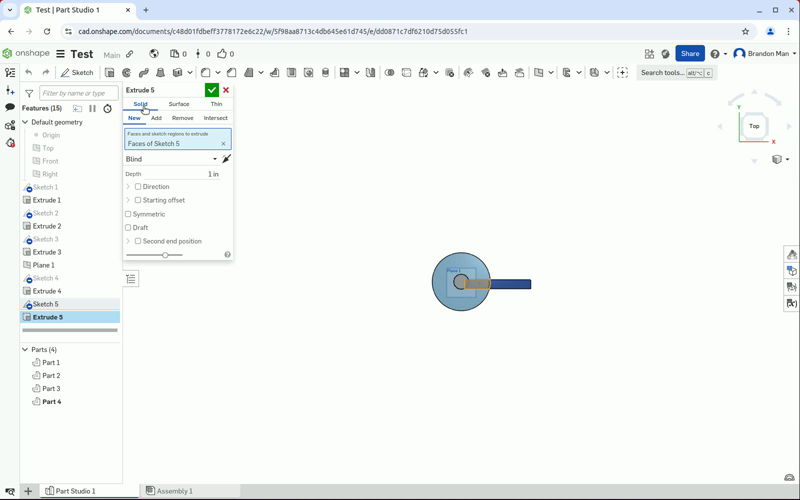
click(143, 106)
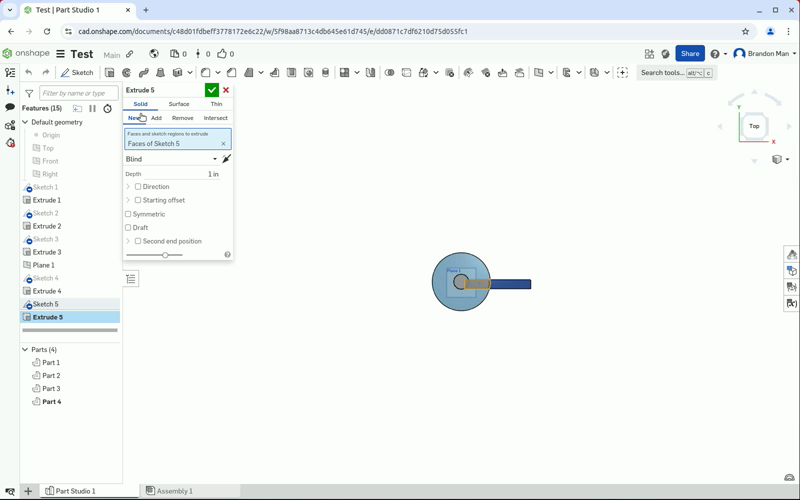
mouse_move(137, 120)
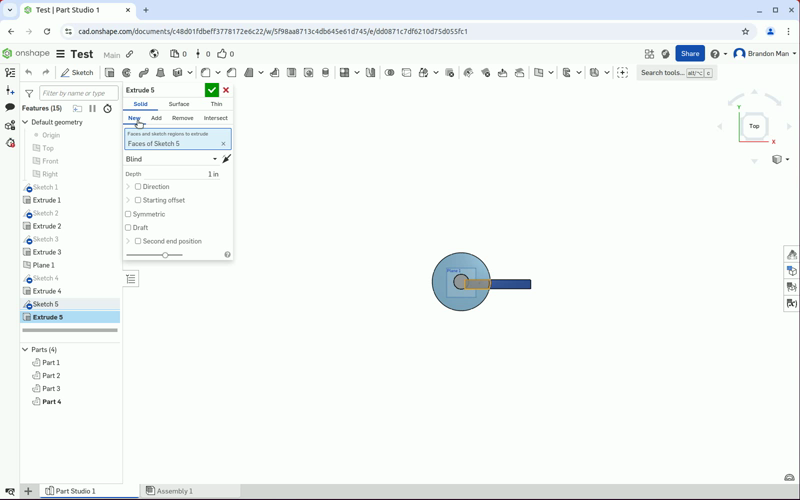
click(137, 120)
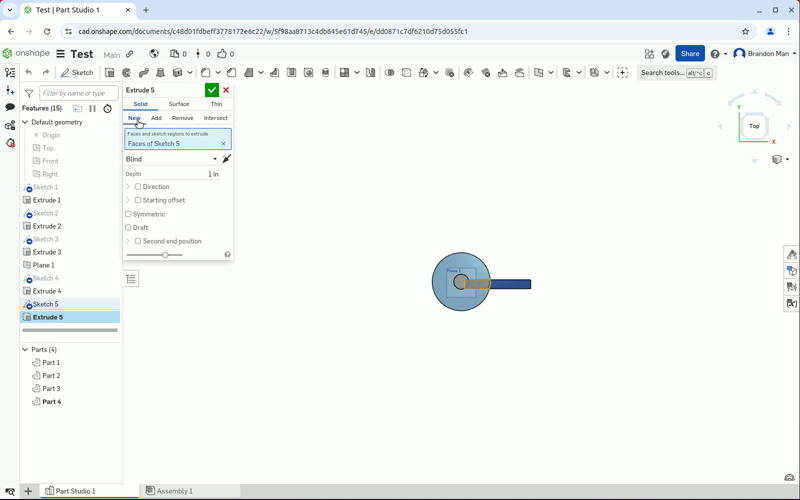
key(tab, 4)
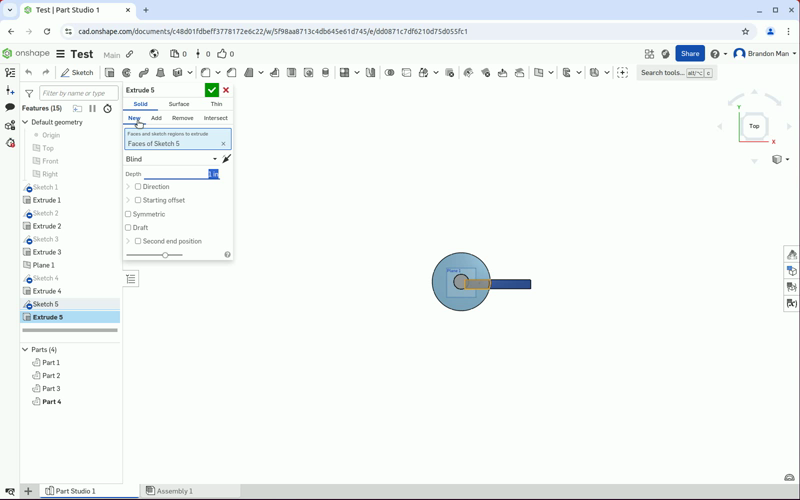
text(11.554)
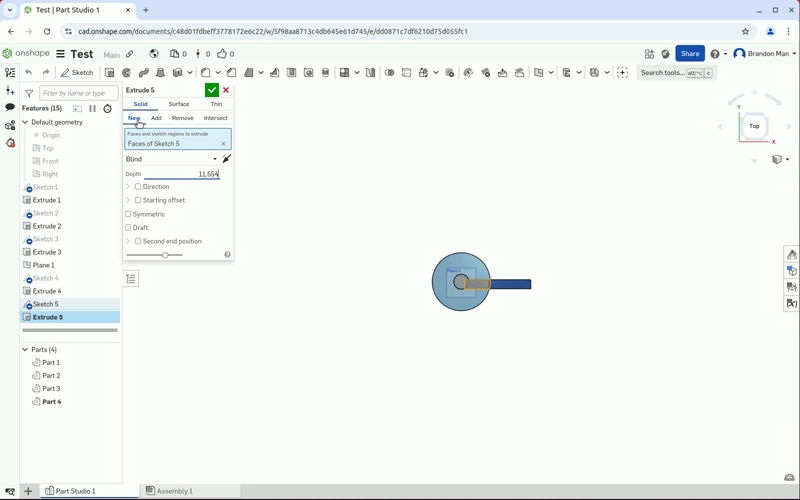
key(enter)
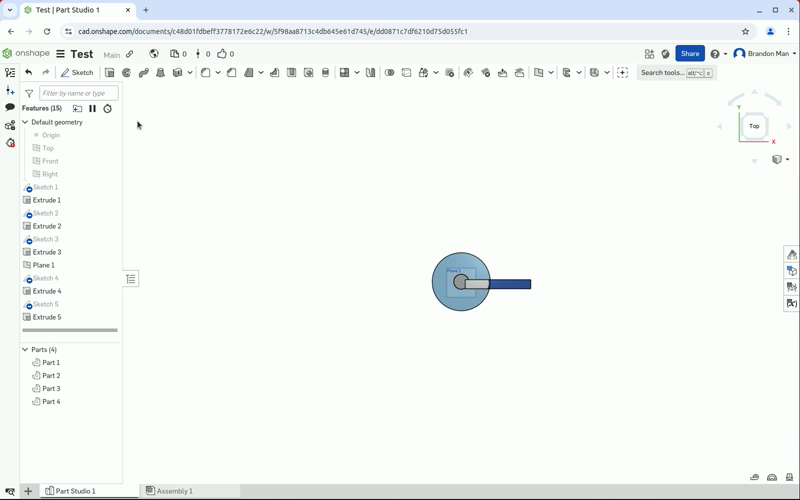
key(shift+h)
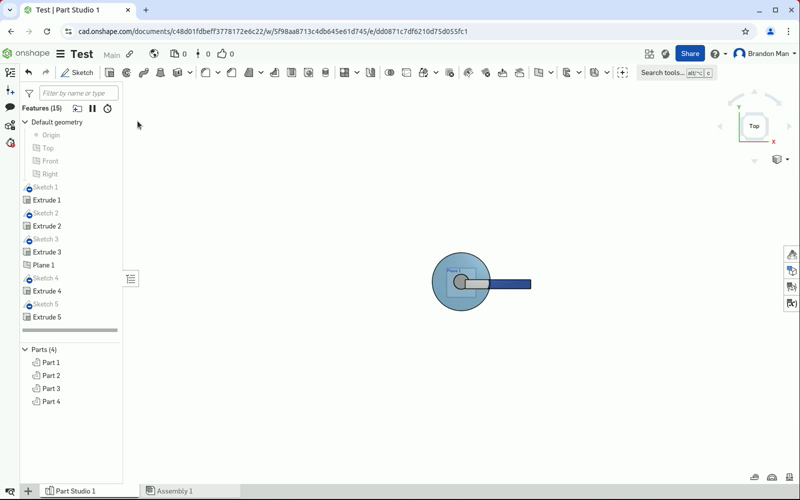
key(shift+h)
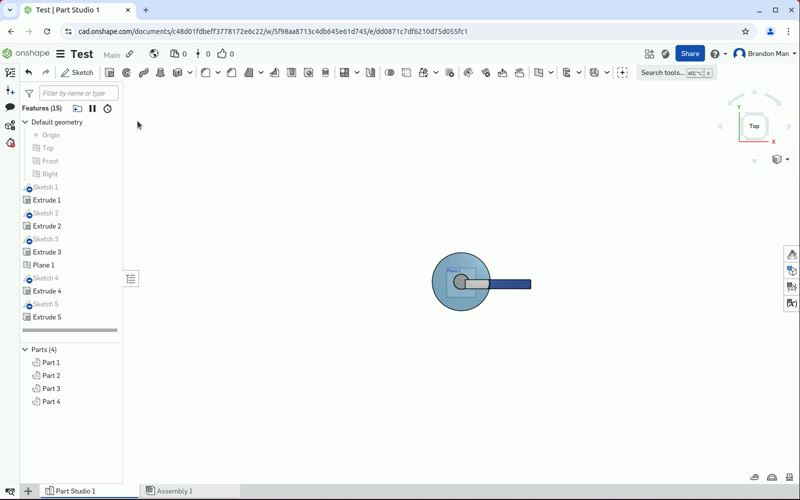
key(shift+7)
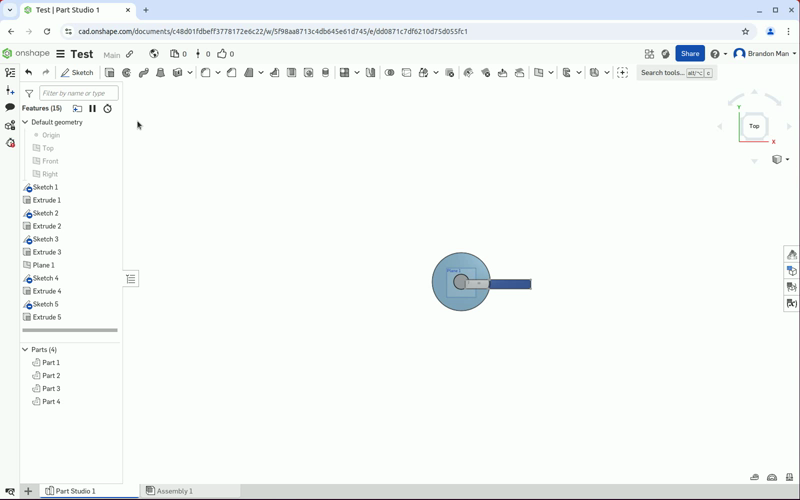
key(up, 3)
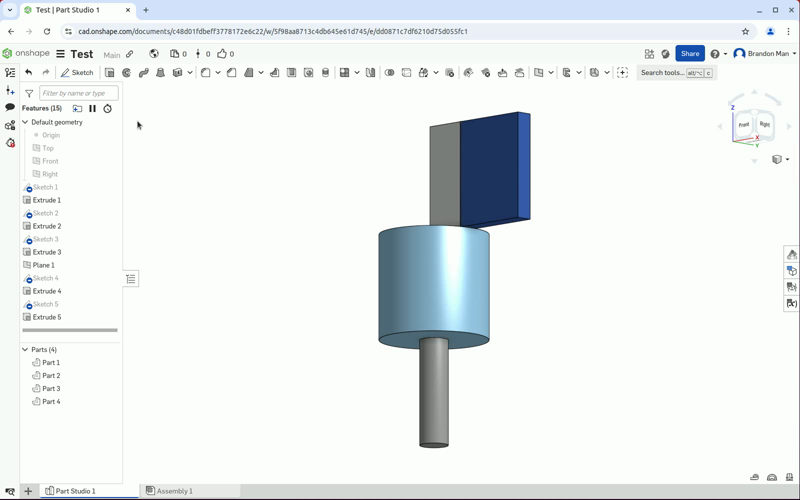
key(left, 3)
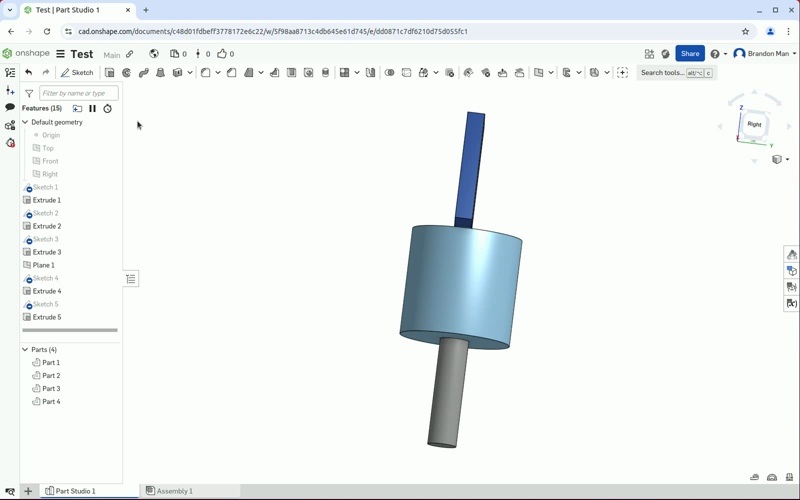
key(right, 3)
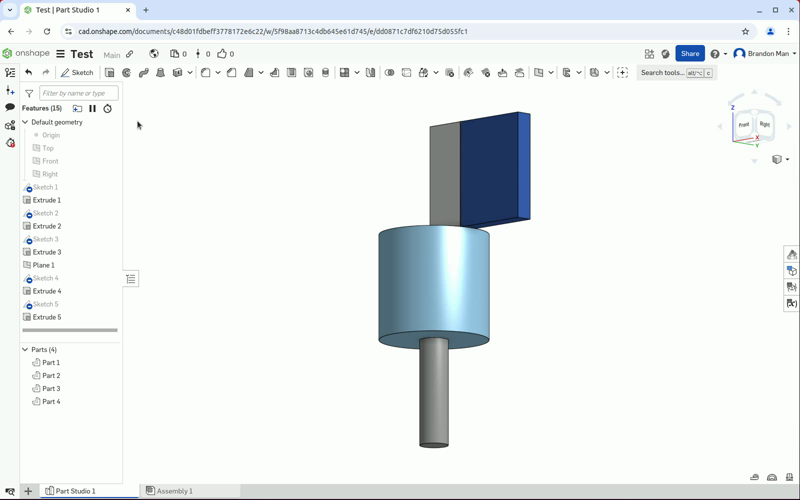
key(down, 3)
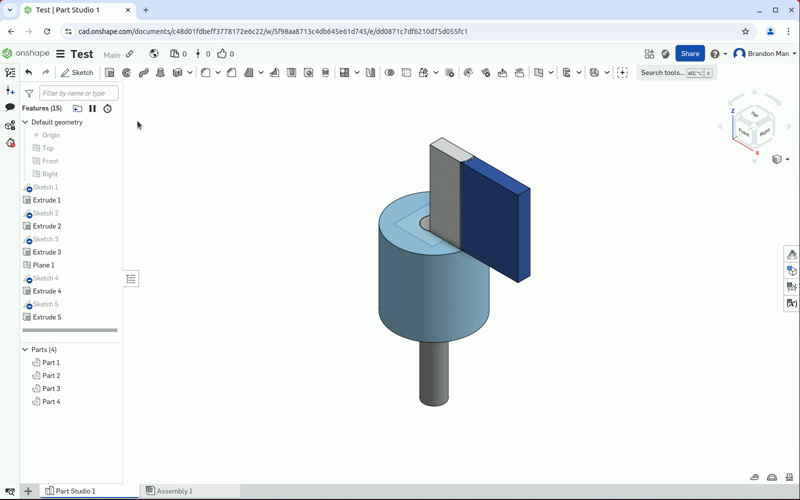
mouse_move(73, 189)
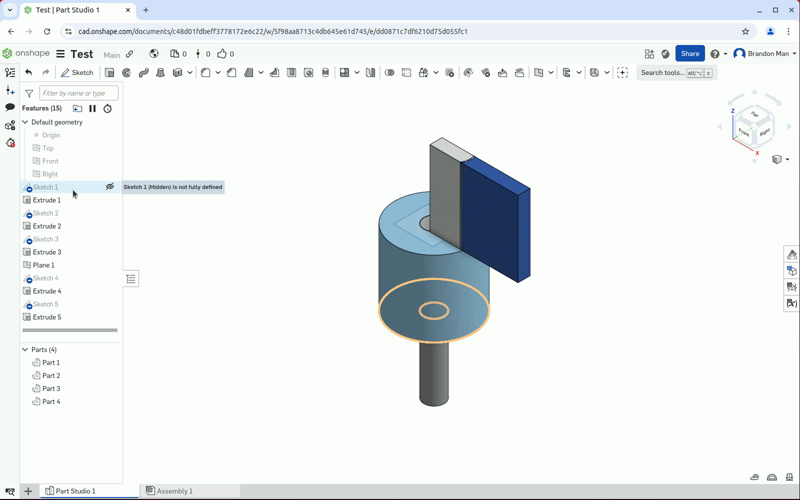
click(73, 189)